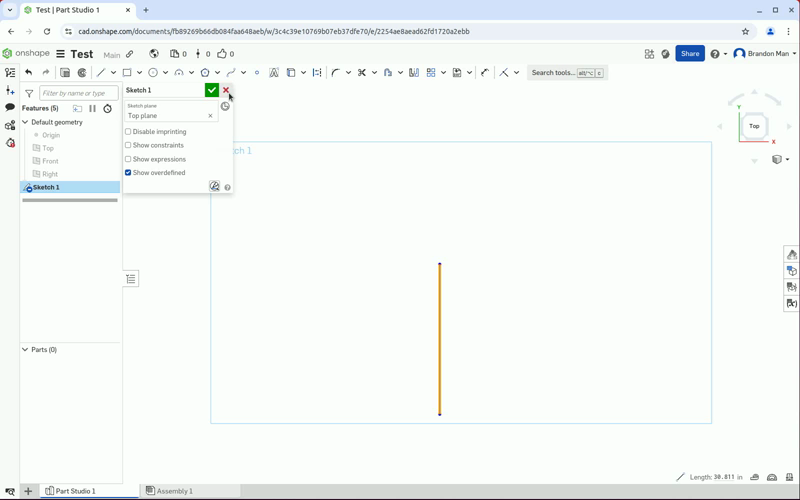
key(shift+h)
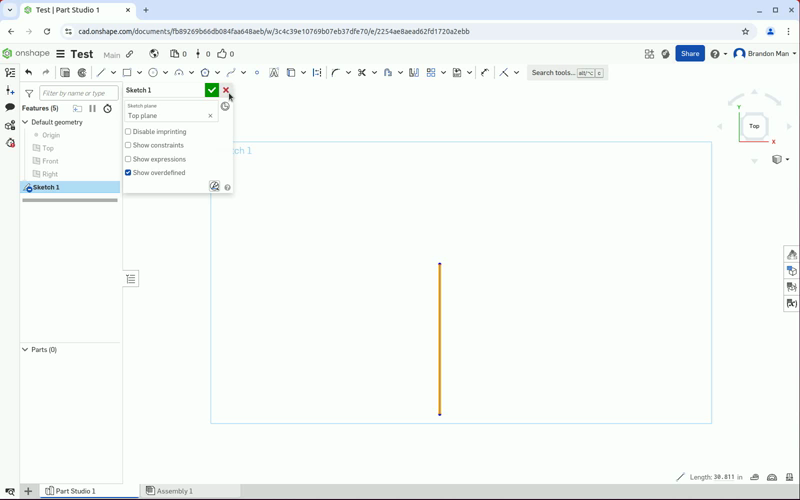
key(shift+s)
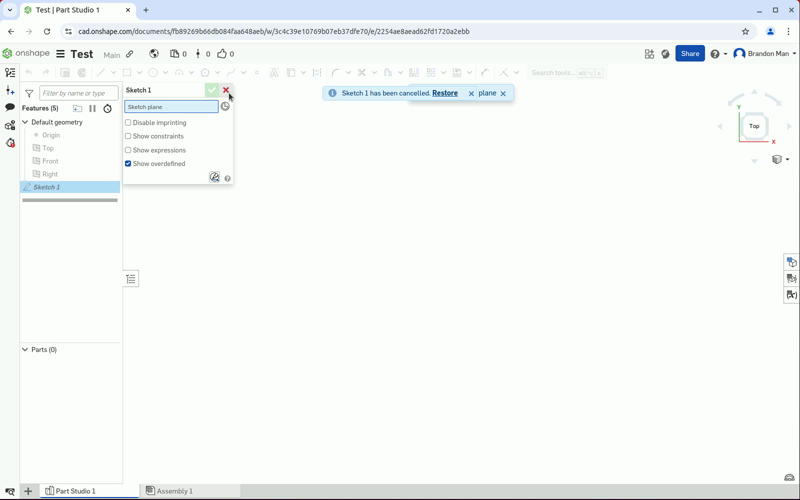
mouse_move(73, 150)
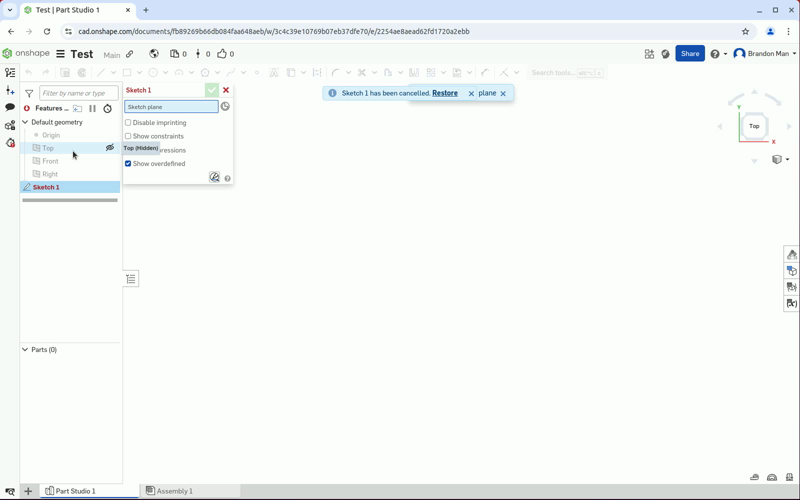
click(73, 150)
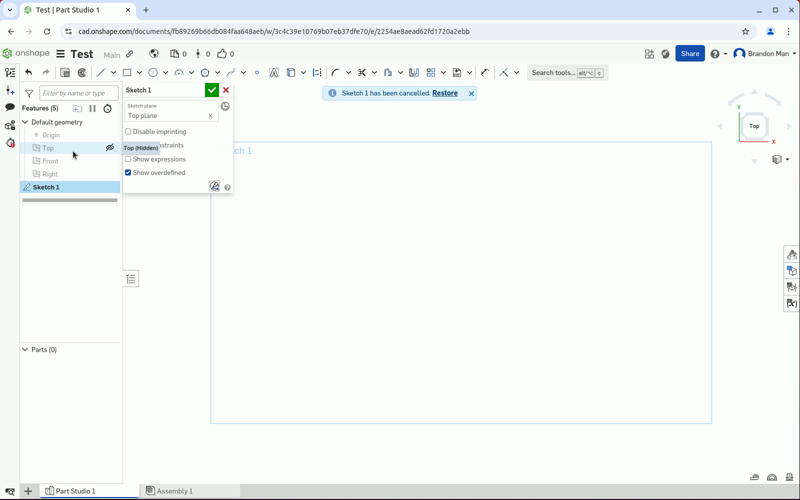
mouse_move(73, 352)
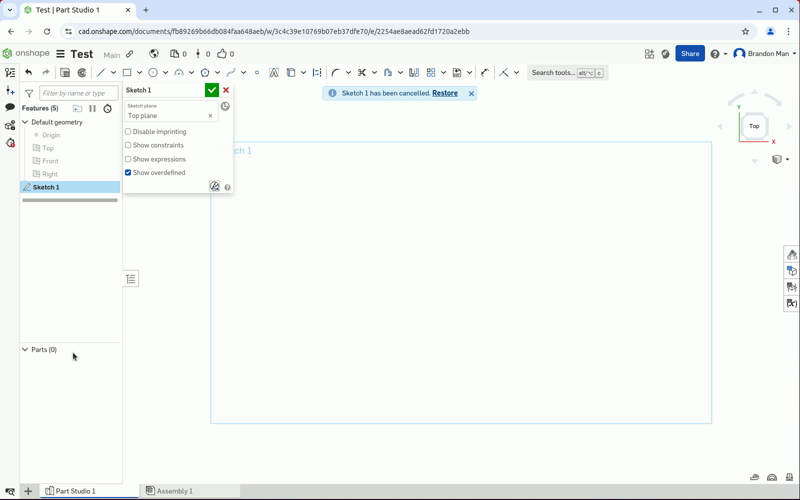
key(y)
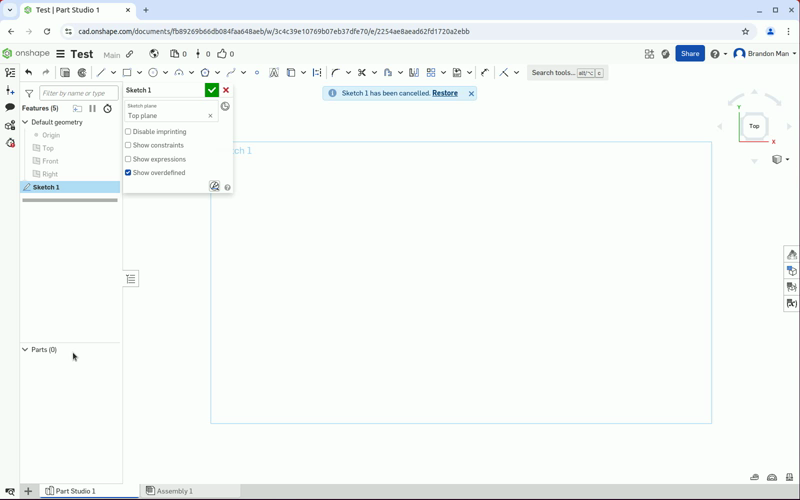
key(l)
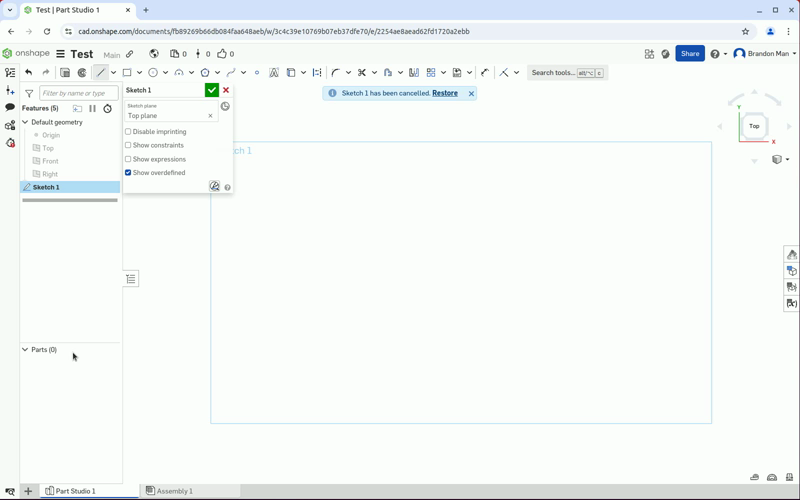
key_down(shift)
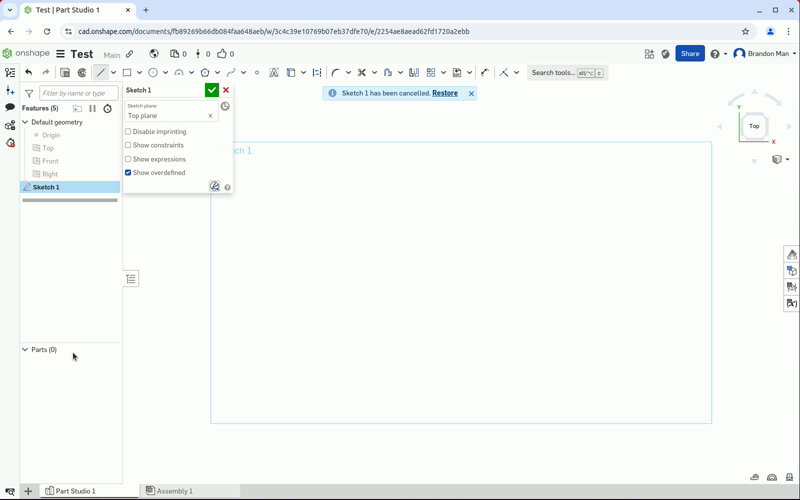
mouse_move(460, 282)
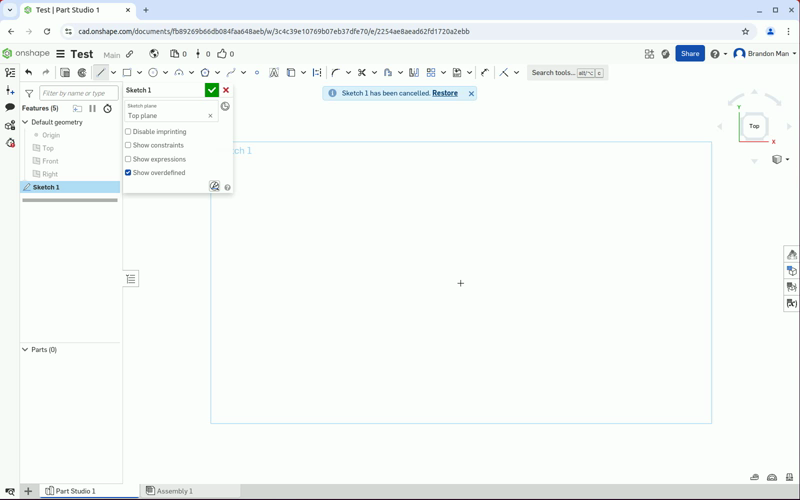
click(460, 282)
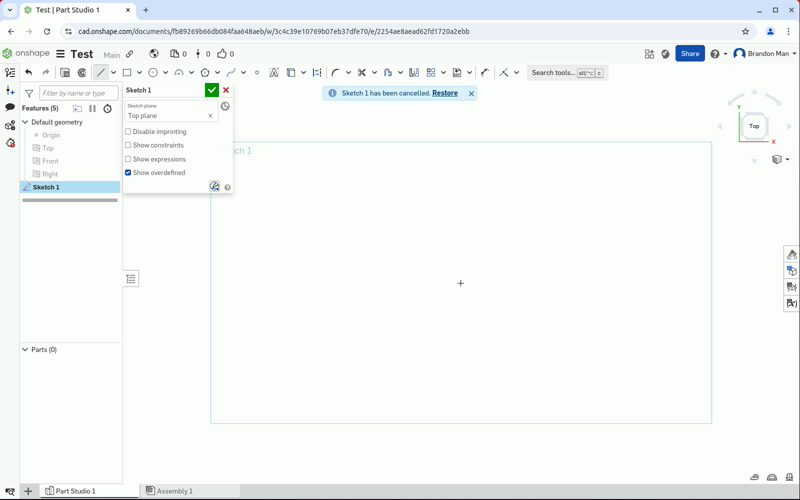
key_up(shift)
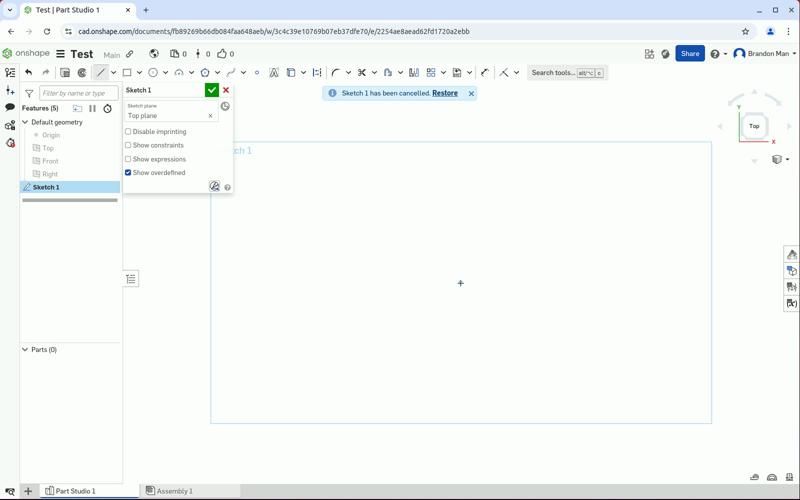
key_down(shift)
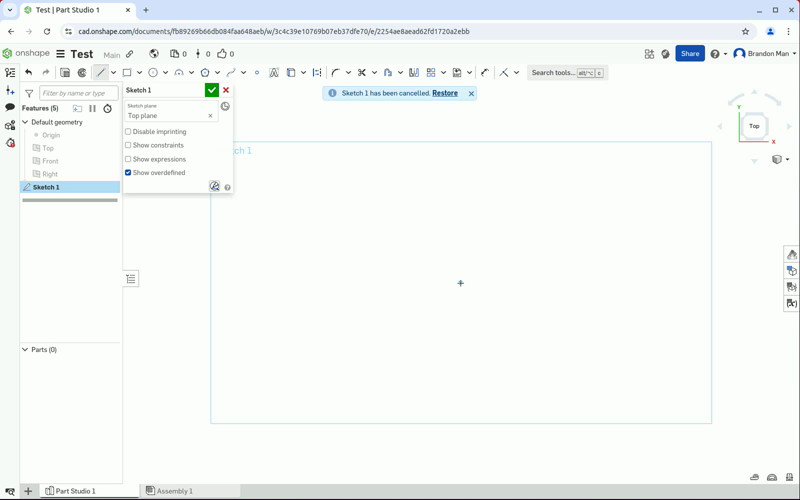
mouse_move(490, 282)
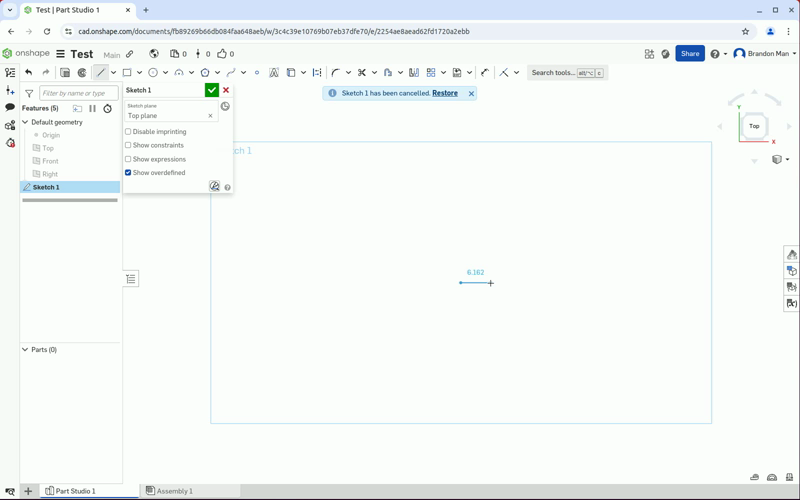
mouse_move(517, 282)
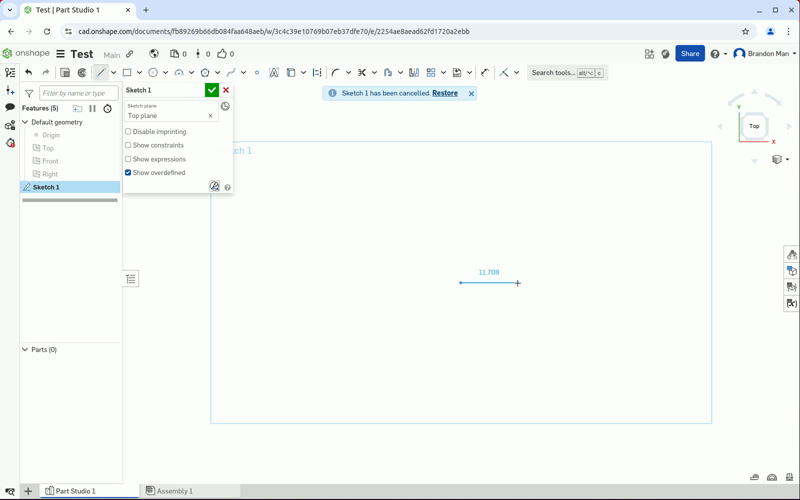
click(517, 282)
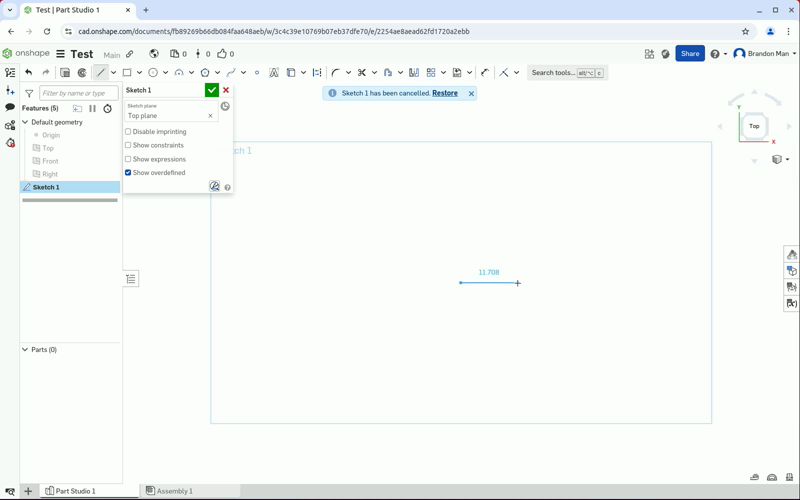
key_up(shift)
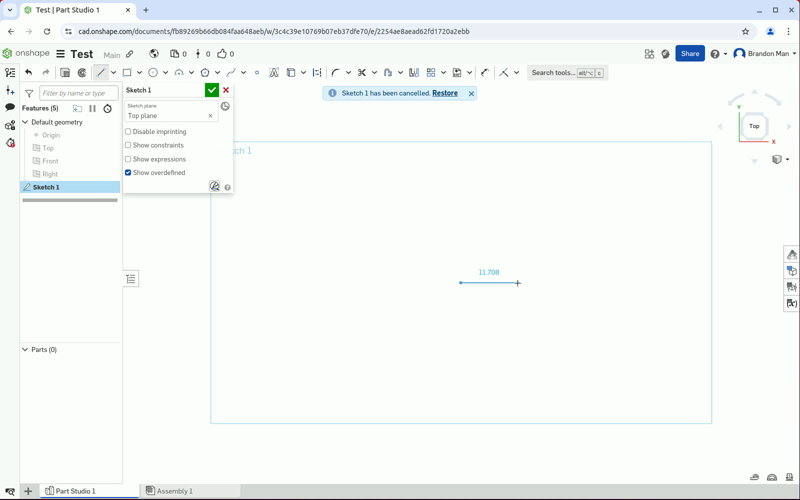
key(esc)
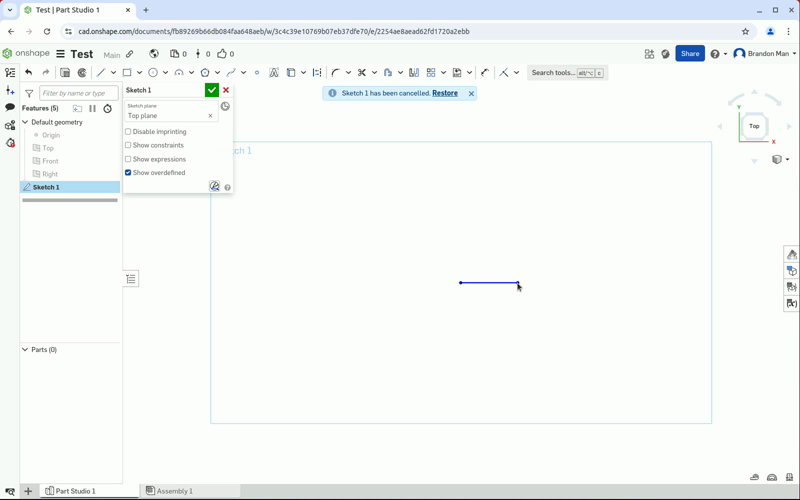
key(a)
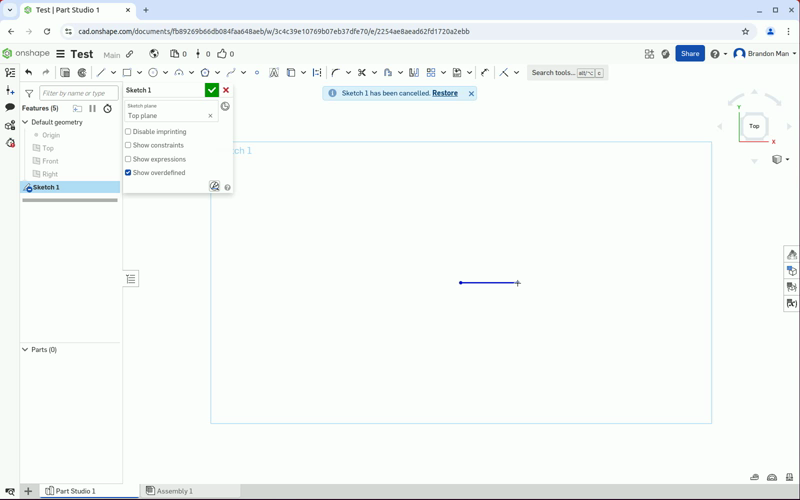
mouse_move(517, 282)
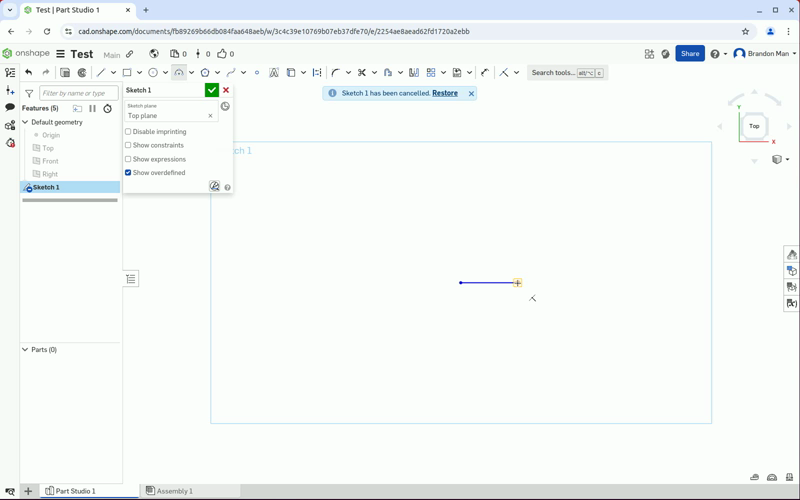
click(517, 282)
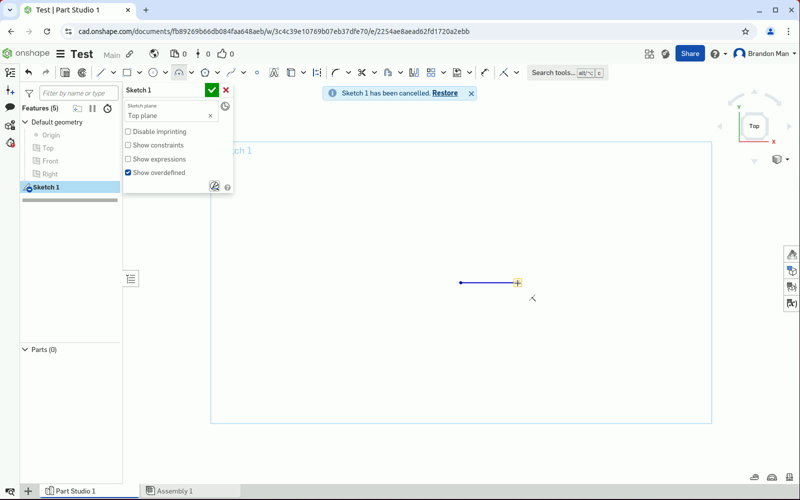
key_down(shift)
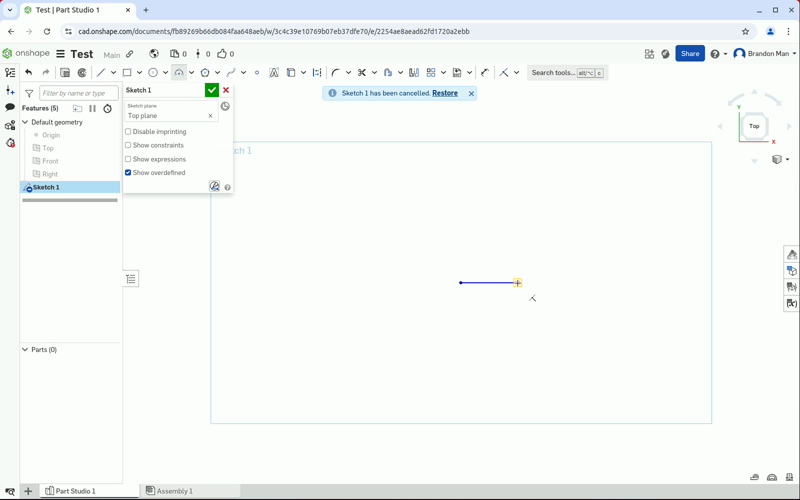
mouse_move(538, 260)
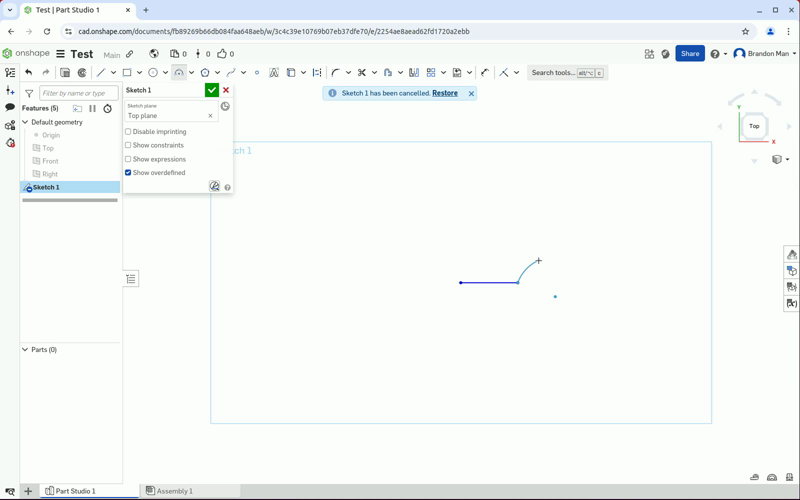
click(538, 260)
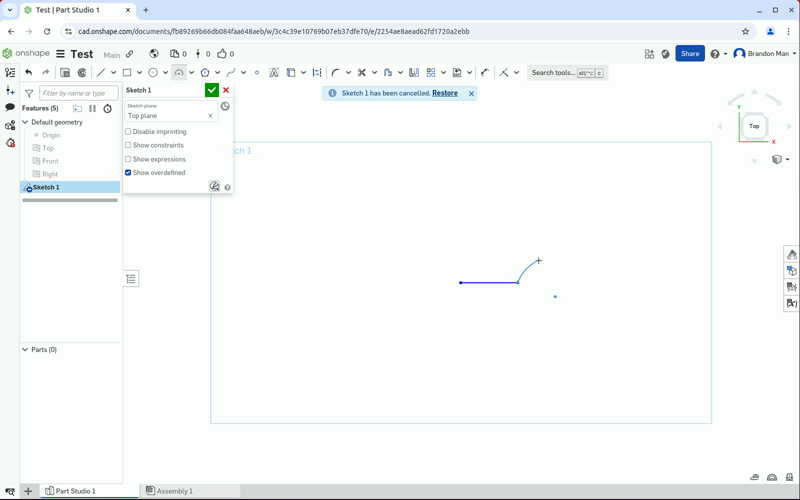
mouse_move(533, 276)
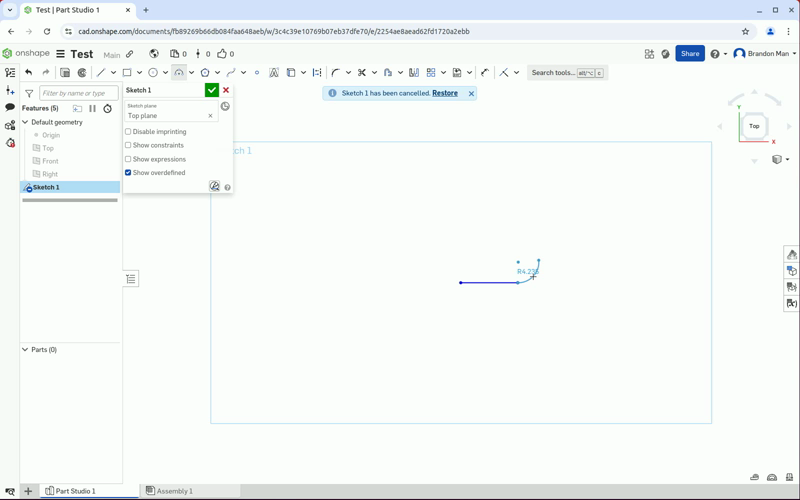
click(533, 276)
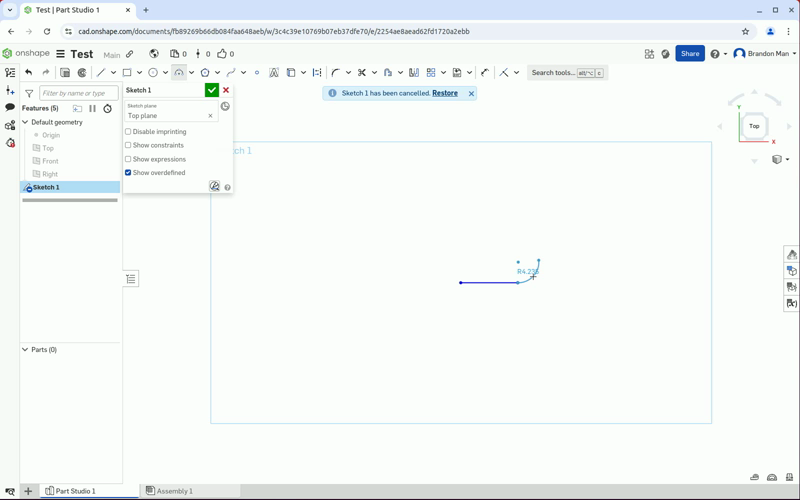
key_up(shift)
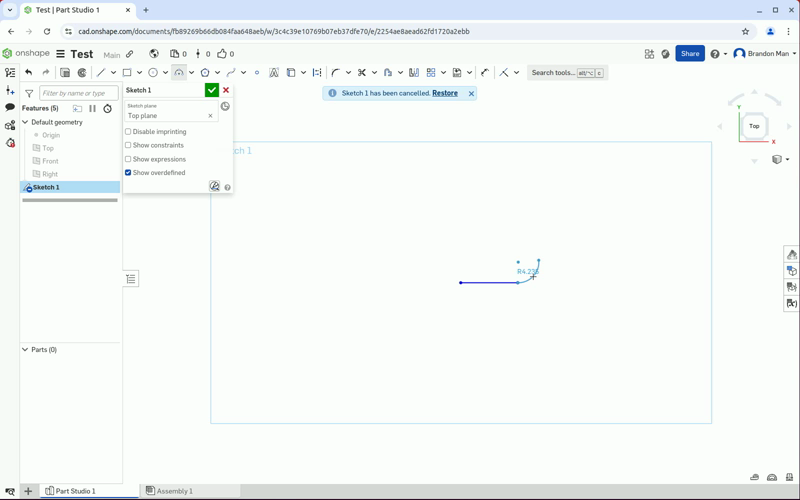
key(esc)
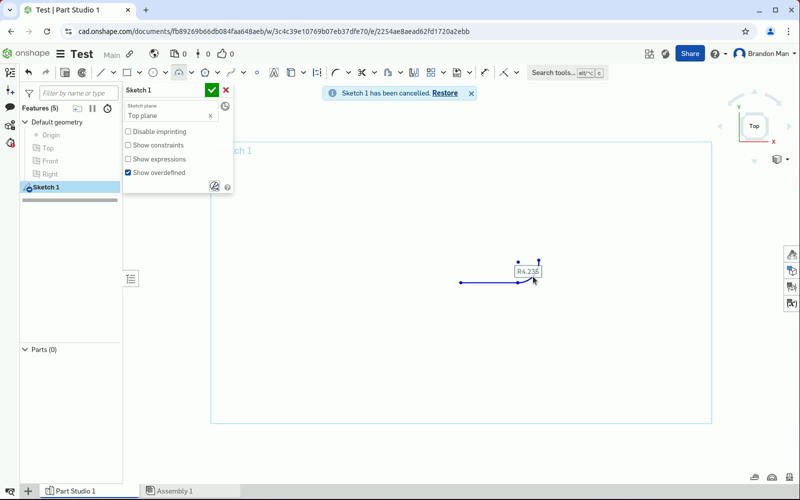
key(l)
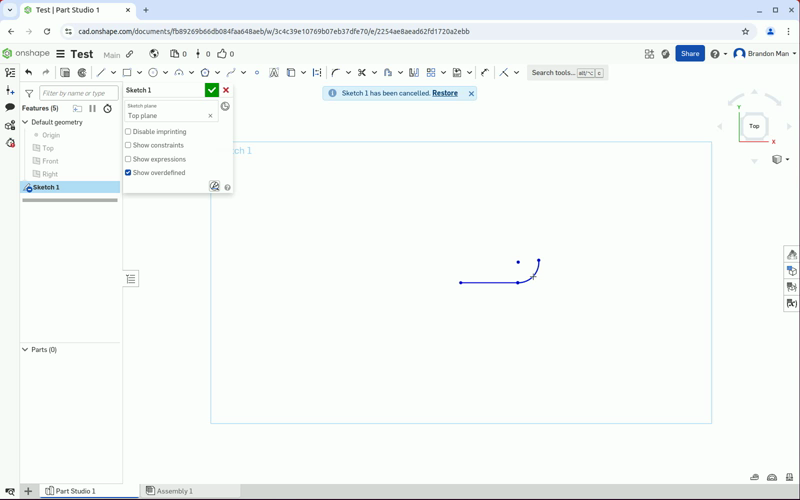
mouse_move(538, 260)
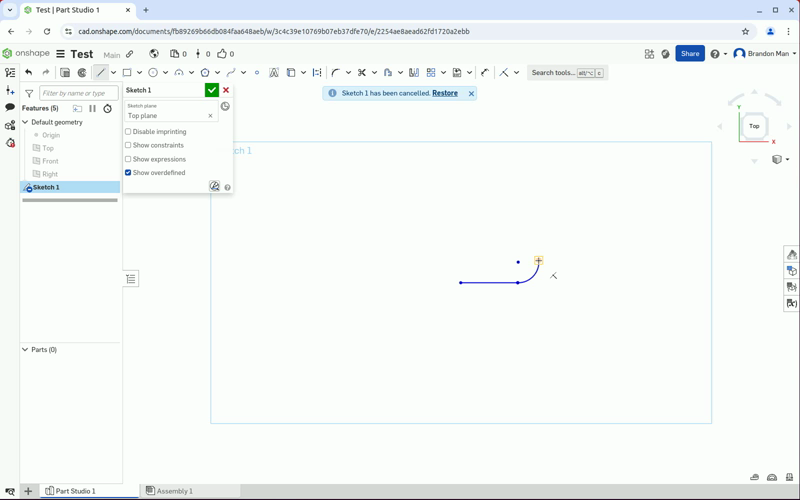
click(538, 260)
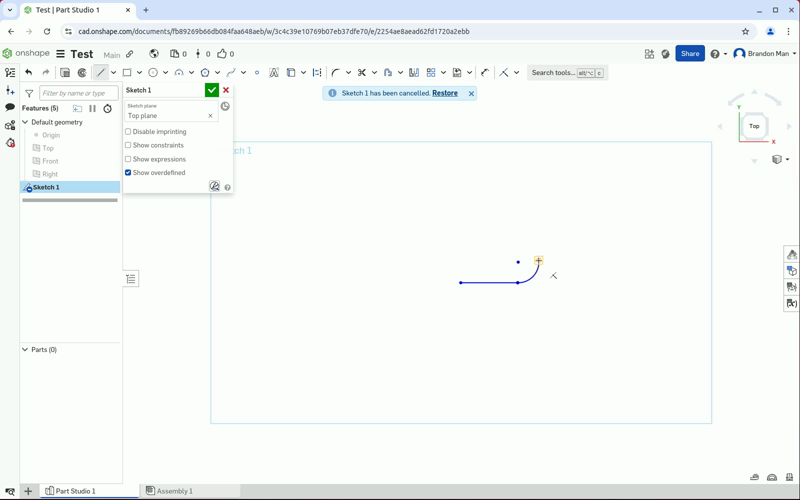
key_down(shift)
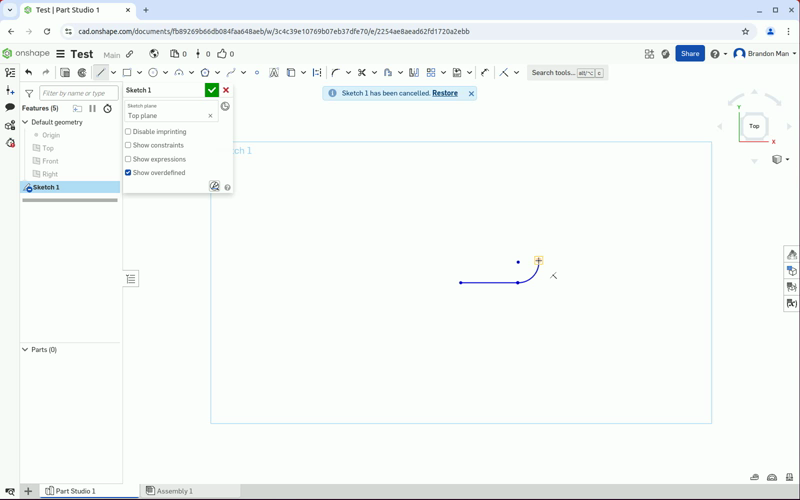
mouse_move(538, 170)
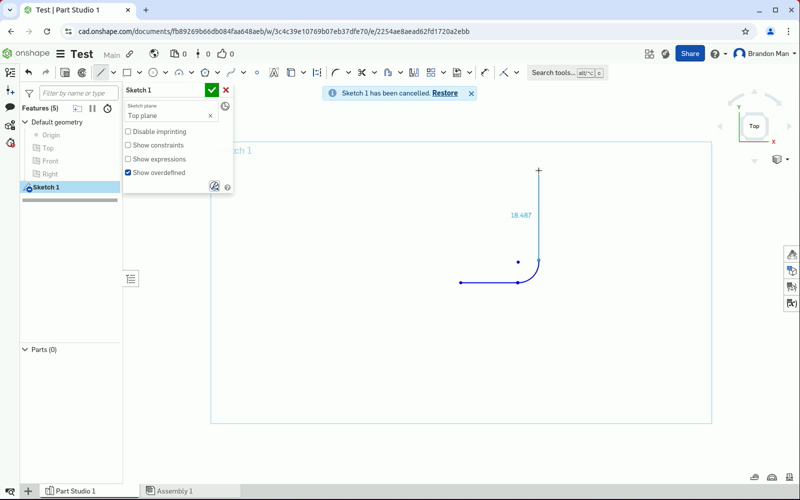
click(538, 170)
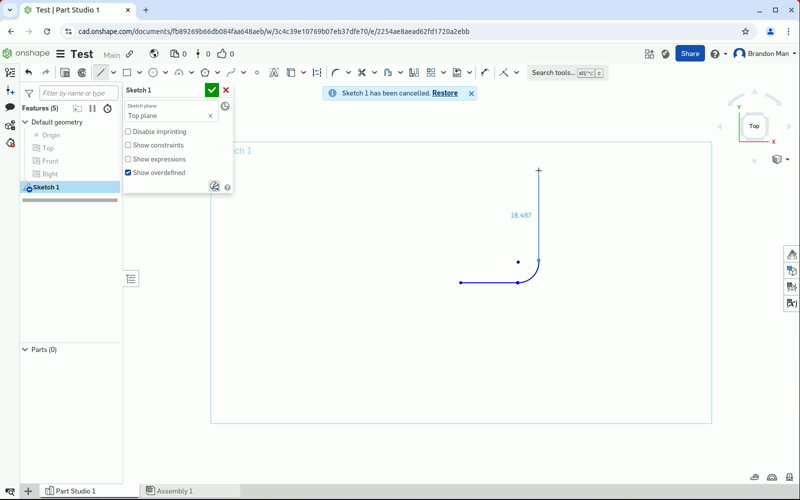
key_up(shift)
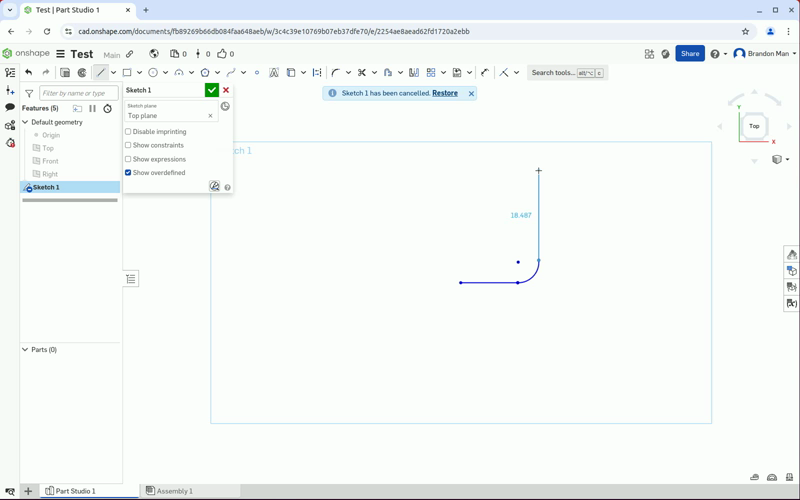
key_down(shift)
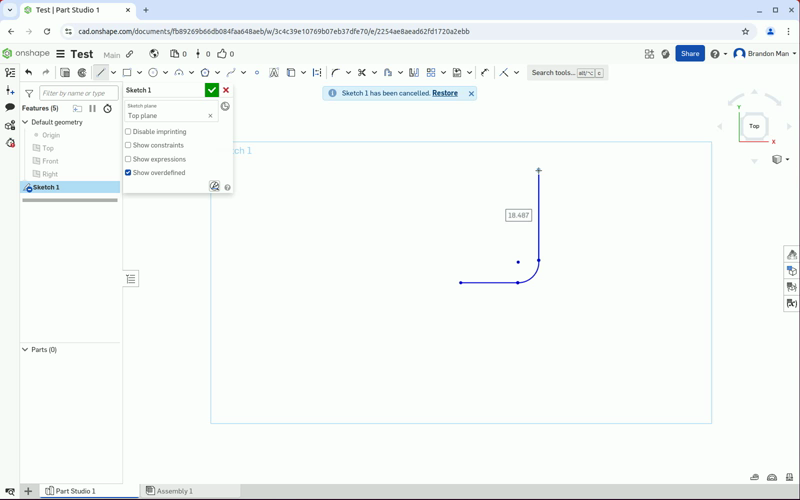
mouse_move(568, 170)
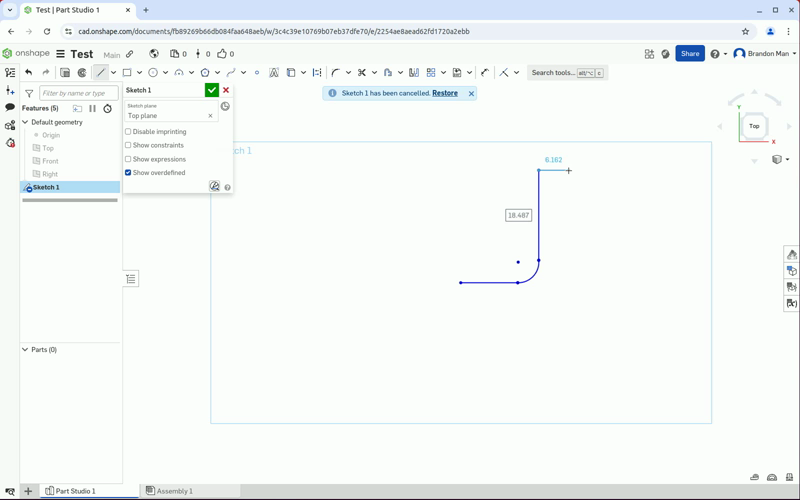
mouse_move(502, 170)
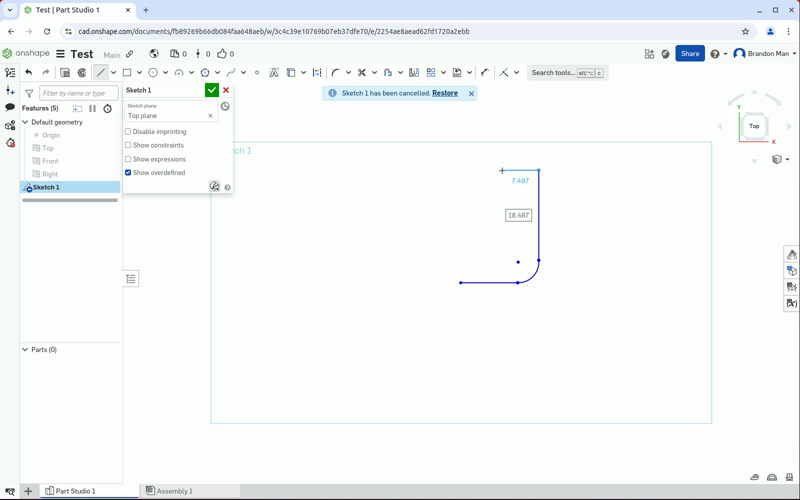
click(502, 170)
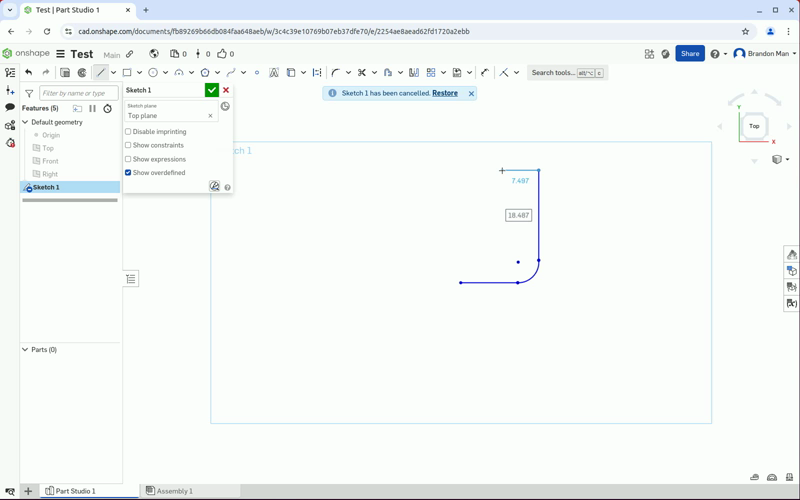
key_up(shift)
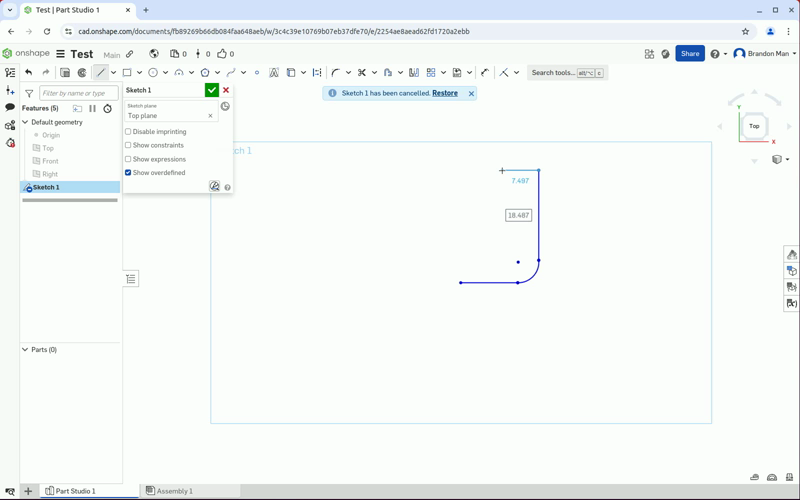
key_down(shift)
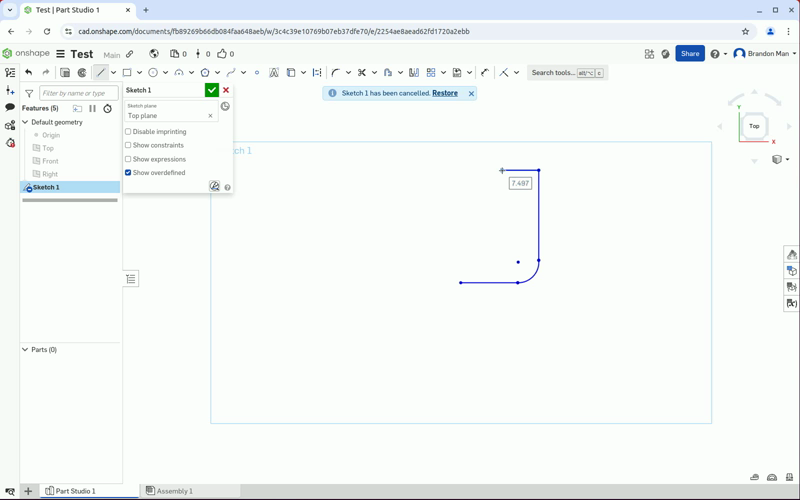
mouse_move(532, 170)
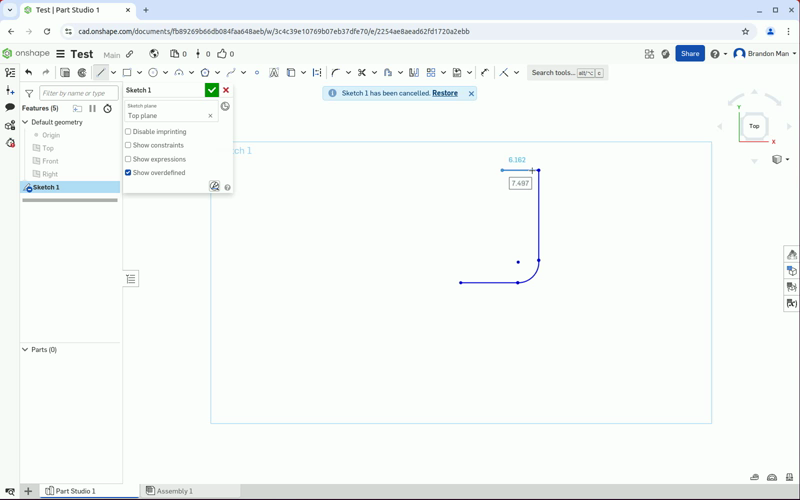
mouse_move(502, 181)
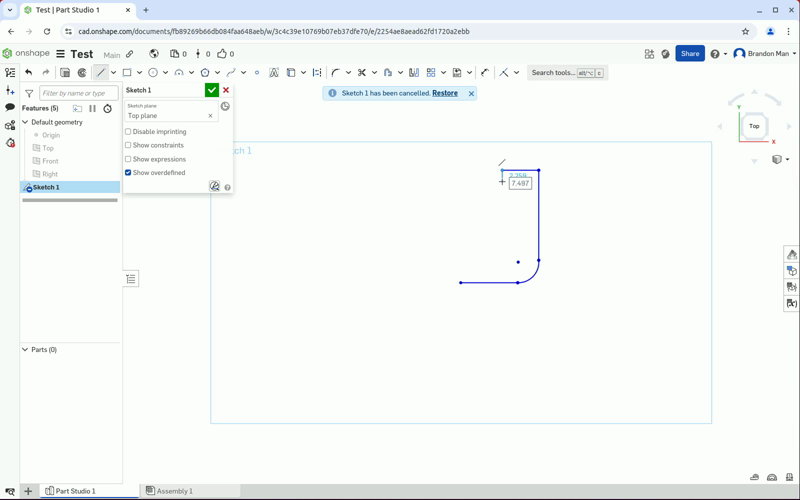
click(502, 181)
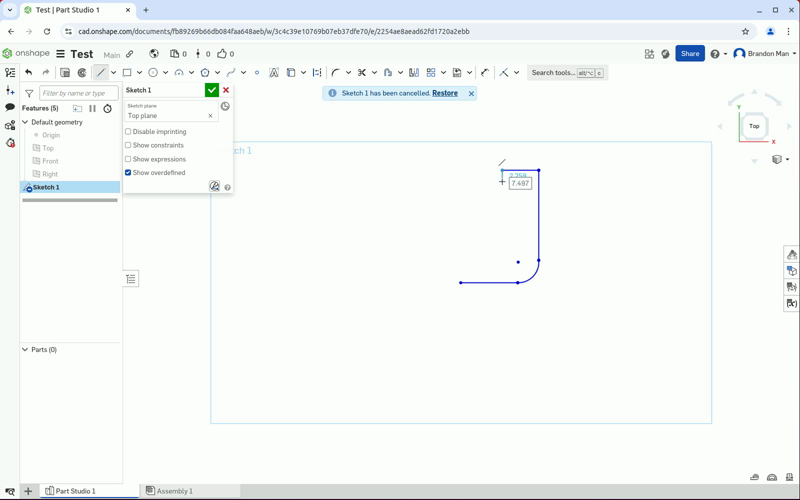
key_up(shift)
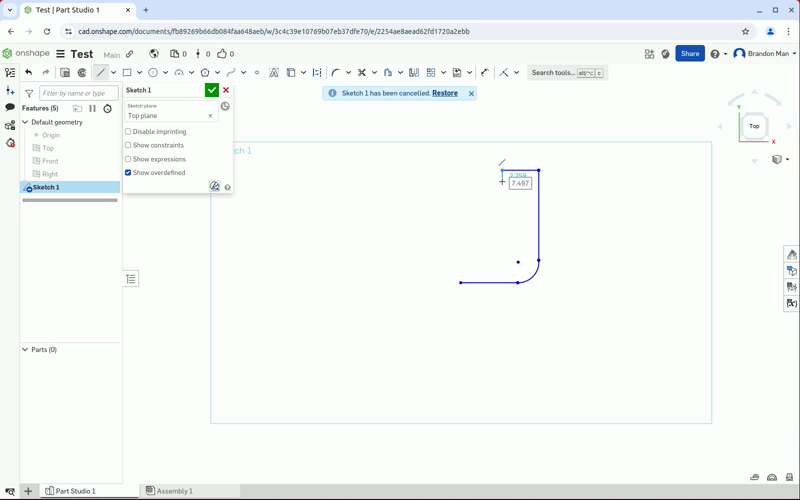
key_down(shift)
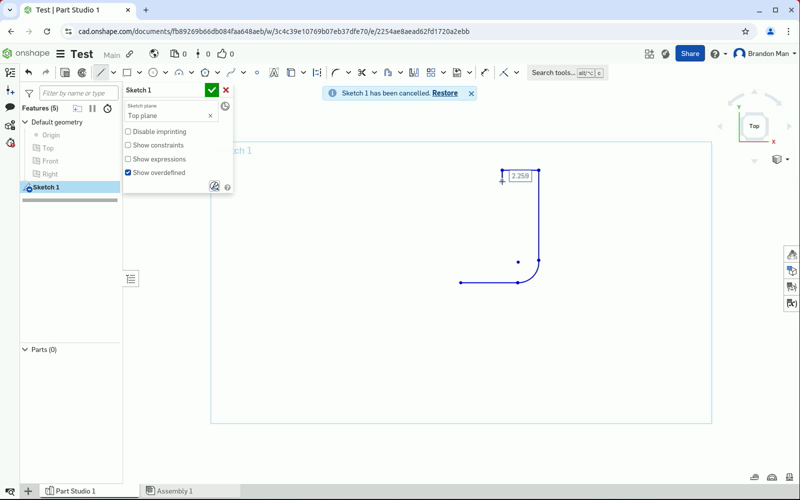
mouse_move(532, 181)
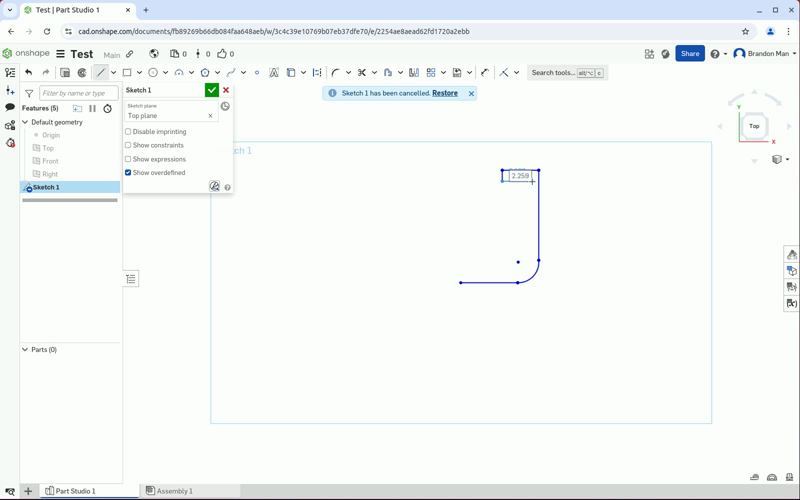
mouse_move(460, 181)
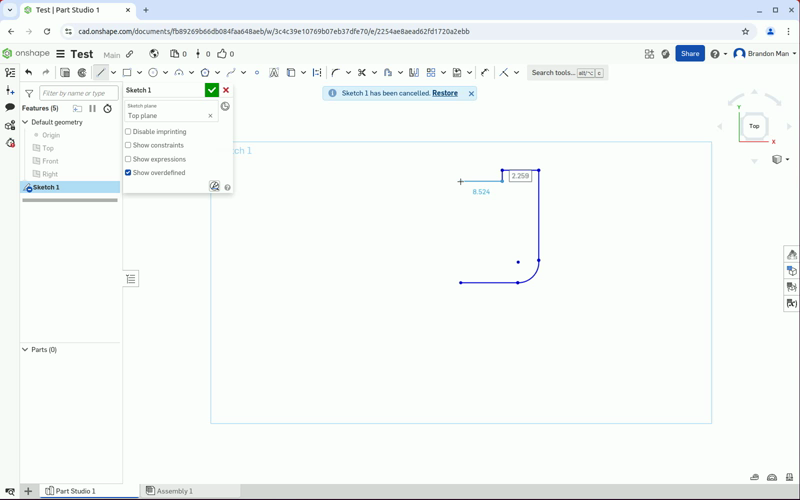
click(460, 181)
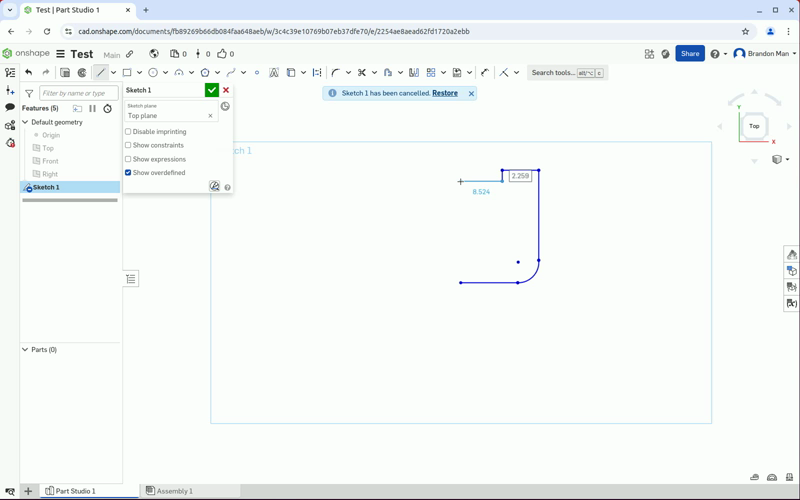
key_up(shift)
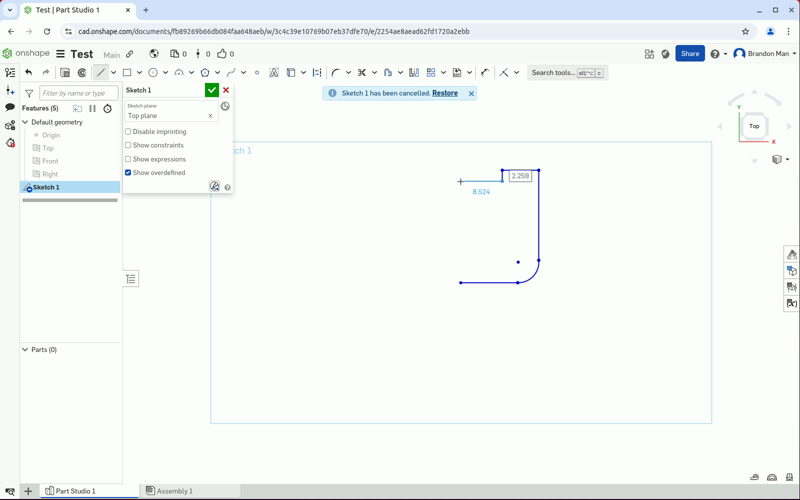
key_down(shift)
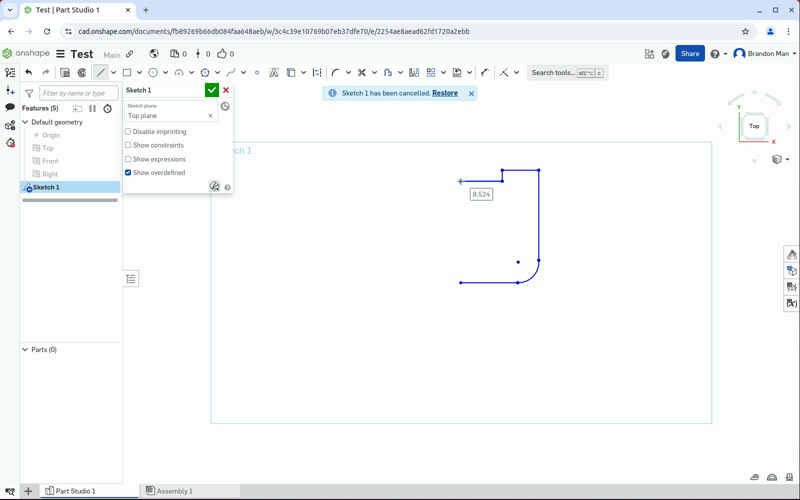
mouse_move(460, 282)
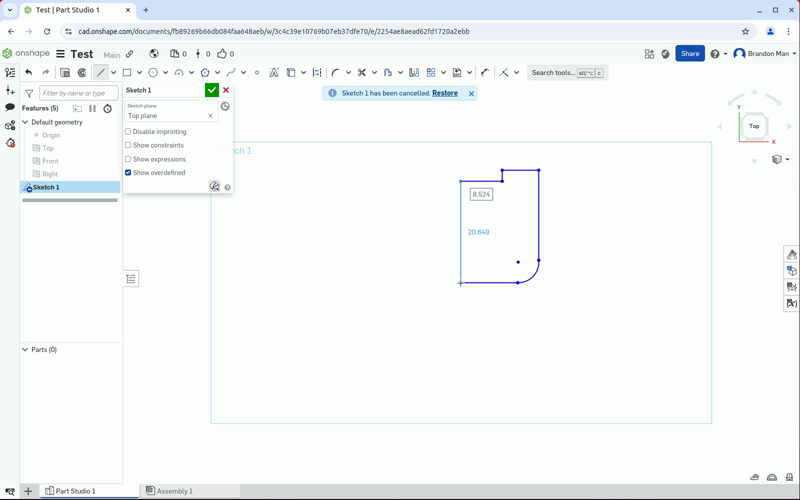
key_up(shift)
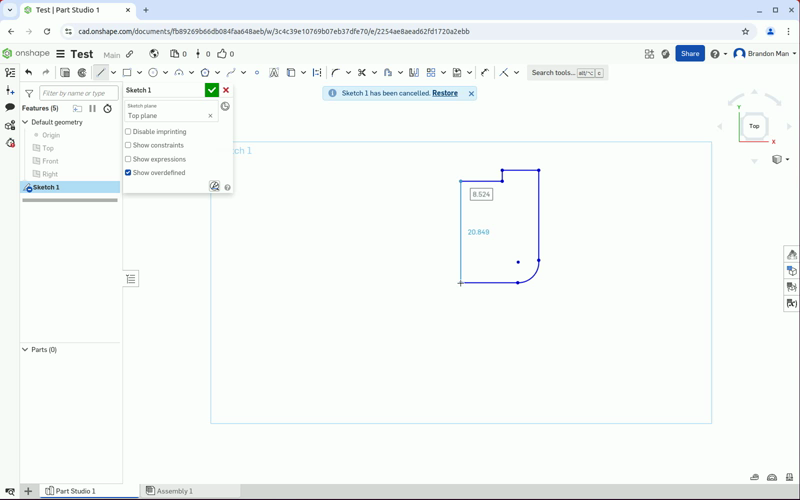
click(460, 282)
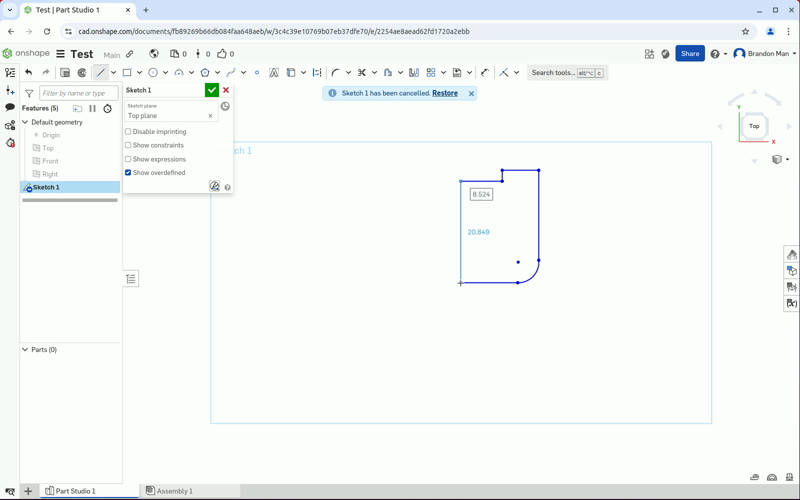
key(esc)
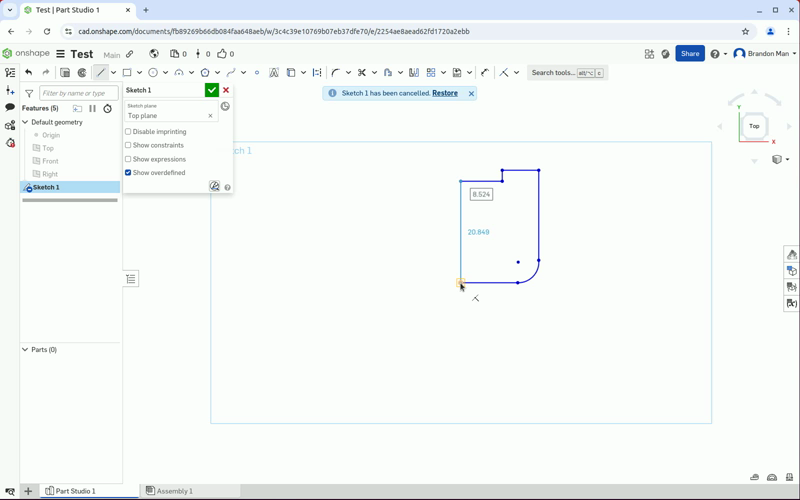
key(l)
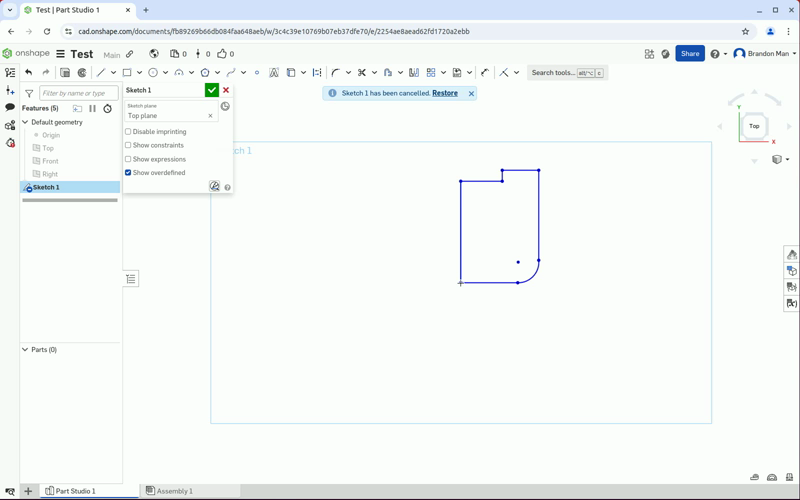
key_down(shift)
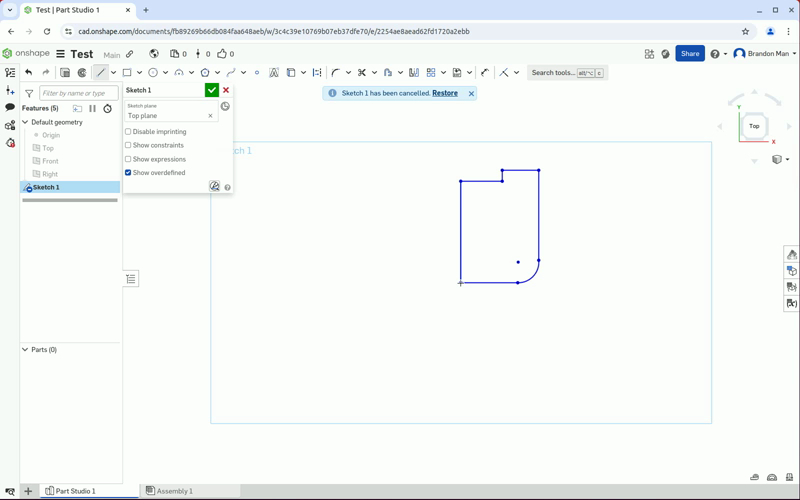
mouse_move(485, 260)
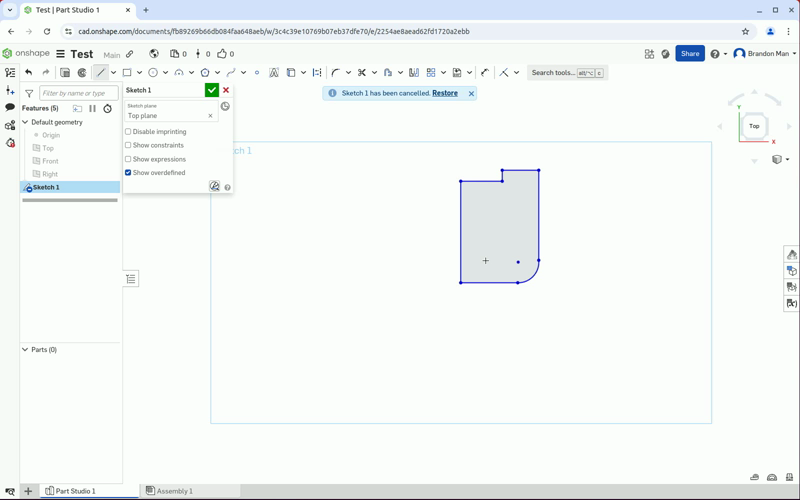
click(485, 260)
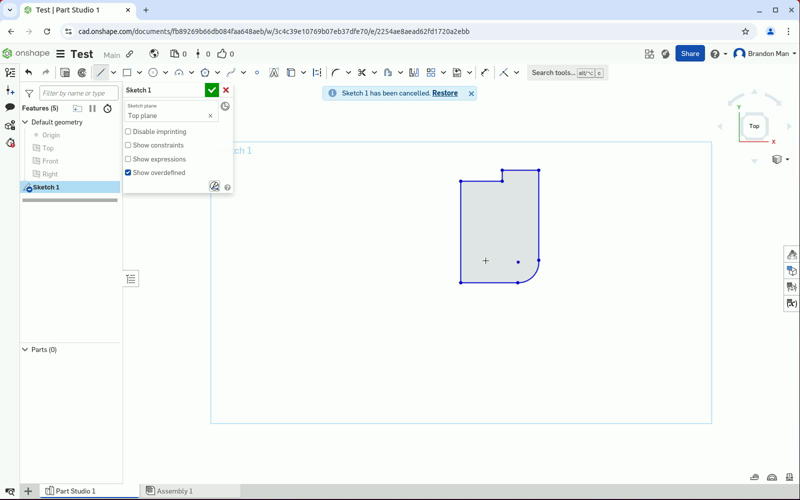
key_up(shift)
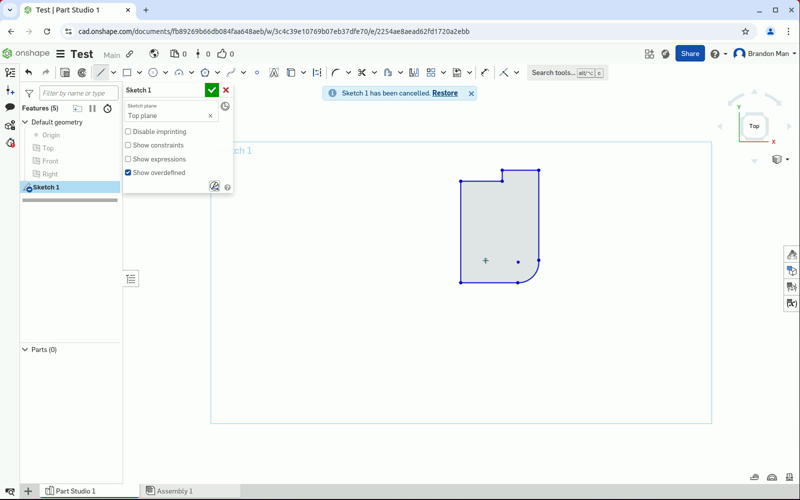
key_down(shift)
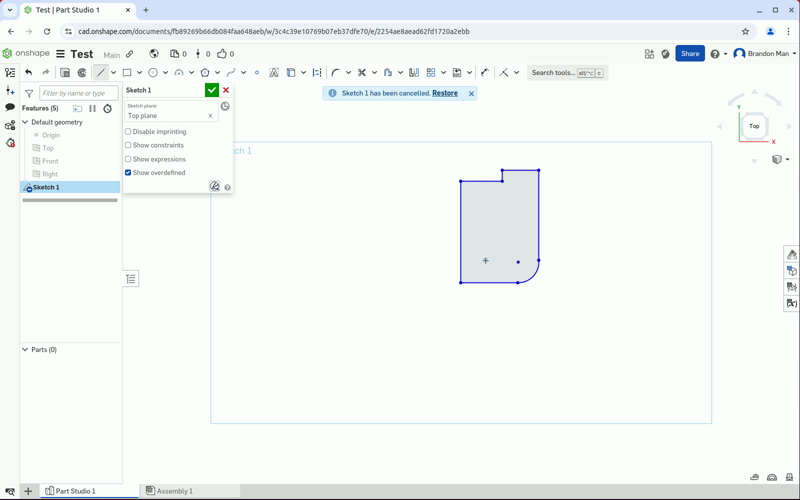
mouse_move(515, 260)
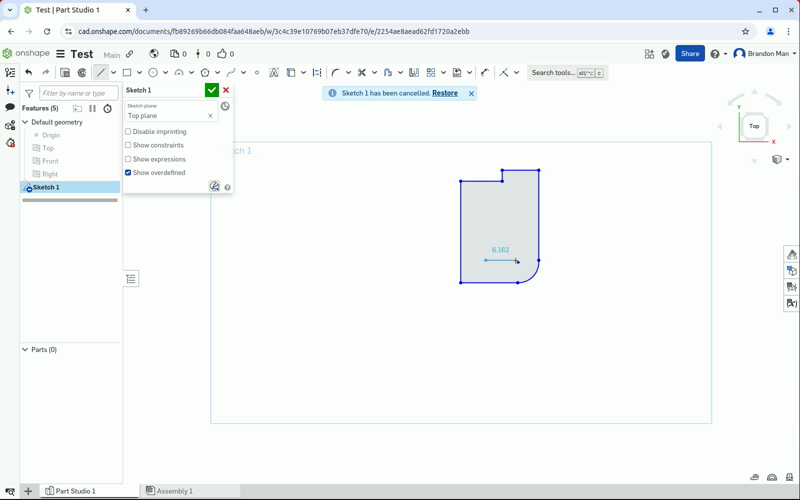
mouse_move(501, 260)
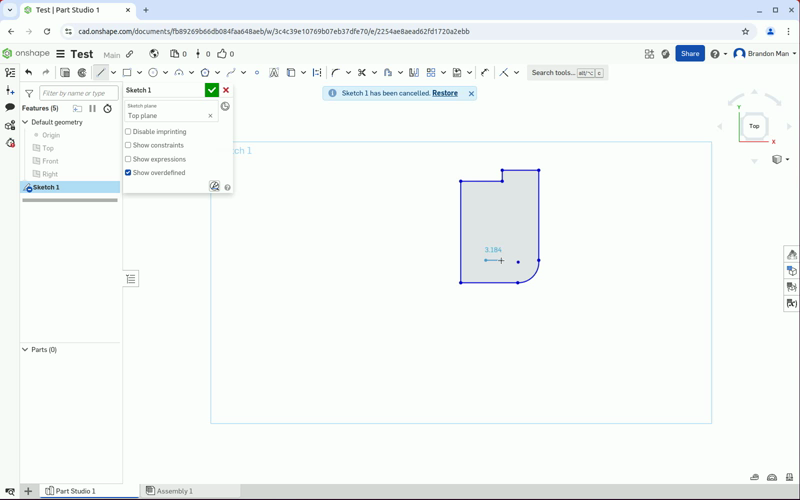
click(501, 260)
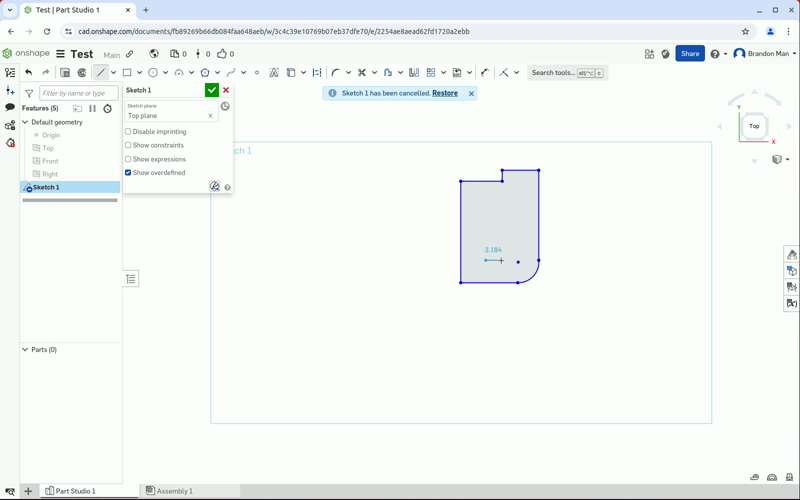
key_up(shift)
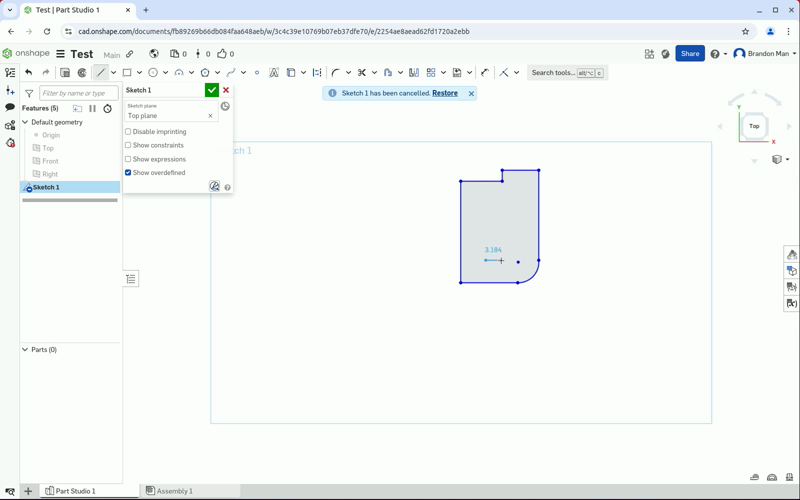
key(esc)
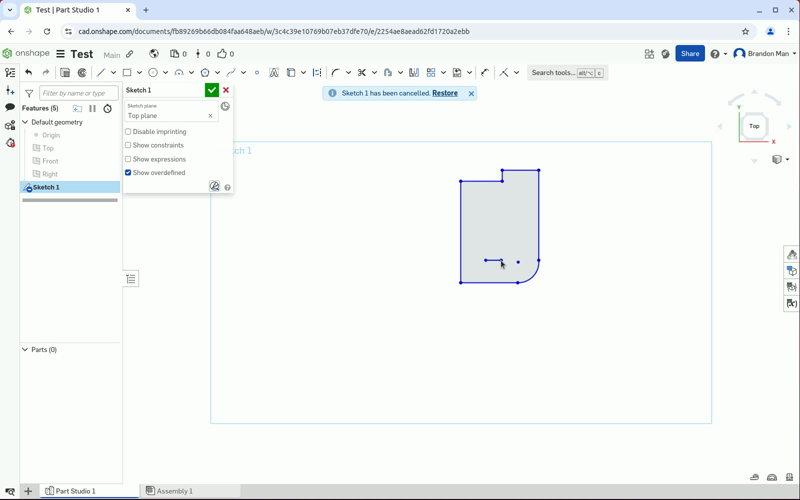
key(a)
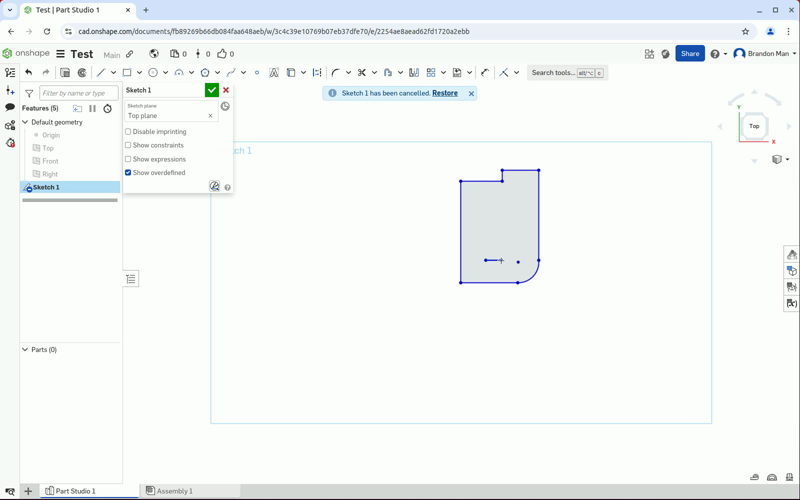
mouse_move(501, 260)
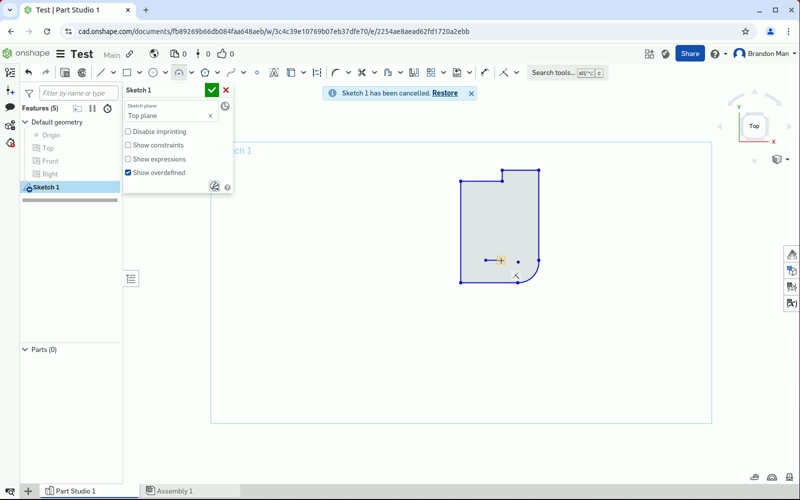
click(501, 260)
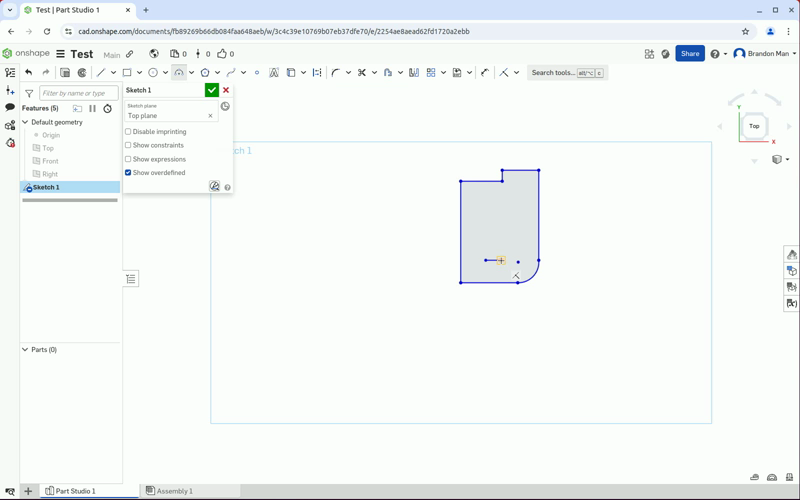
key_down(shift)
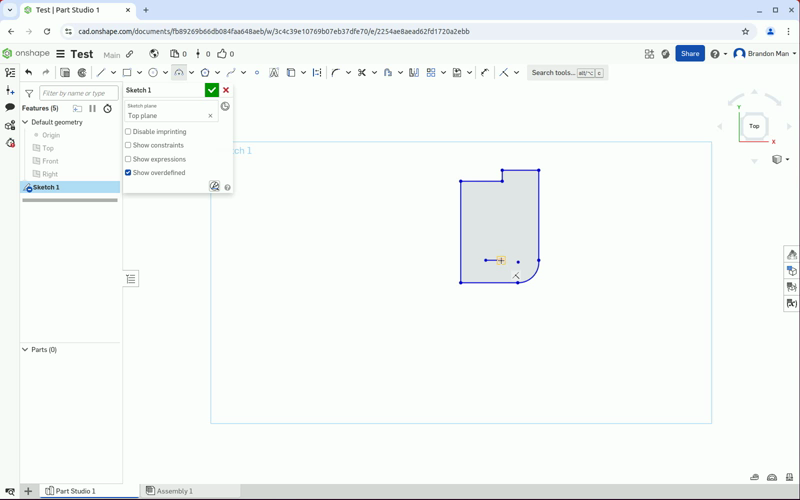
mouse_move(517, 245)
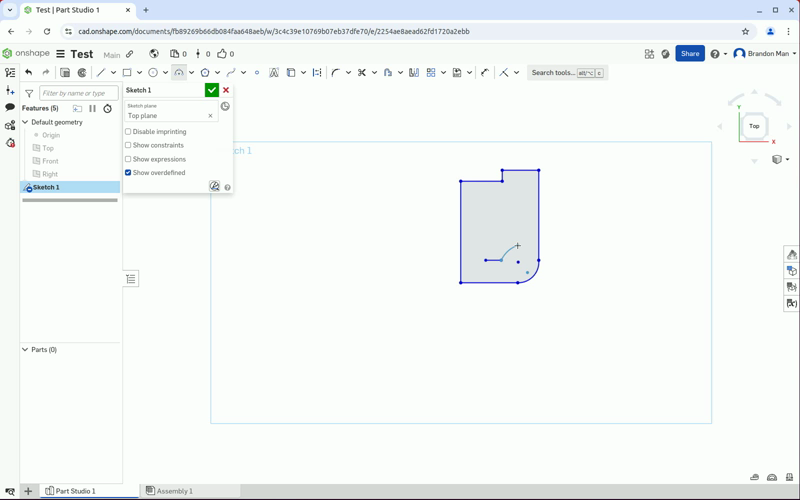
click(517, 245)
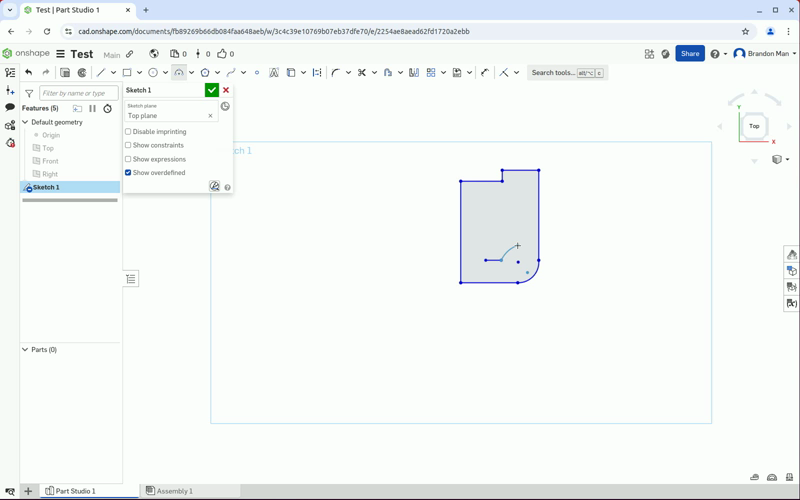
mouse_move(506, 249)
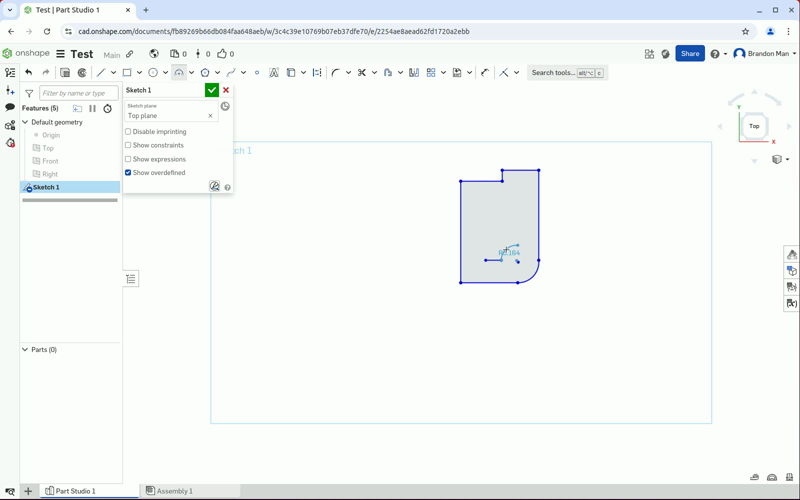
click(506, 249)
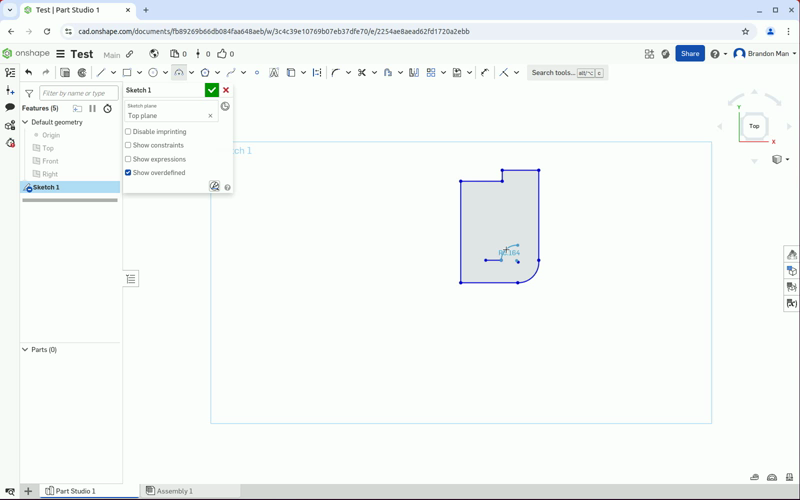
key_up(shift)
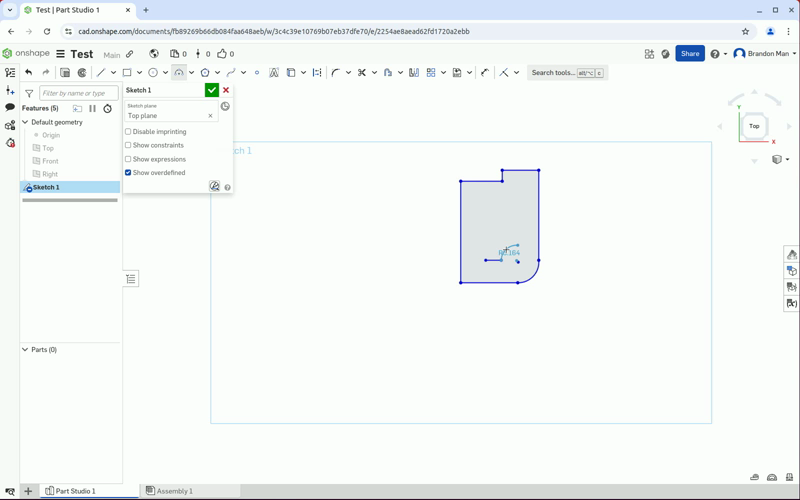
key(esc)
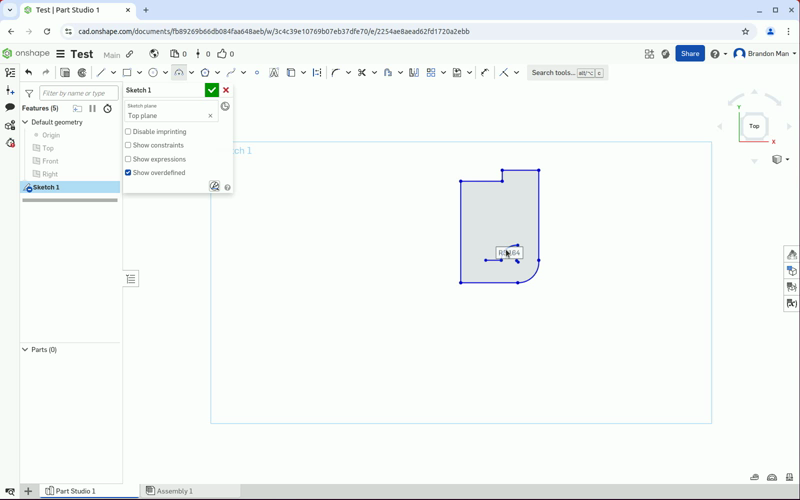
key(l)
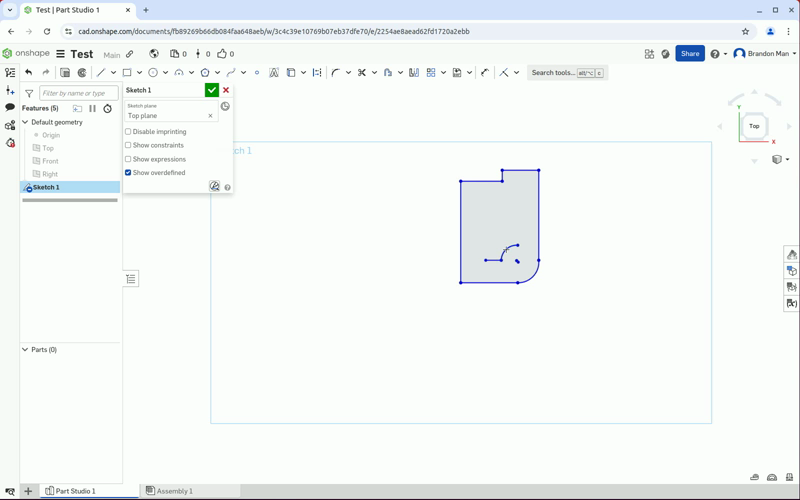
mouse_move(517, 245)
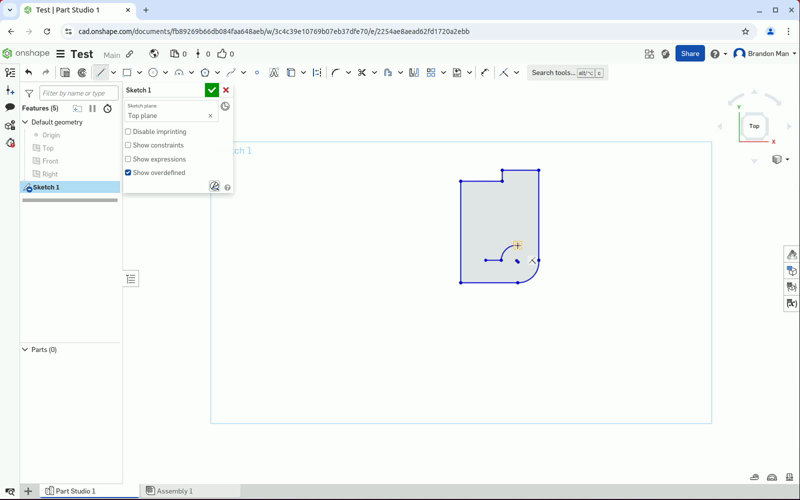
click(517, 245)
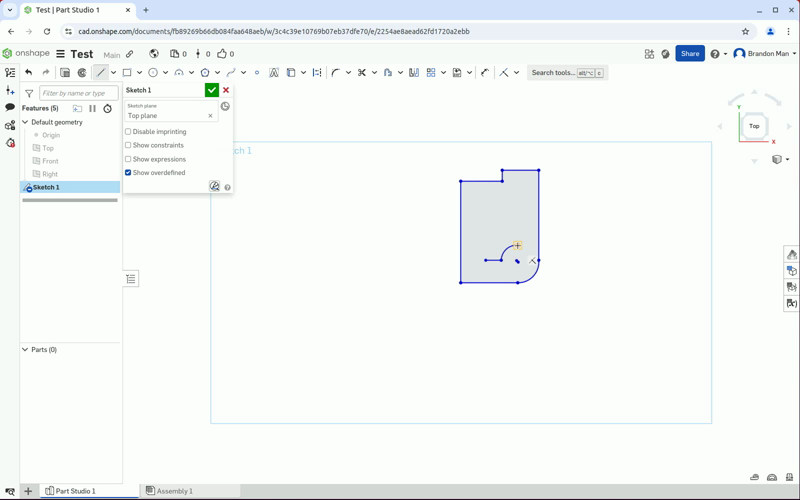
key_down(shift)
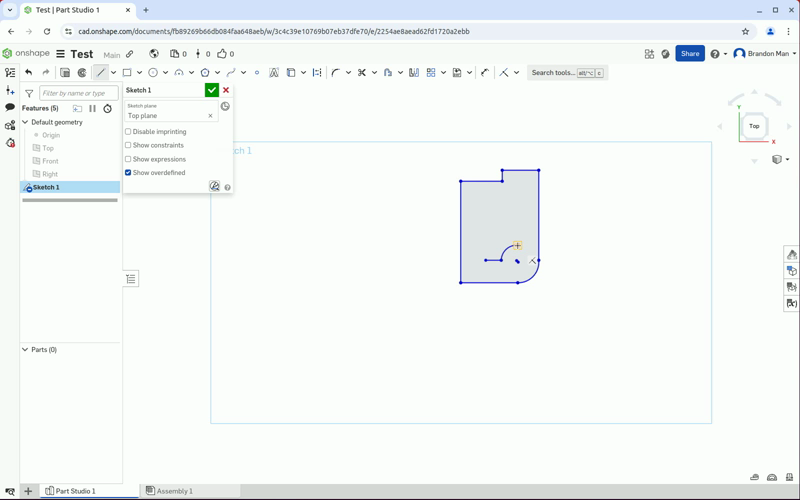
mouse_move(547, 245)
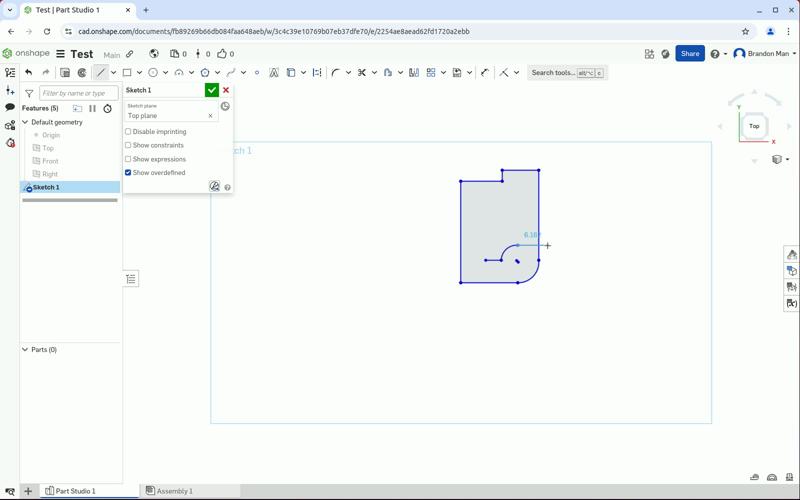
mouse_move(517, 192)
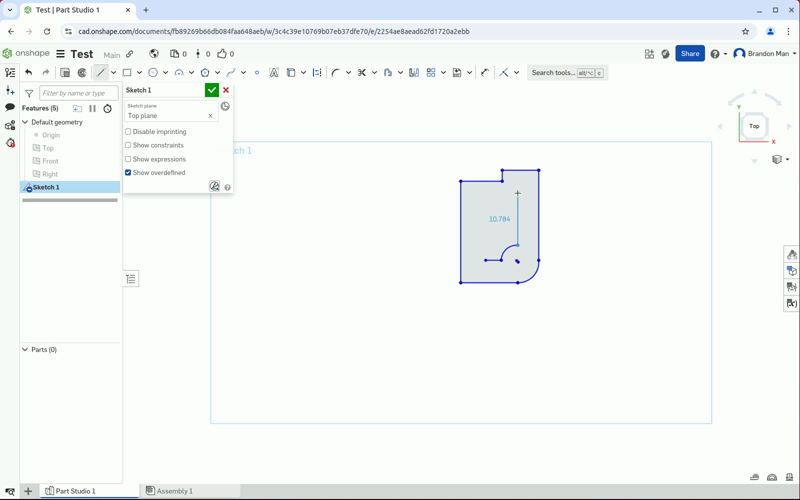
click(517, 192)
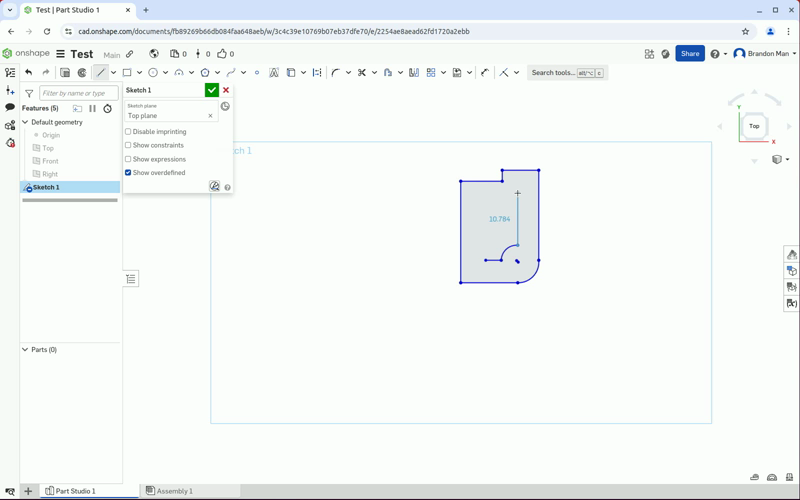
key_up(shift)
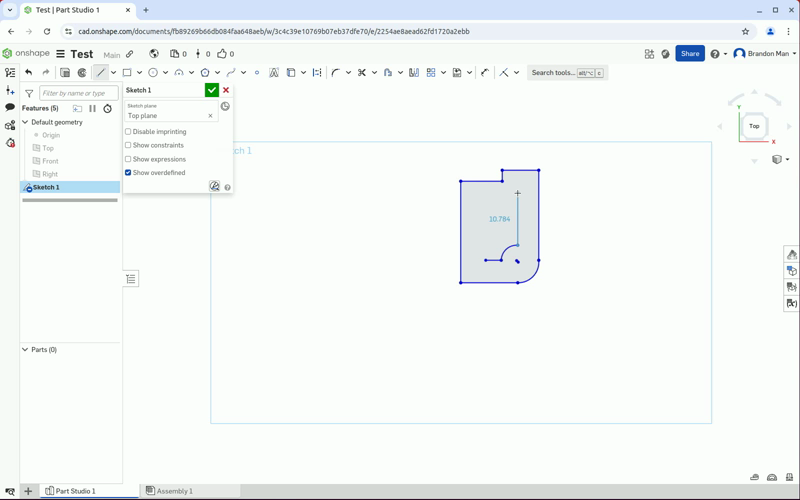
key_down(shift)
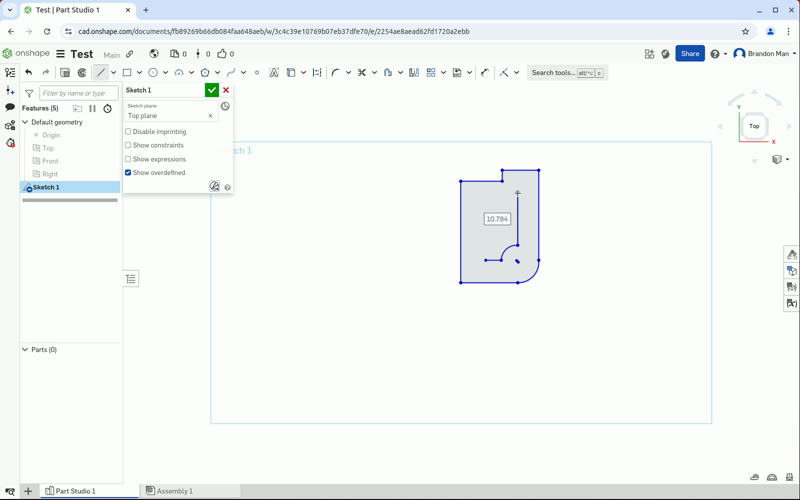
mouse_move(547, 192)
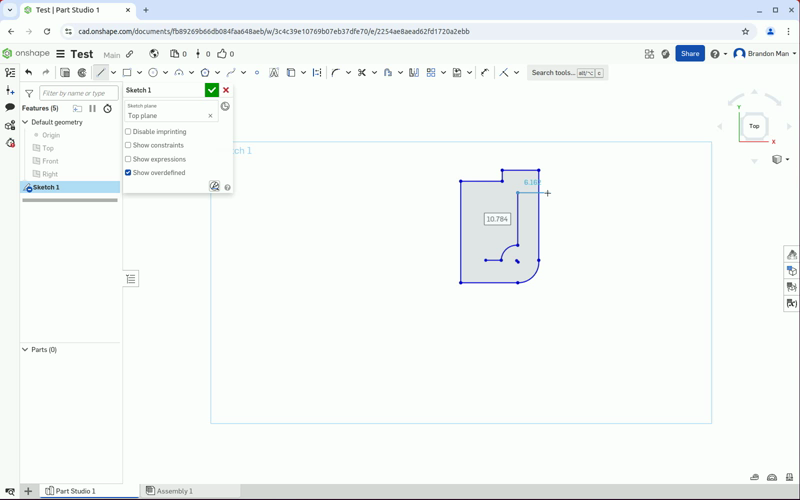
mouse_move(485, 192)
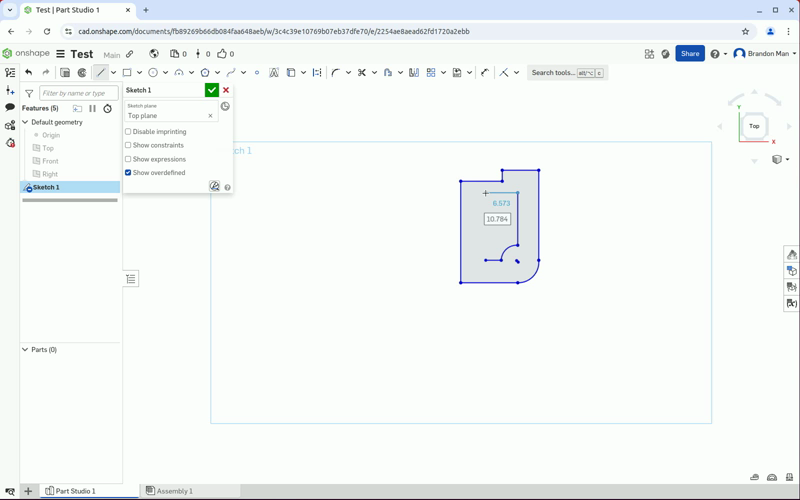
click(485, 192)
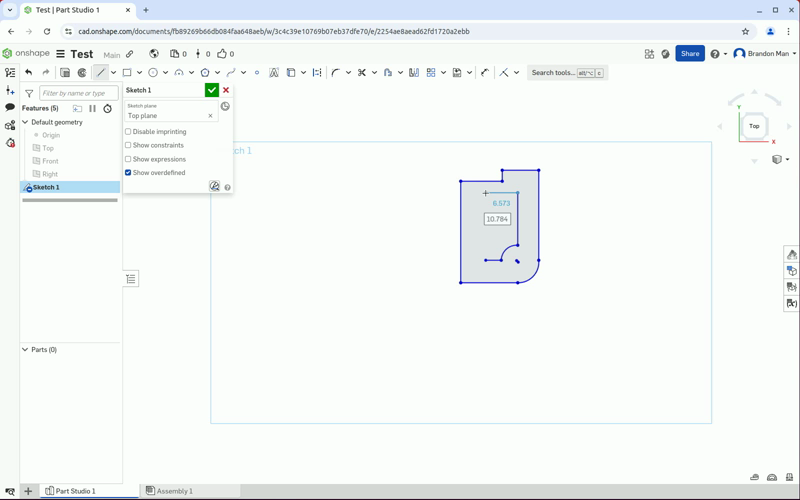
key_up(shift)
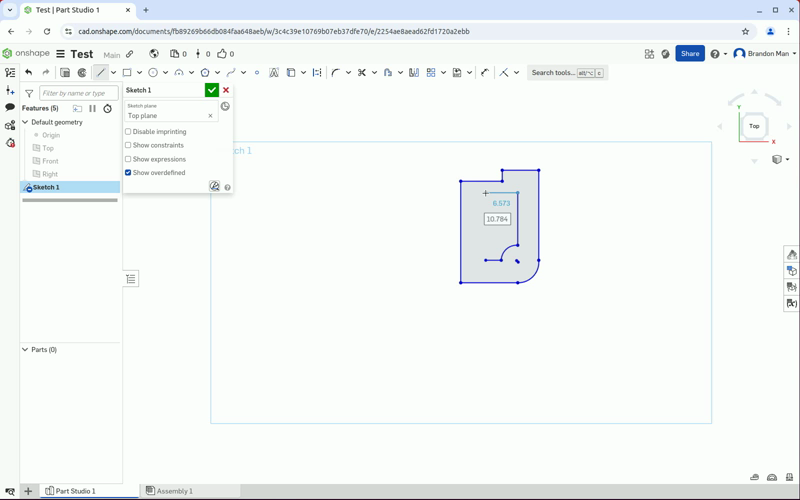
key_down(shift)
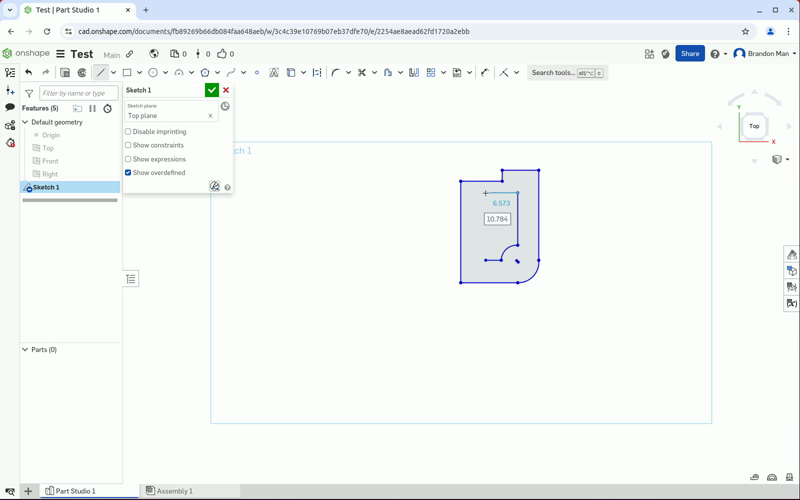
mouse_move(485, 260)
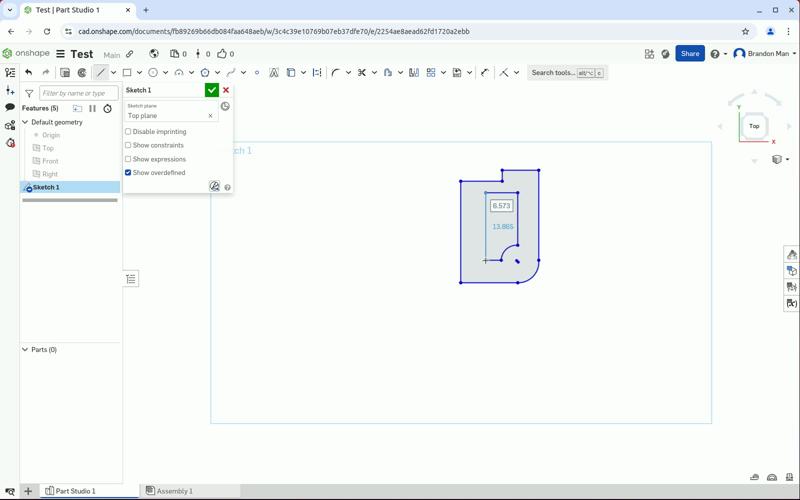
key_up(shift)
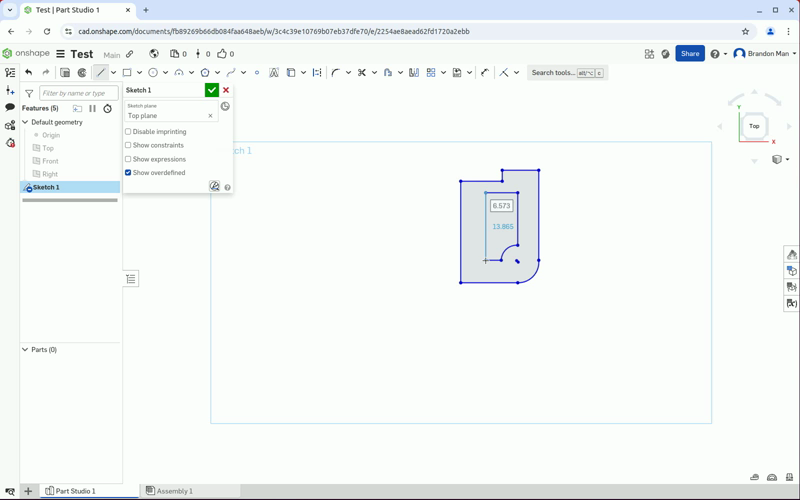
click(485, 260)
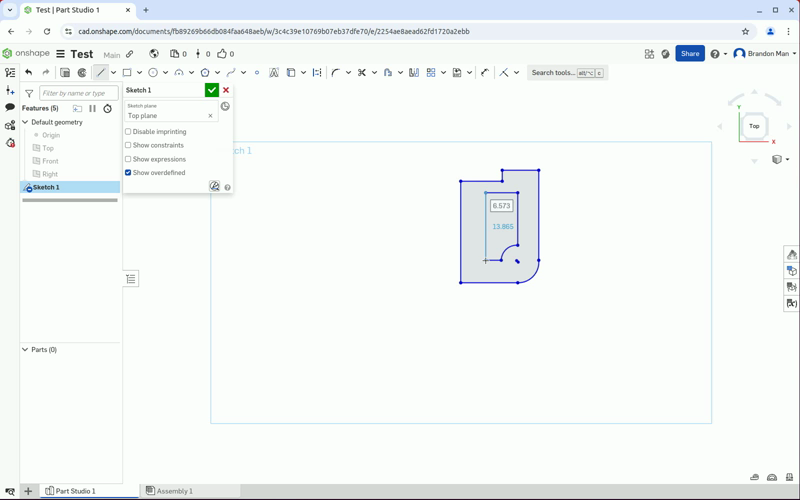
key(esc)
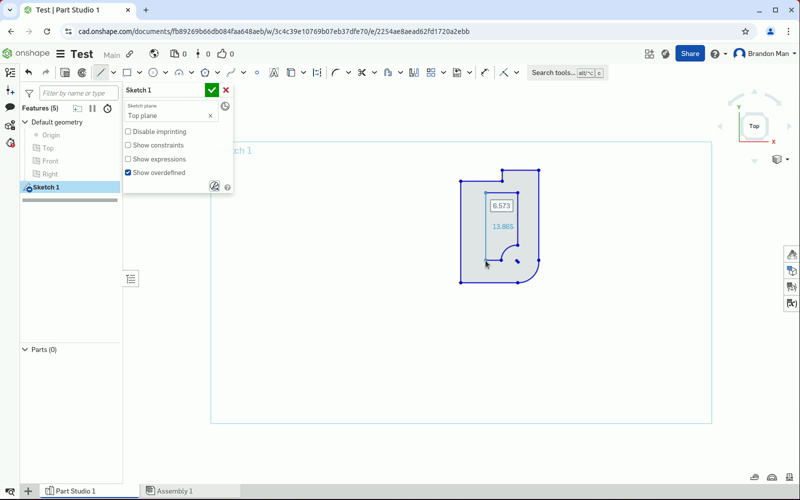
key(c)
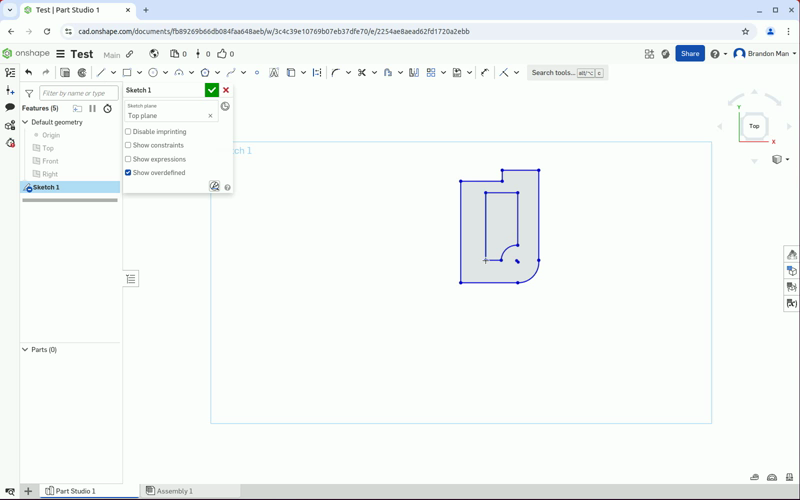
key_down(shift)
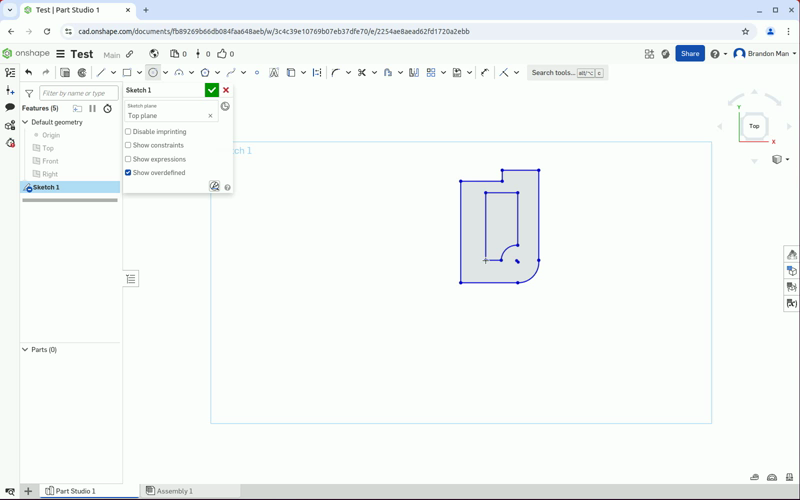
mouse_move(517, 260)
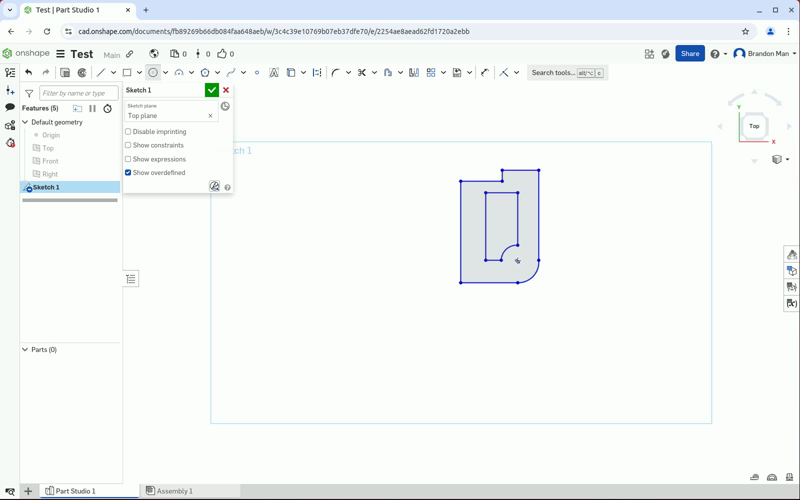
scroll(6)
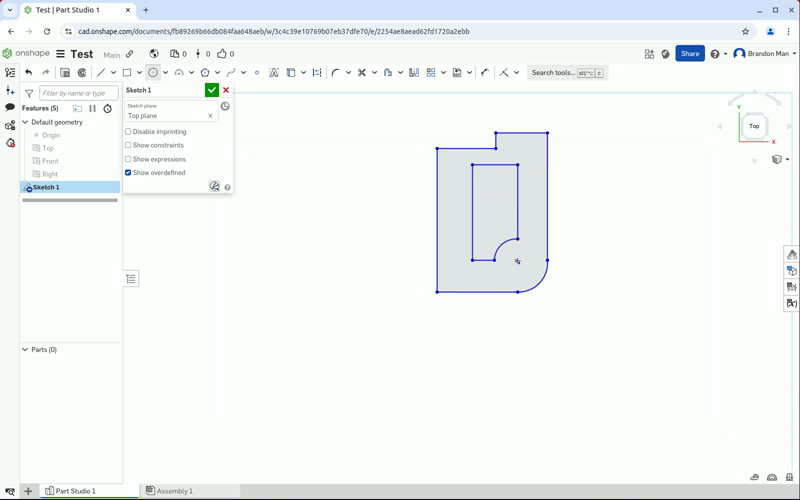
scroll(6)
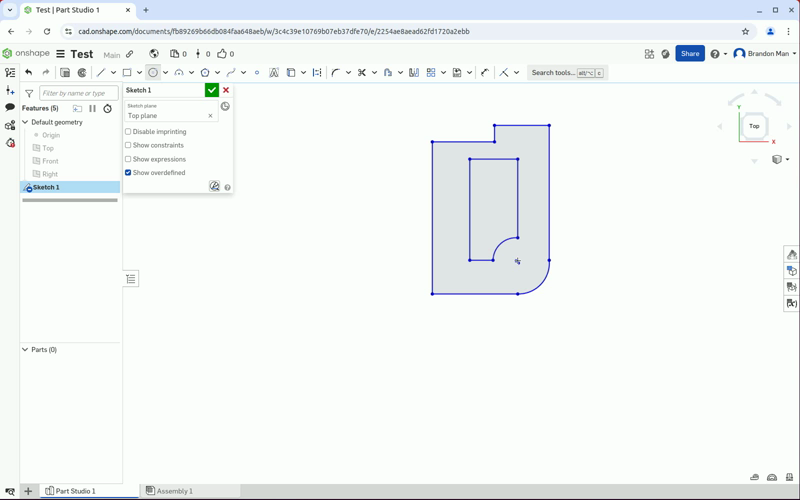
scroll(6)
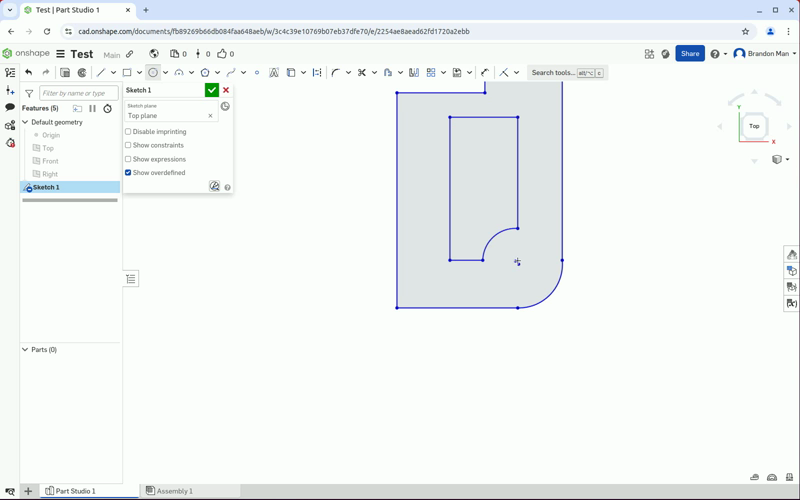
scroll(6)
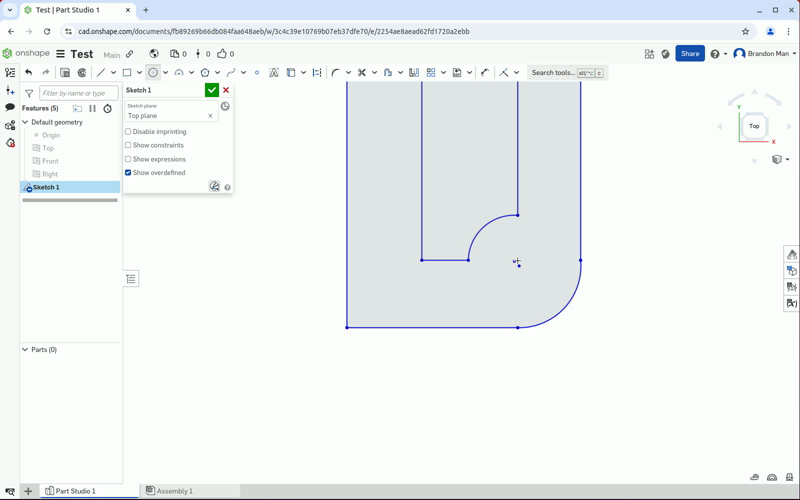
scroll(6)
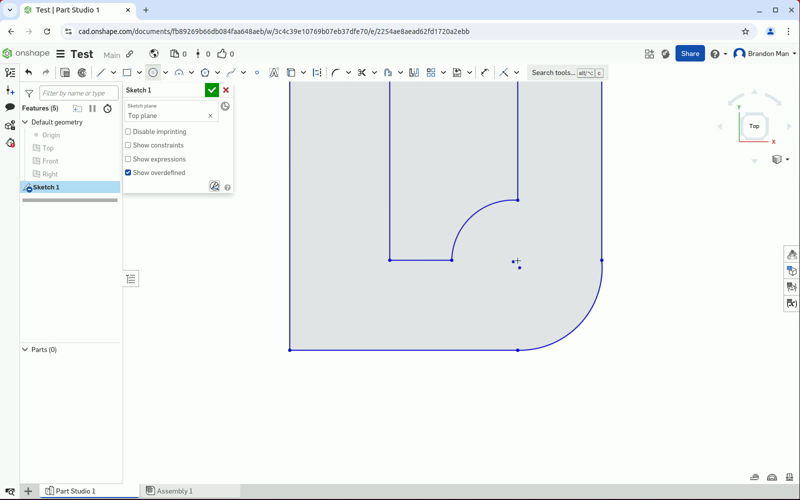
scroll(6)
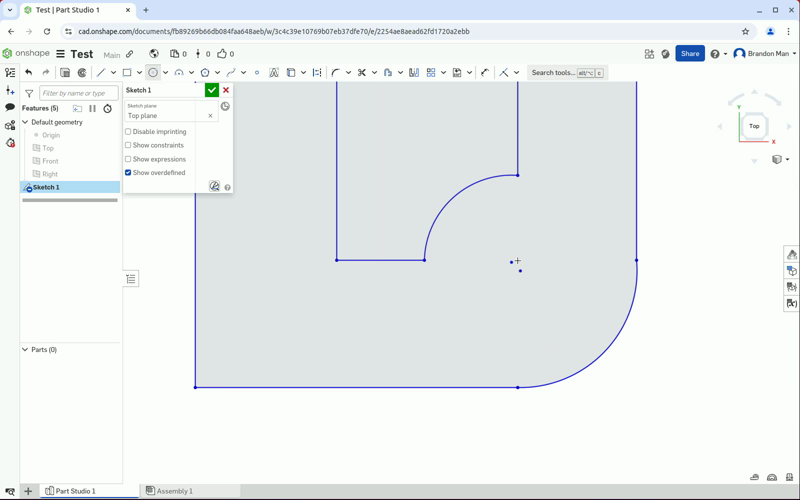
scroll(6)
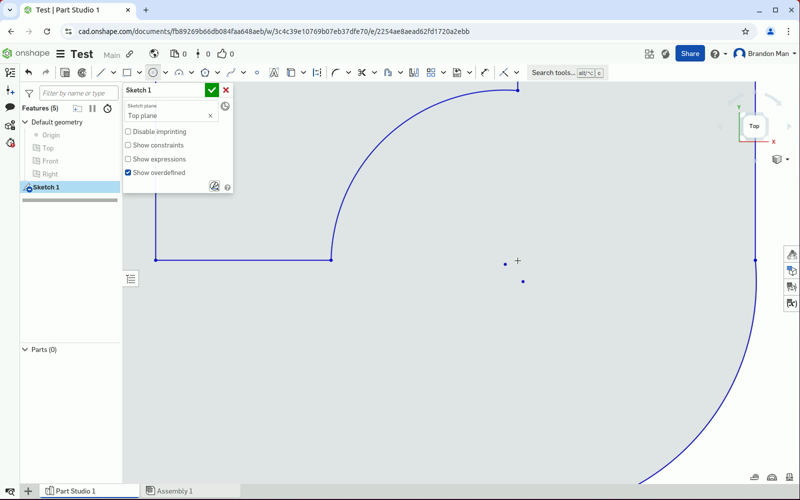
click(517, 260)
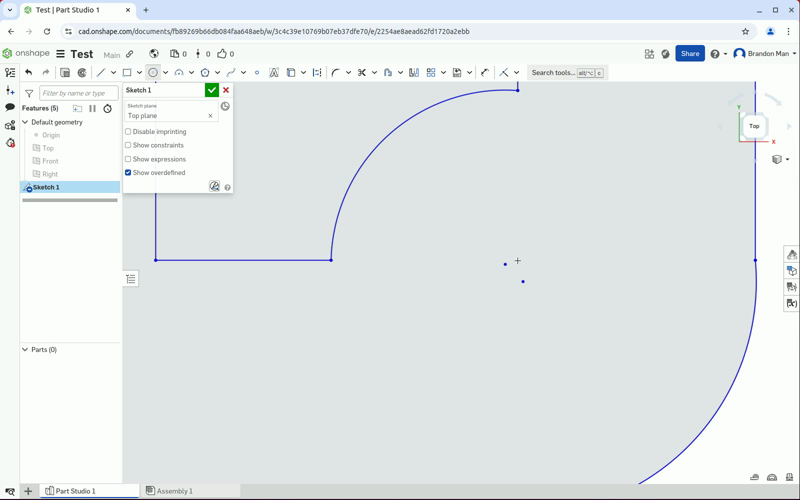
scroll(-6)
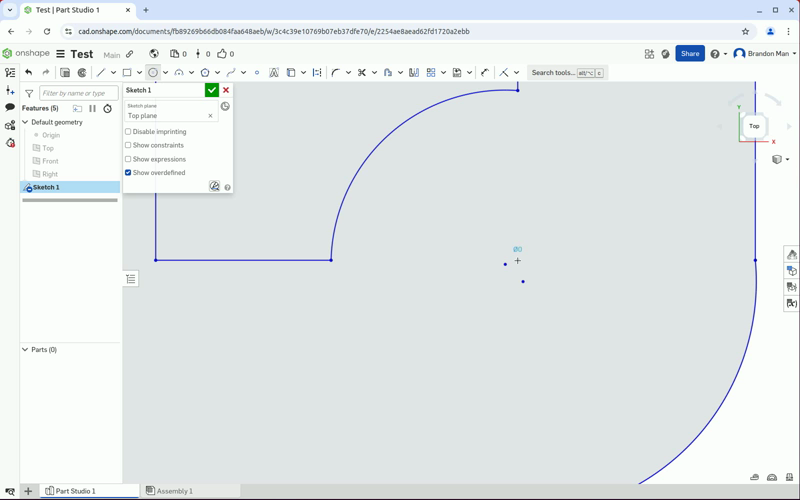
scroll(-6)
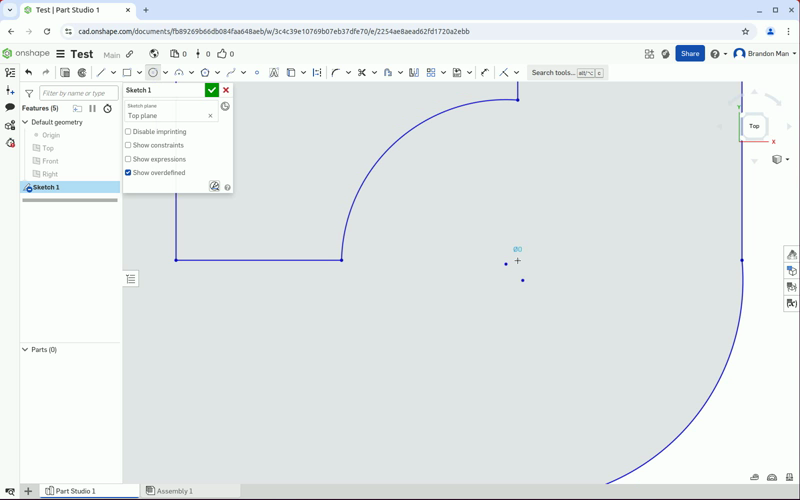
scroll(-6)
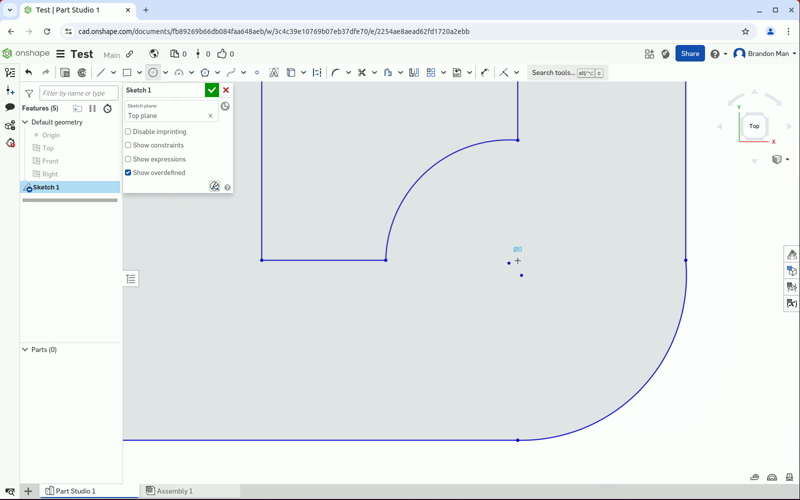
scroll(-6)
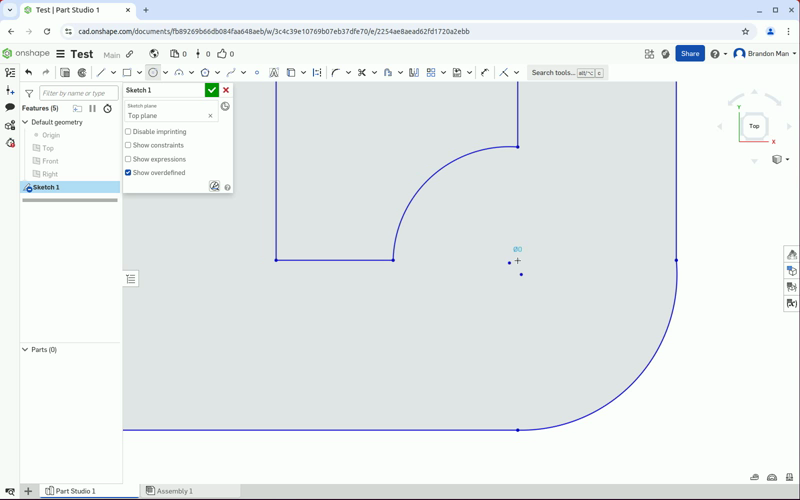
scroll(-6)
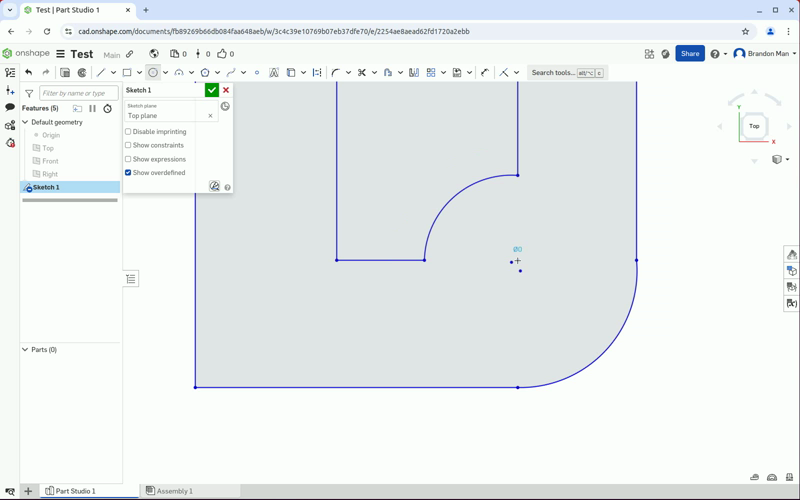
scroll(-6)
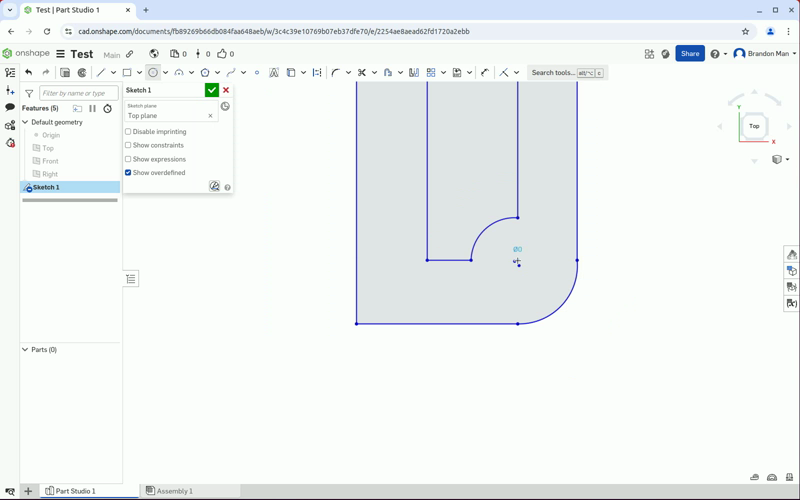
scroll(-6)
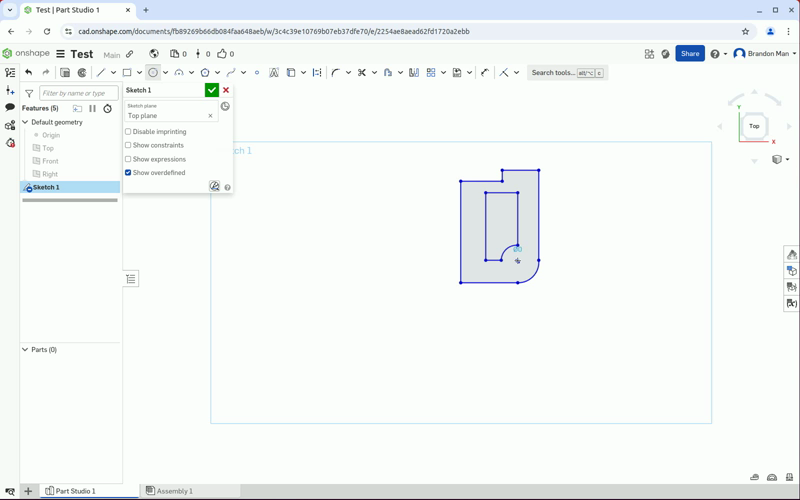
key_up(shift)
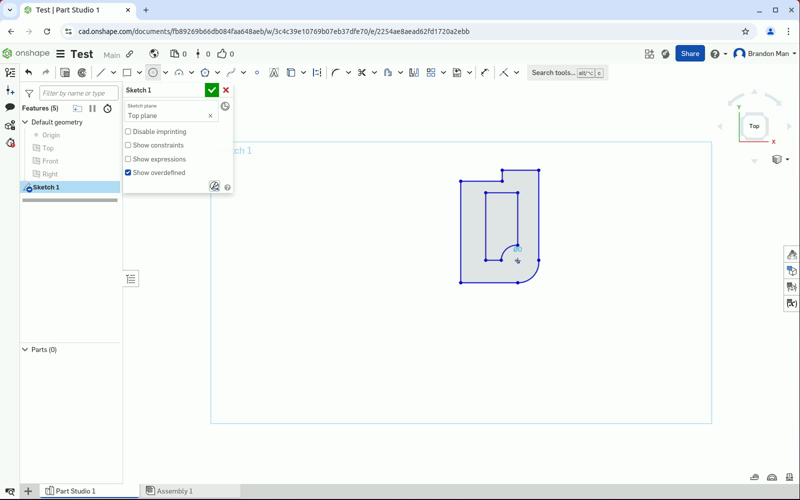
mouse_move(527, 260)
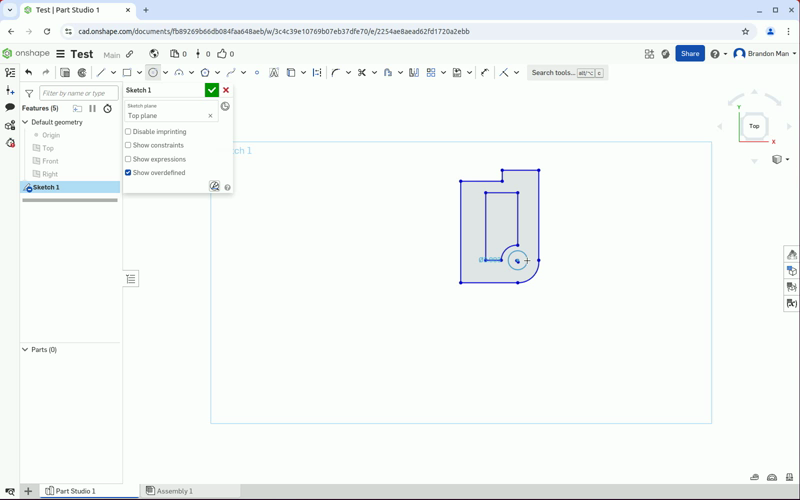
click(527, 260)
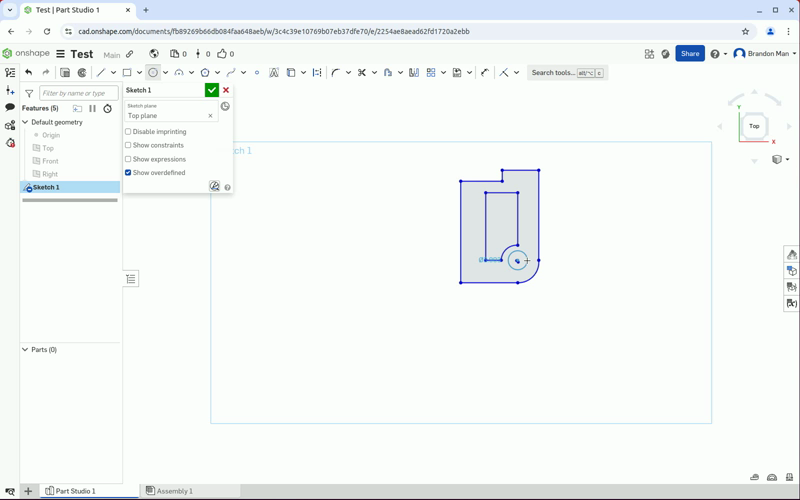
key(esc)
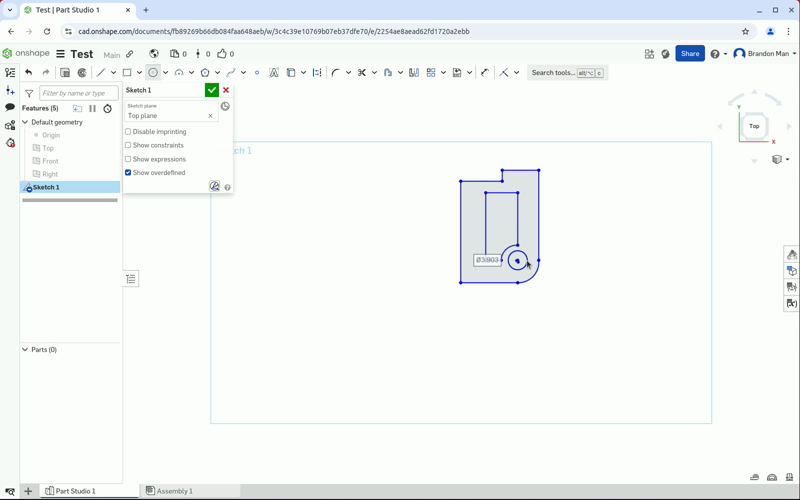
mouse_move(526, 236)
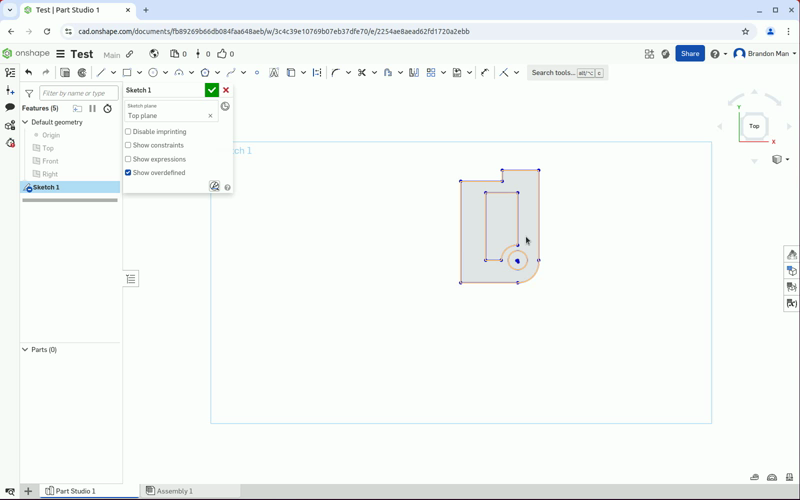
click(526, 236)
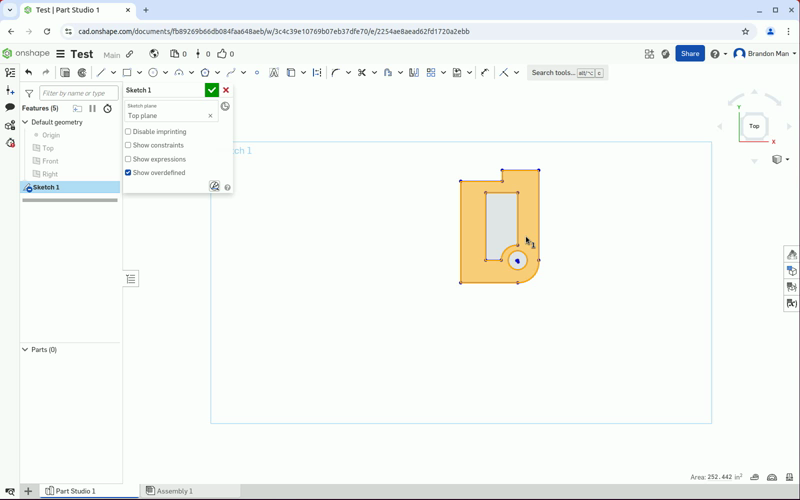
mouse_move(73, 352)
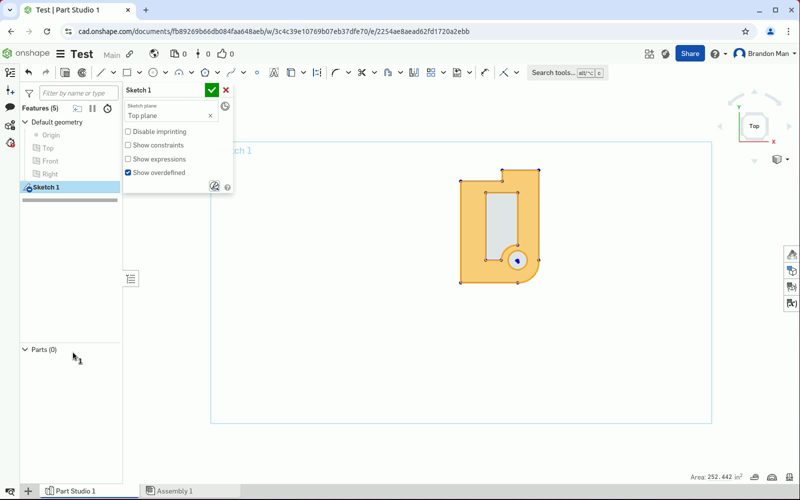
key(shift+y)
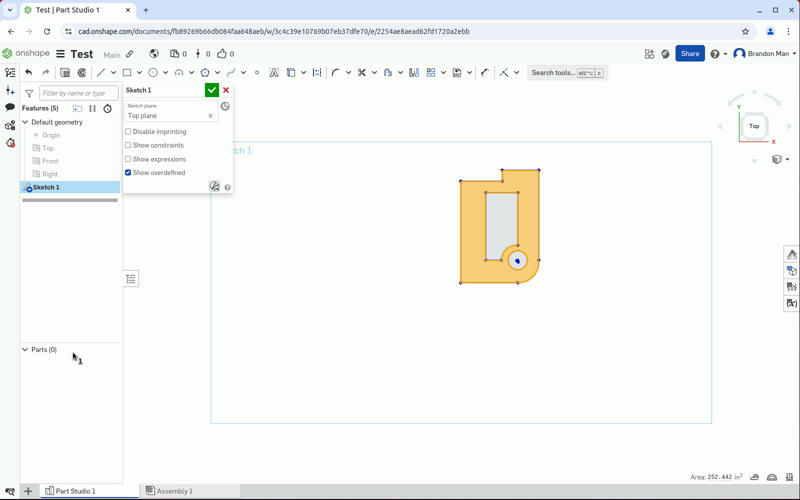
key(shift+e)
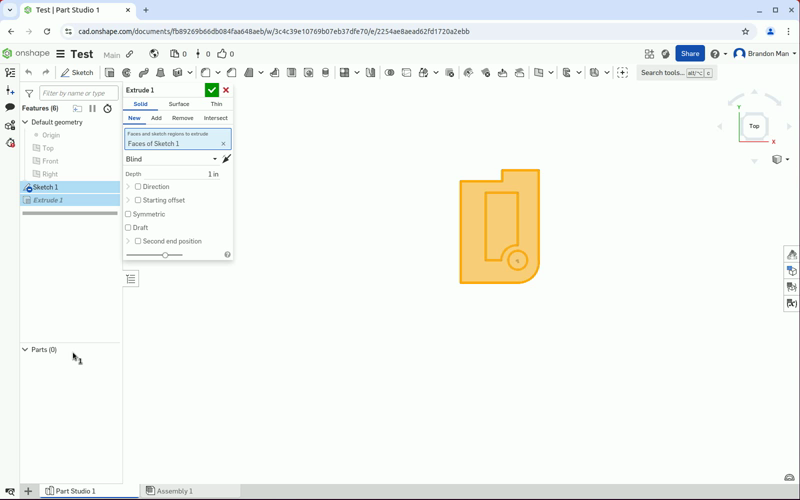
mouse_move(143, 106)
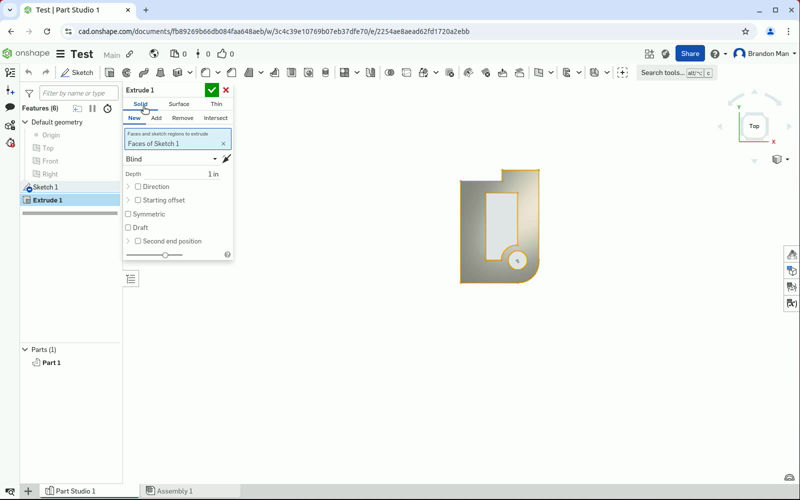
click(143, 106)
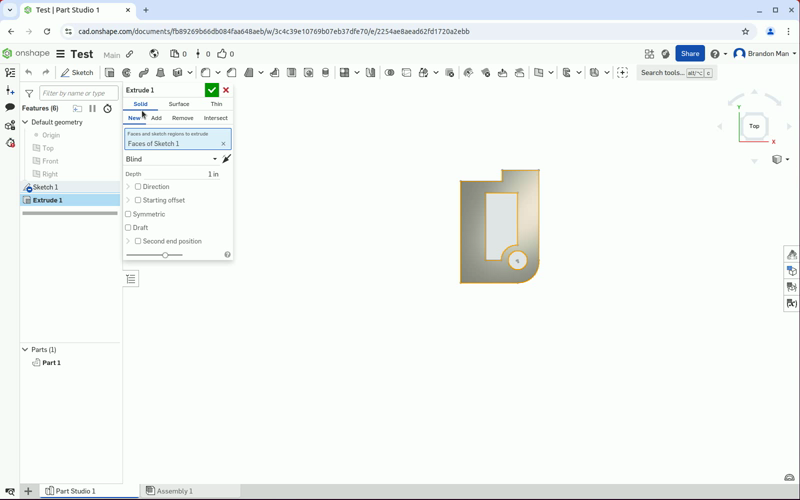
mouse_move(137, 120)
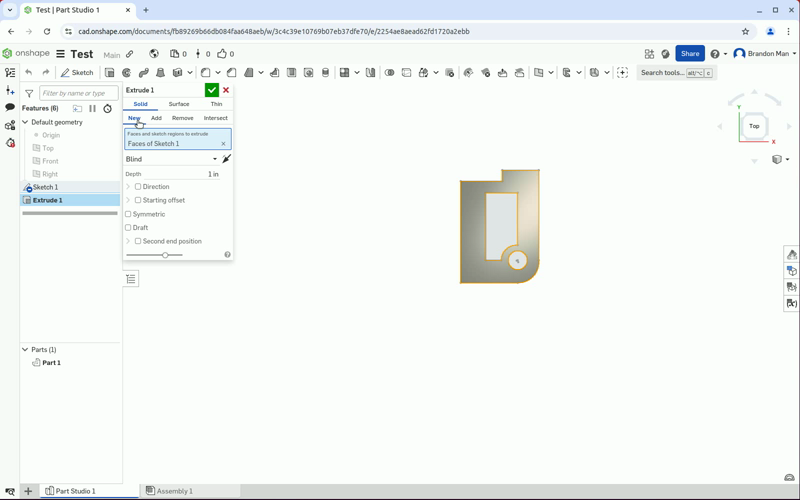
click(137, 120)
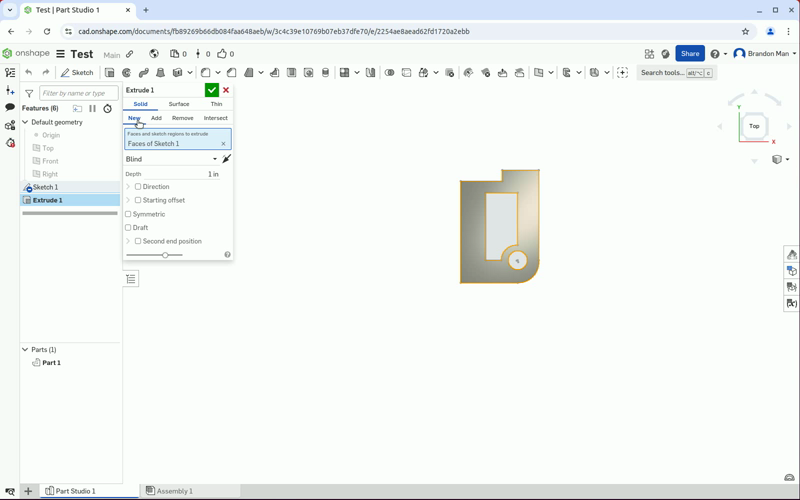
key(tab, 4)
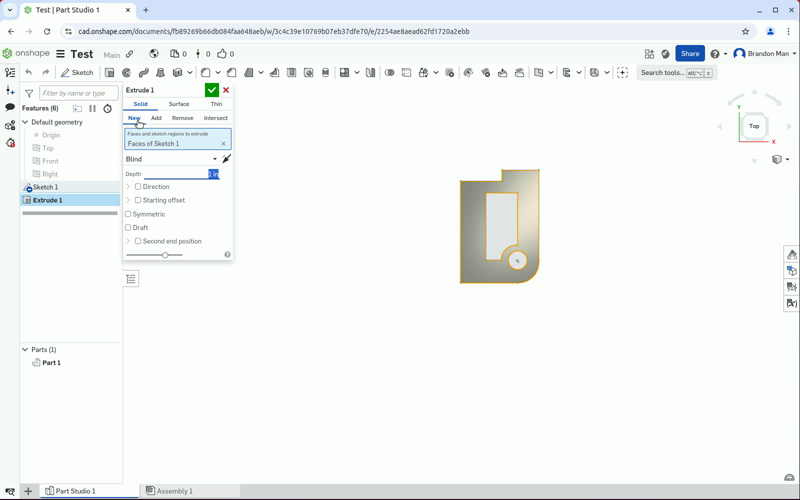
text(2.407)
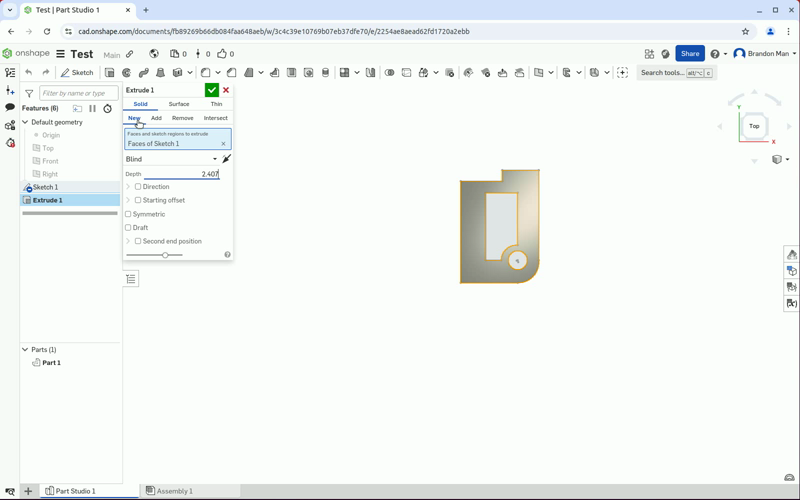
key(enter)
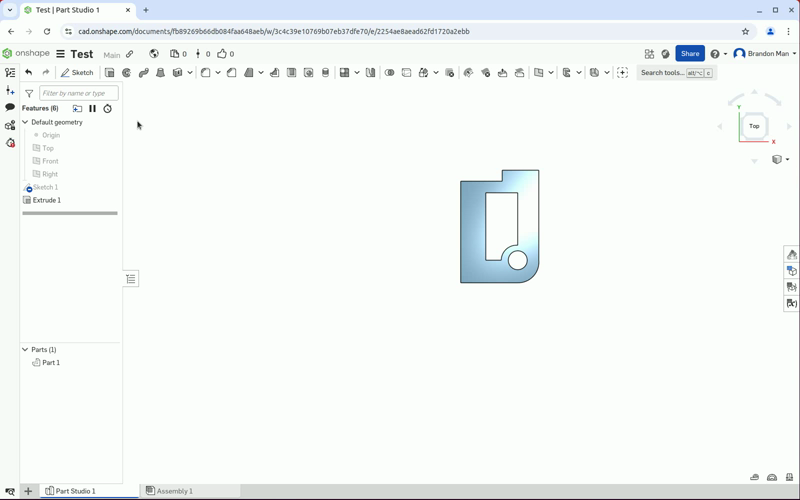
key(shift+h)
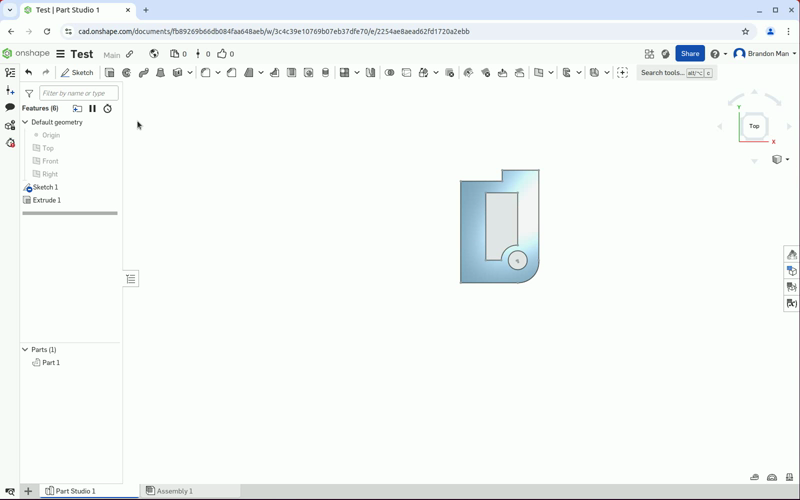
key(shift+h)
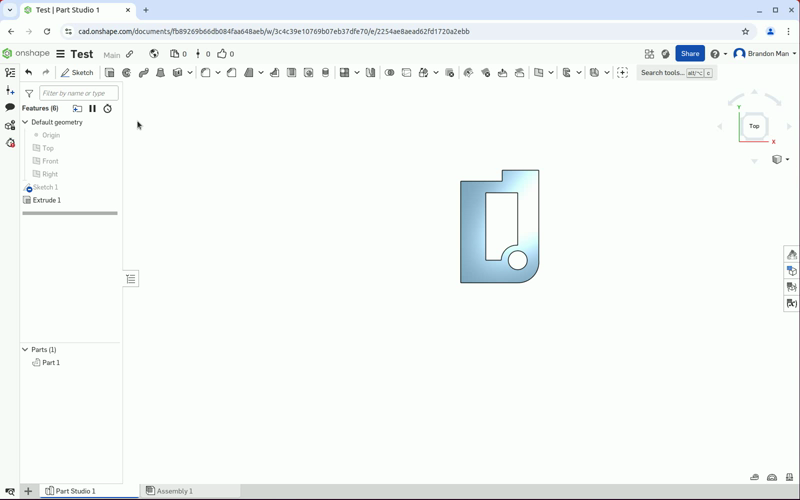
mouse_move(73, 189)
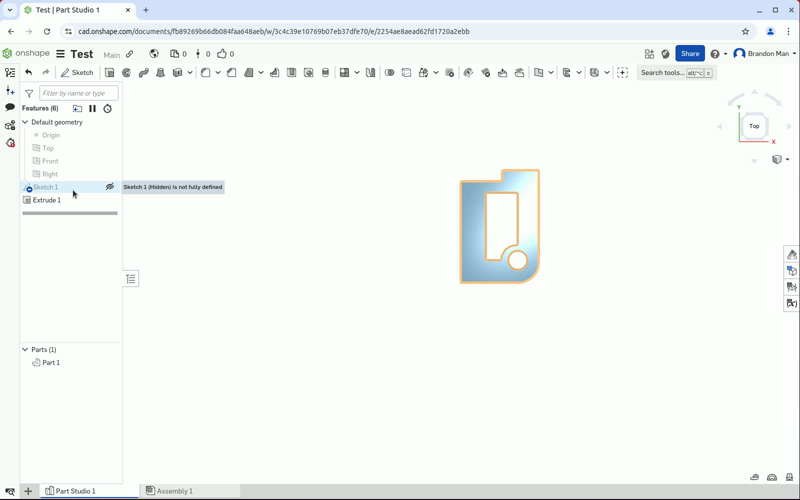
click(73, 189)
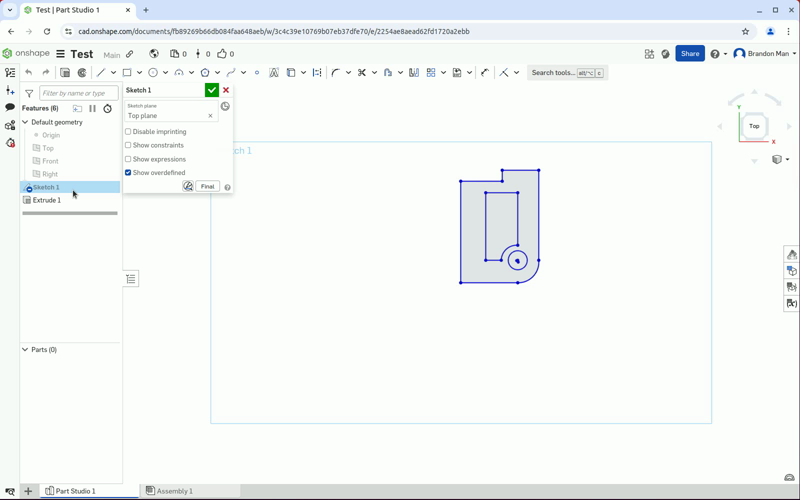
mouse_move(229, 92)
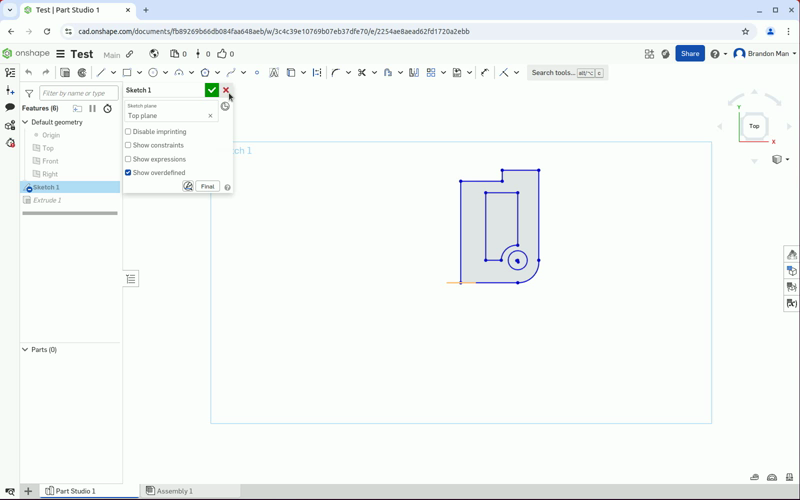
click(229, 92)
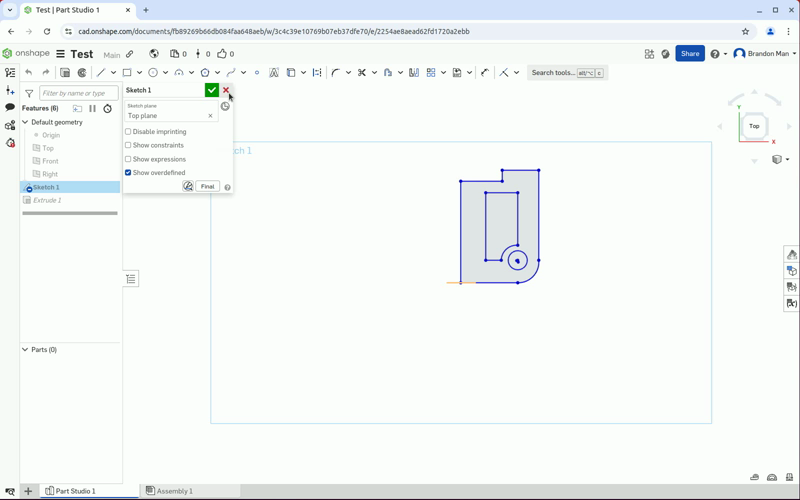
key(shift+s)
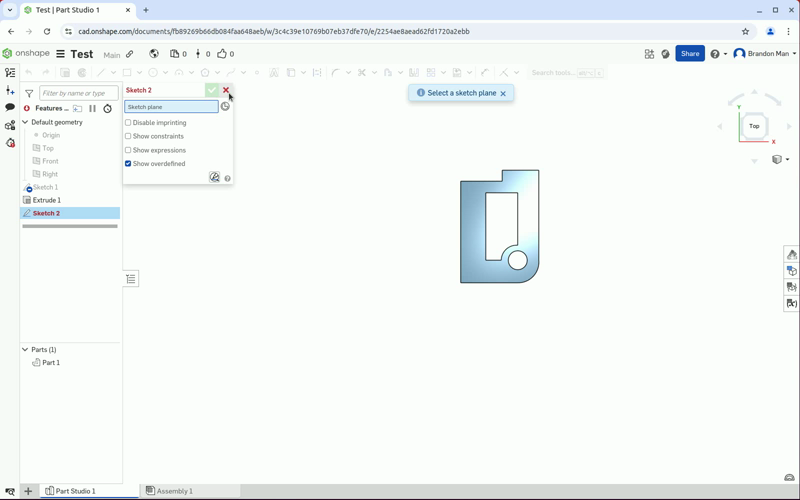
mouse_move(73, 150)
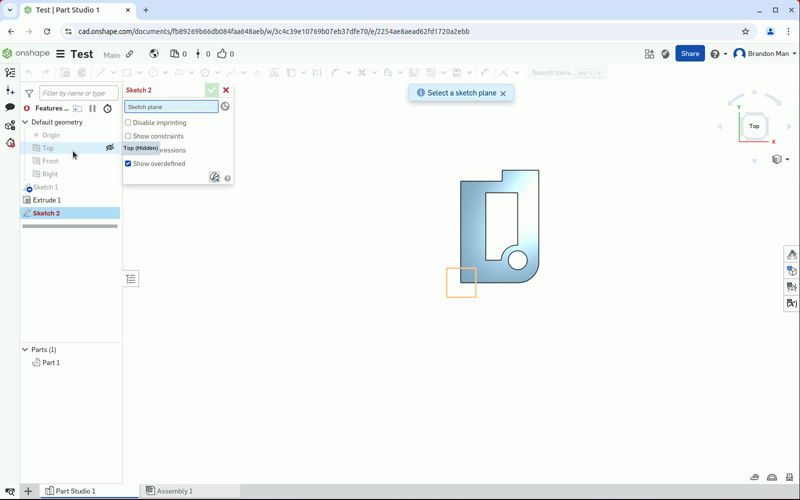
click(73, 150)
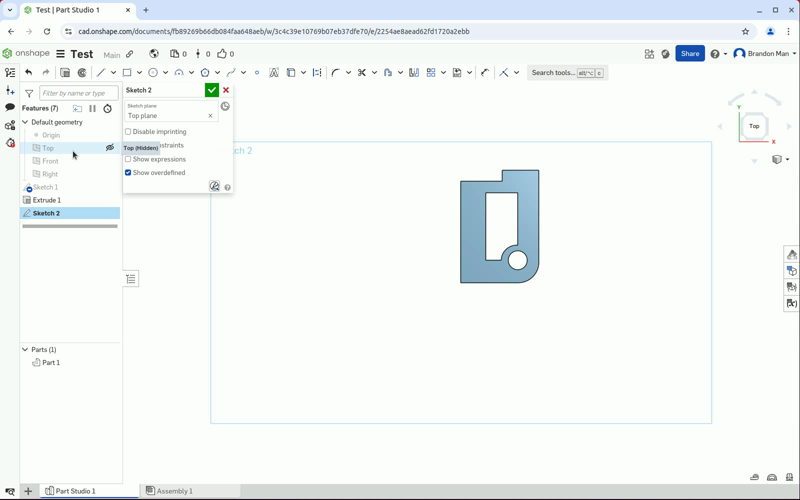
mouse_move(73, 352)
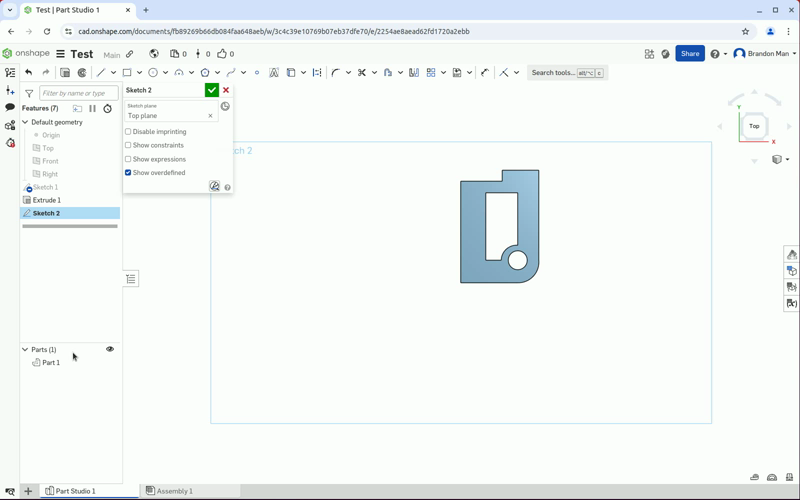
key(y)
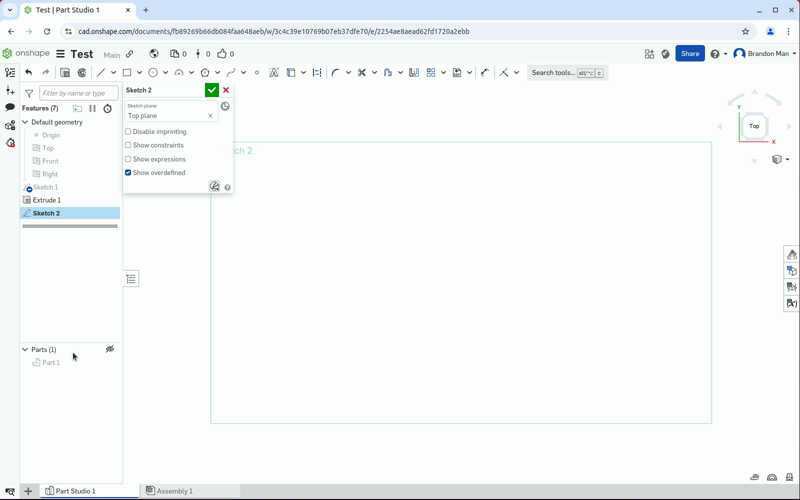
key(l)
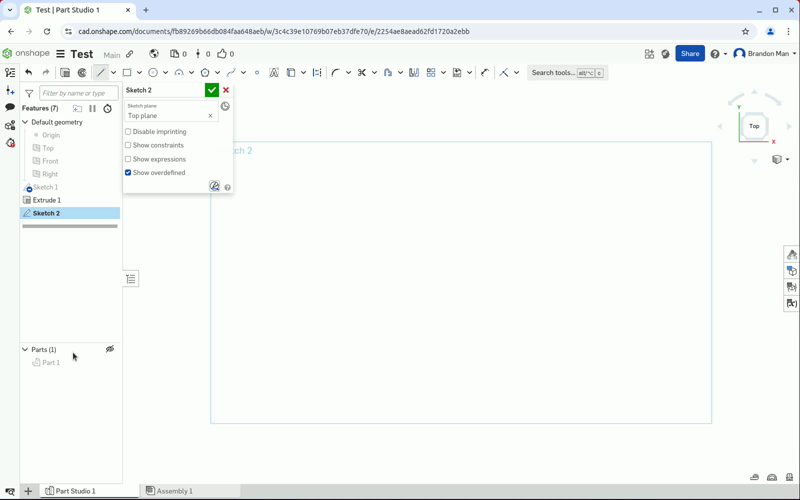
key_down(shift)
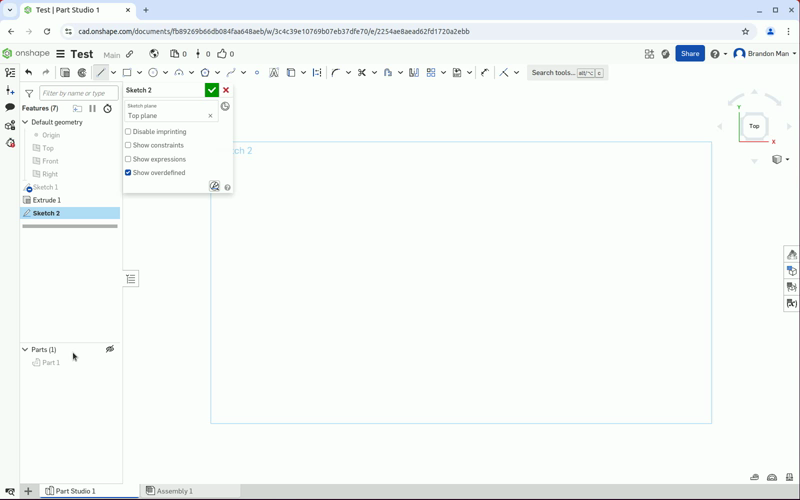
mouse_move(460, 182)
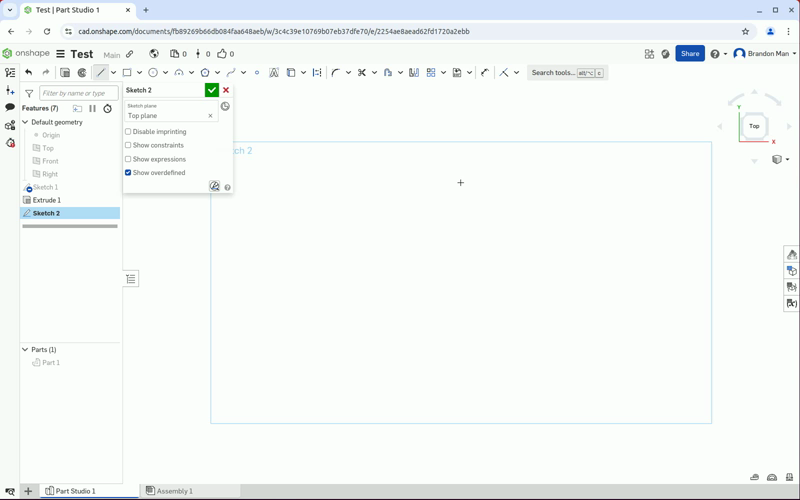
click(460, 182)
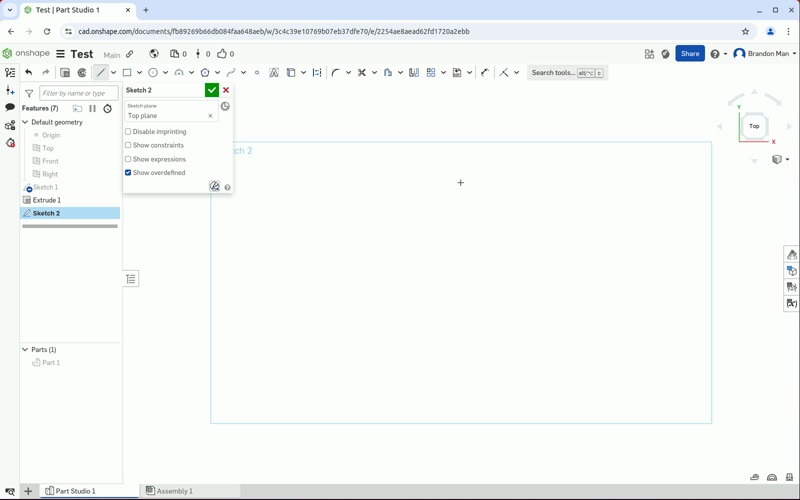
key_up(shift)
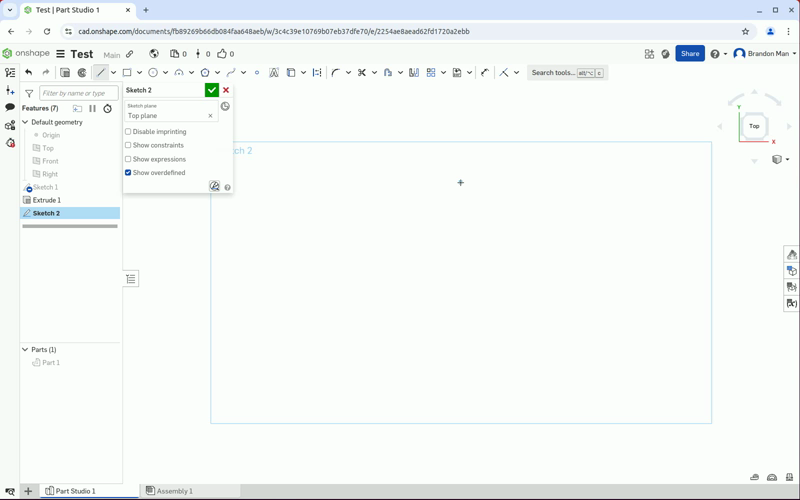
key_down(shift)
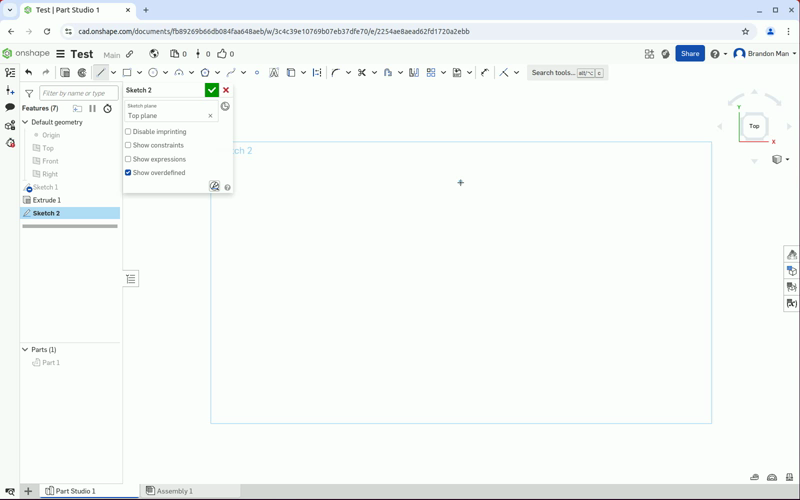
mouse_move(490, 182)
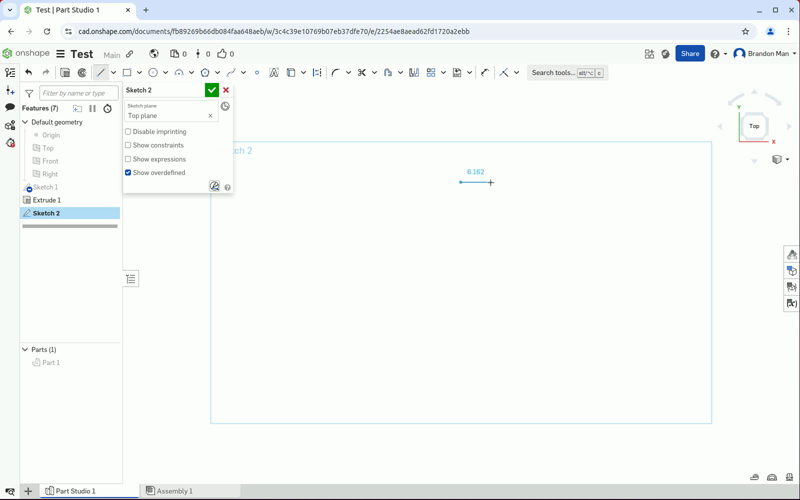
mouse_move(502, 182)
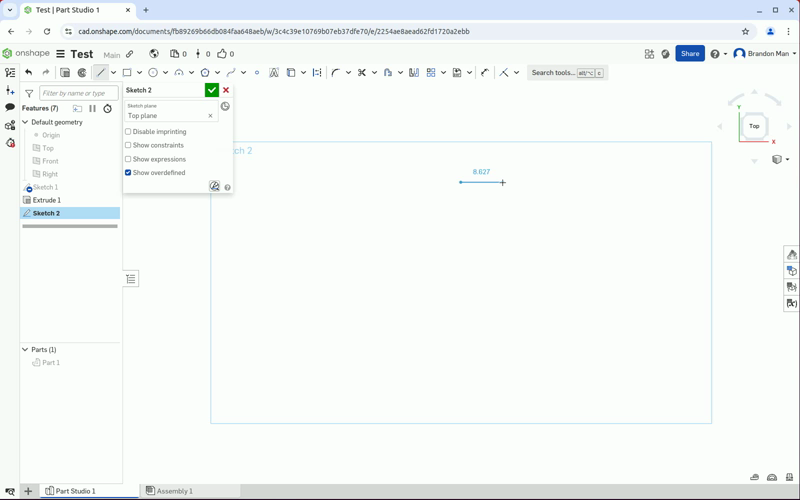
click(502, 182)
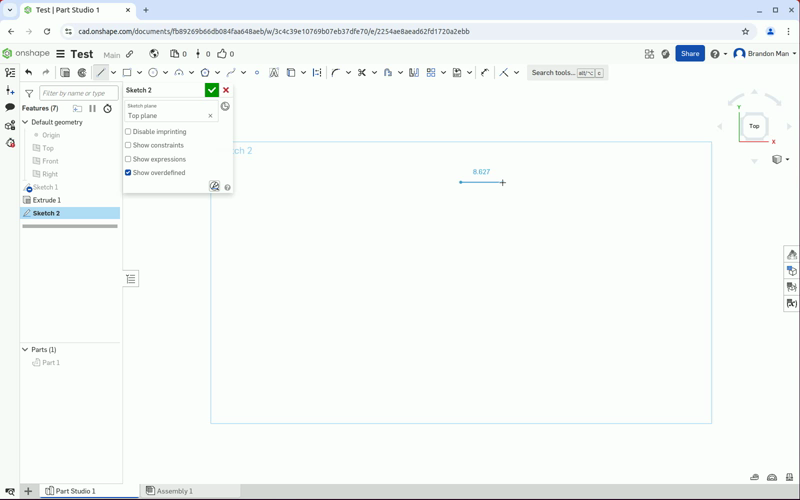
key_up(shift)
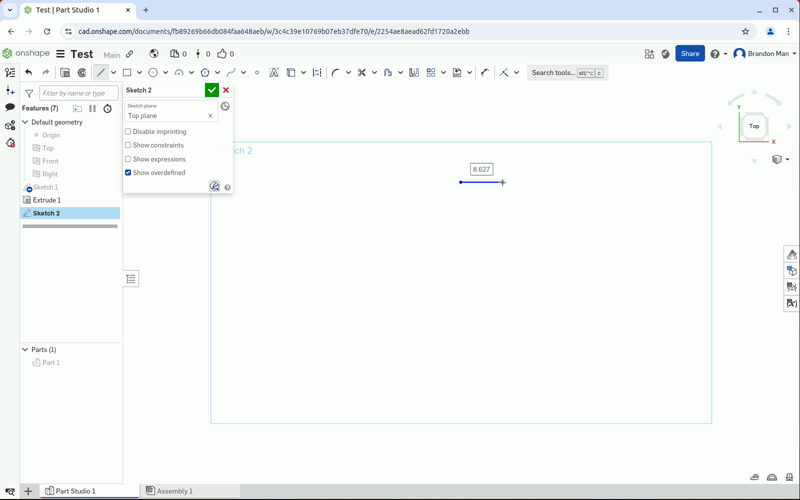
key_down(shift)
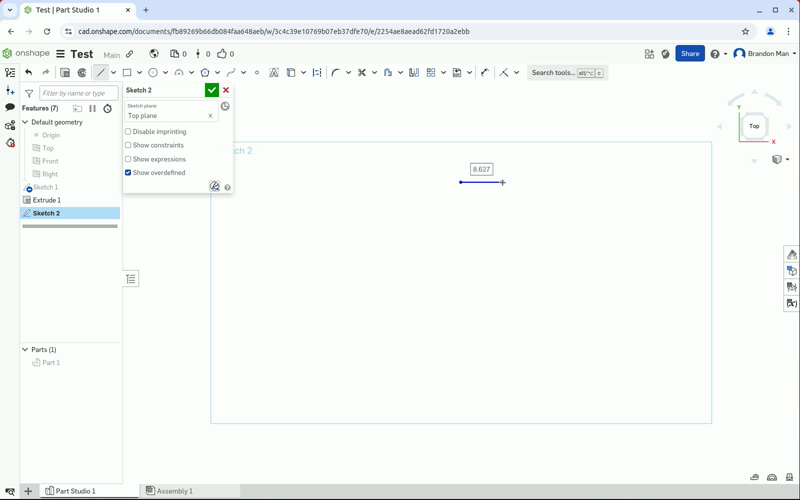
mouse_move(532, 182)
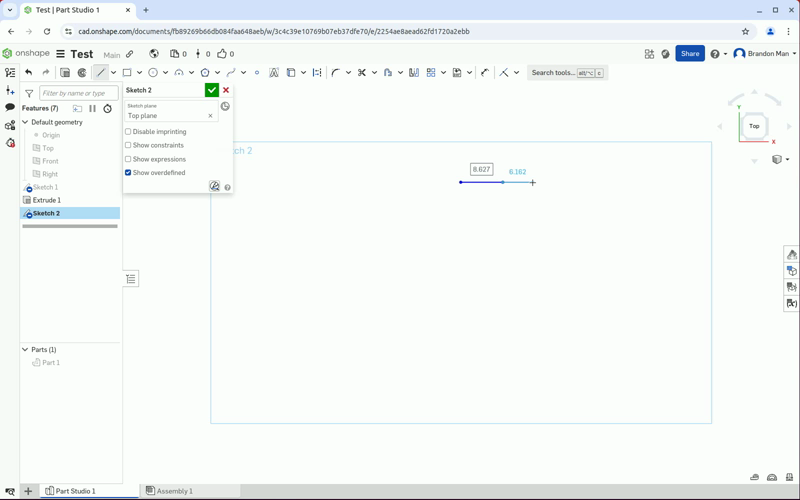
mouse_move(502, 170)
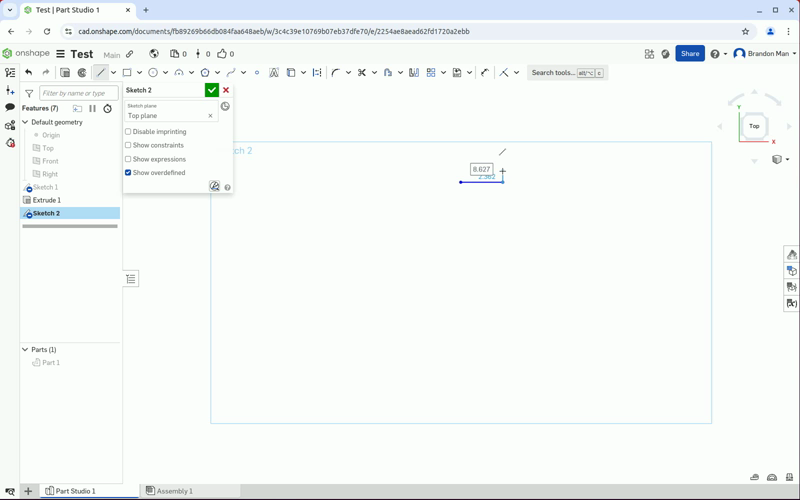
click(502, 170)
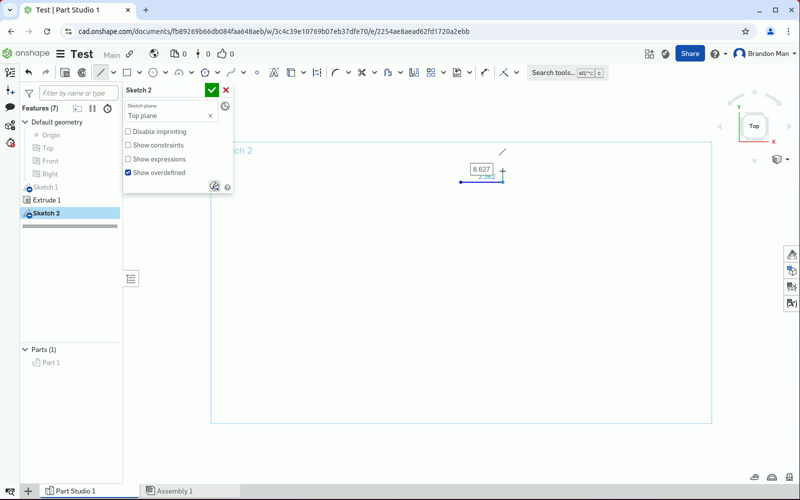
key_up(shift)
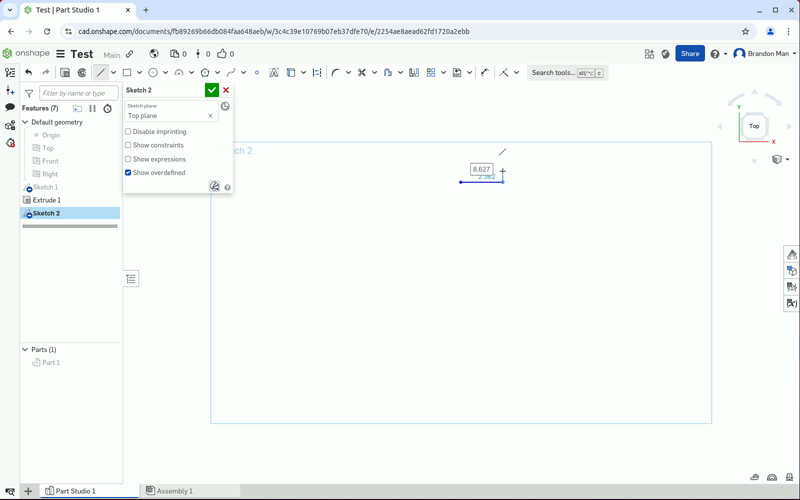
key_down(shift)
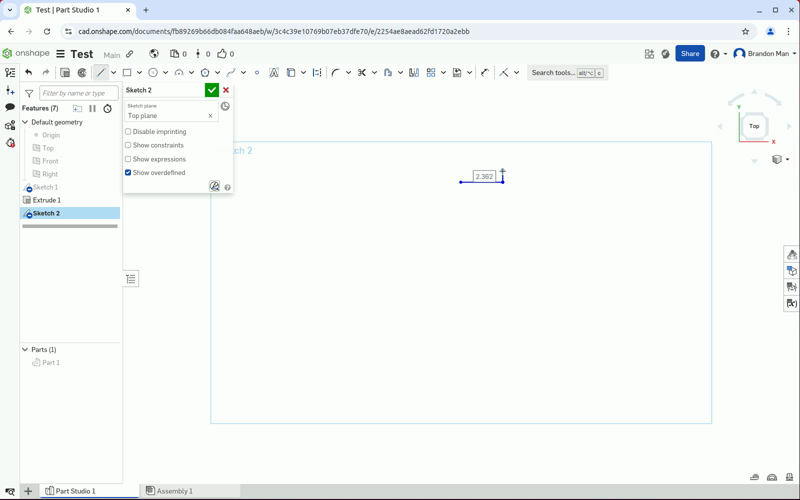
mouse_move(532, 170)
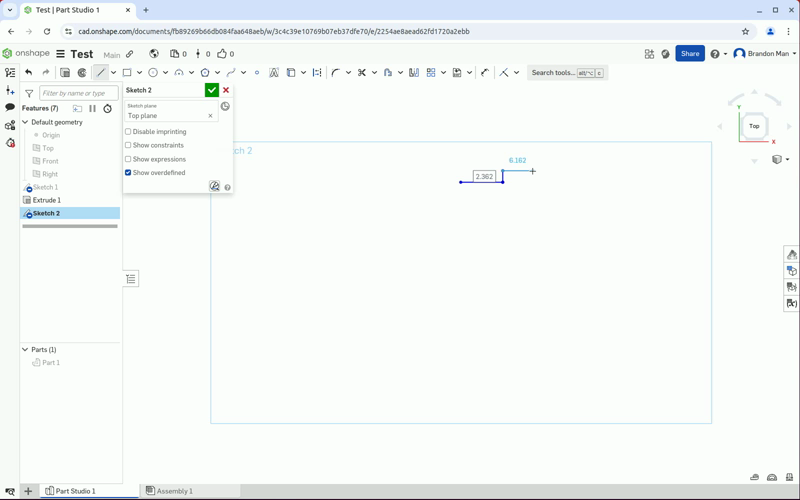
mouse_move(460, 170)
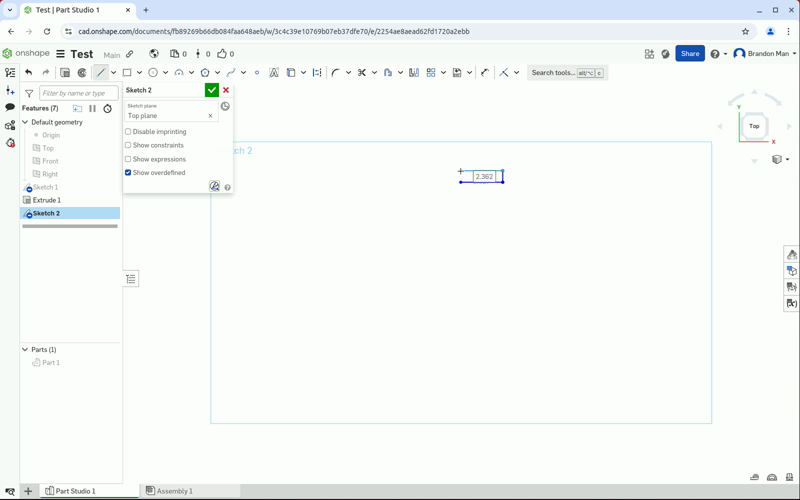
click(460, 170)
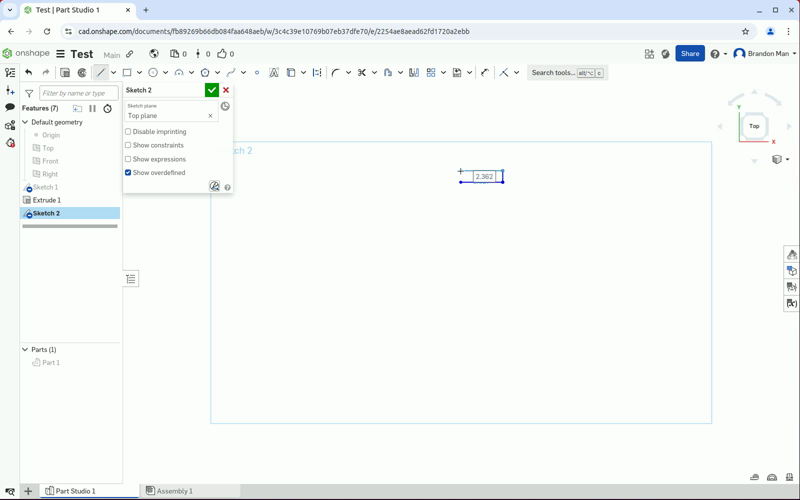
key_up(shift)
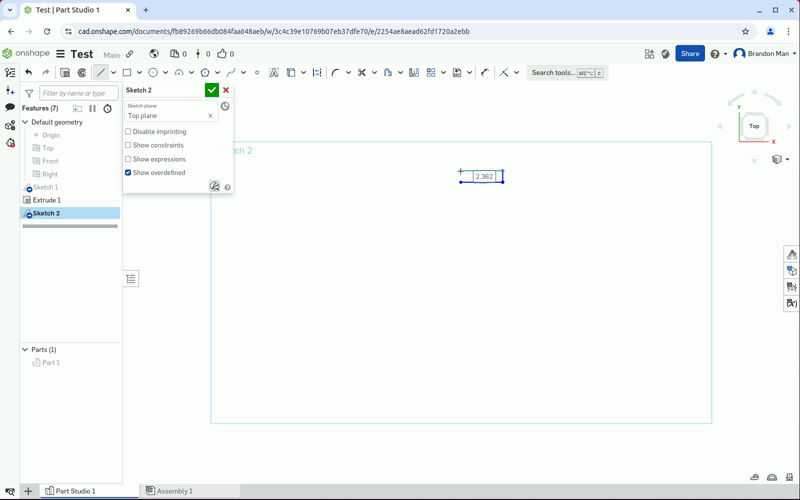
mouse_move(490, 170)
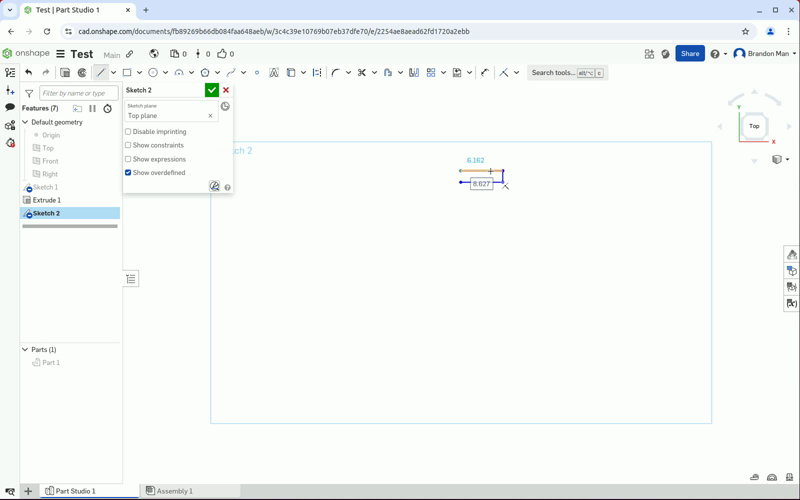
key_down(shift)
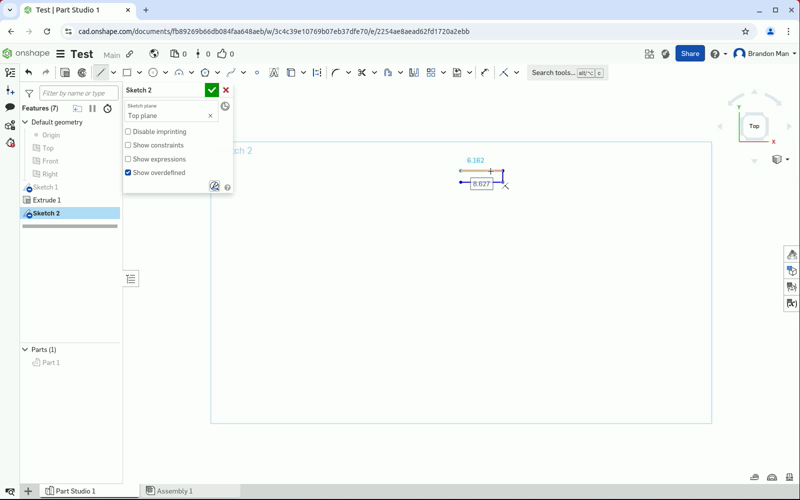
mouse_move(460, 182)
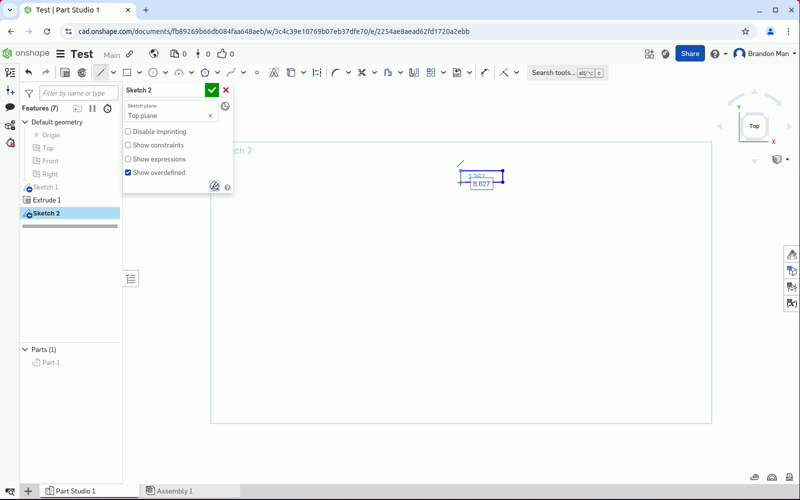
key_up(shift)
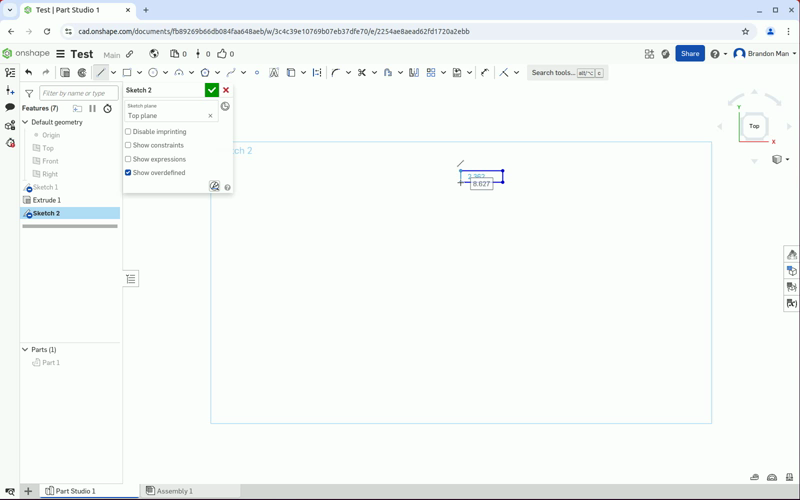
click(460, 182)
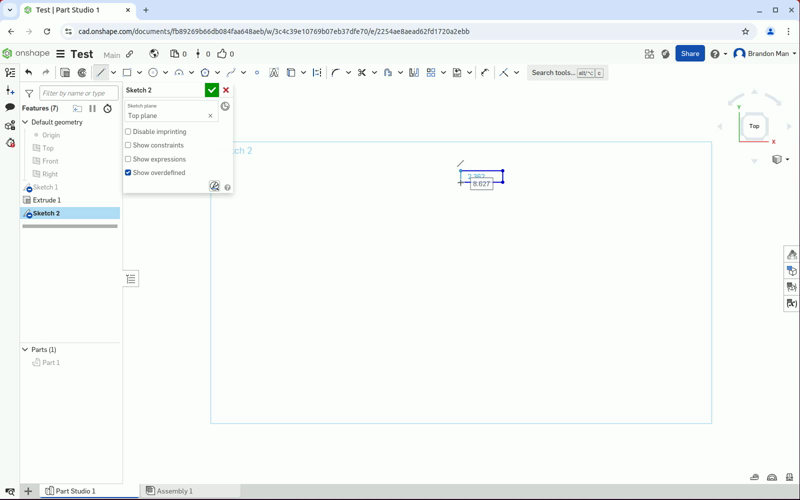
key(esc)
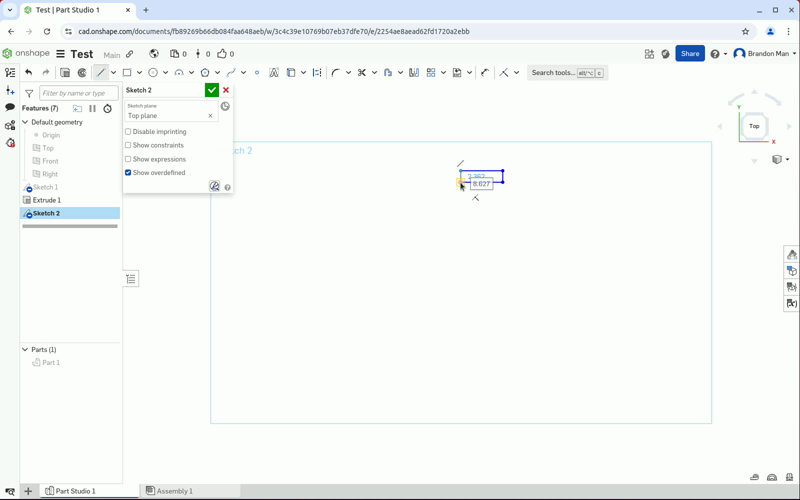
mouse_move(496, 181)
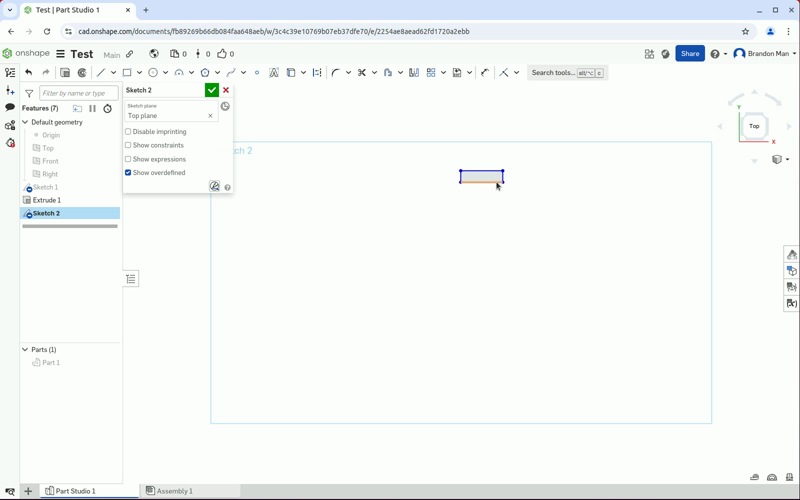
scroll(6)
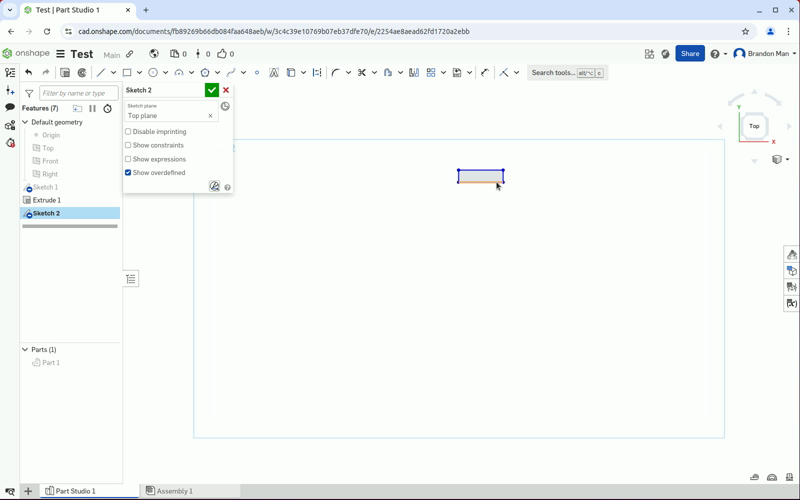
scroll(6)
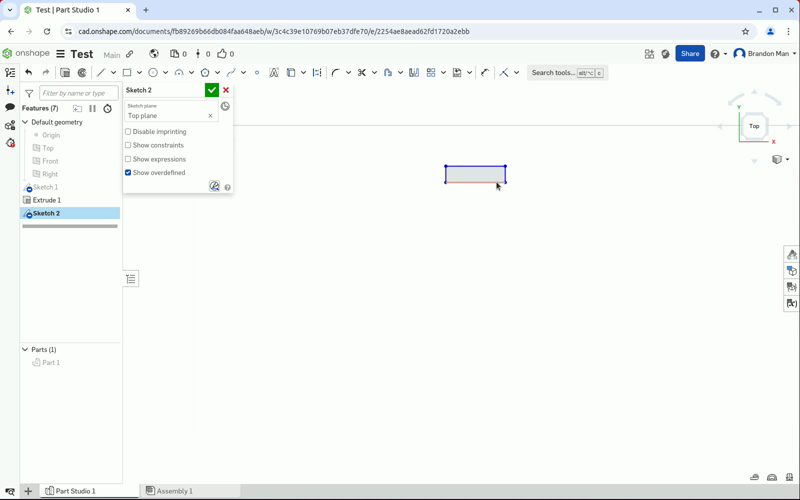
scroll(6)
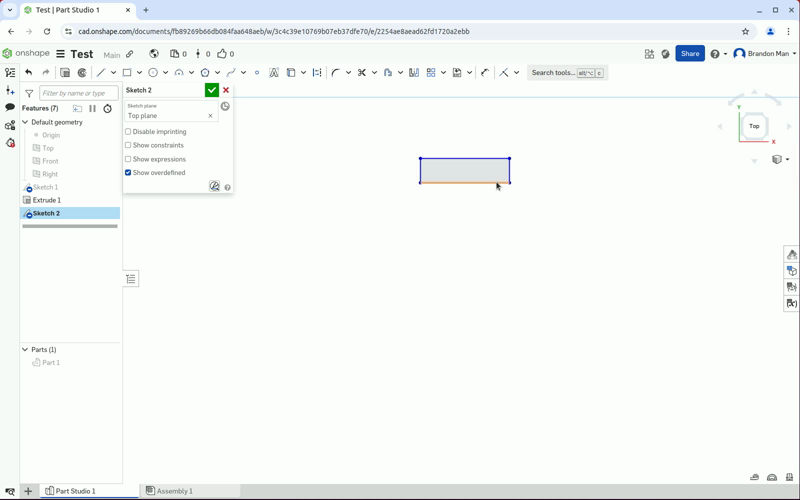
scroll(6)
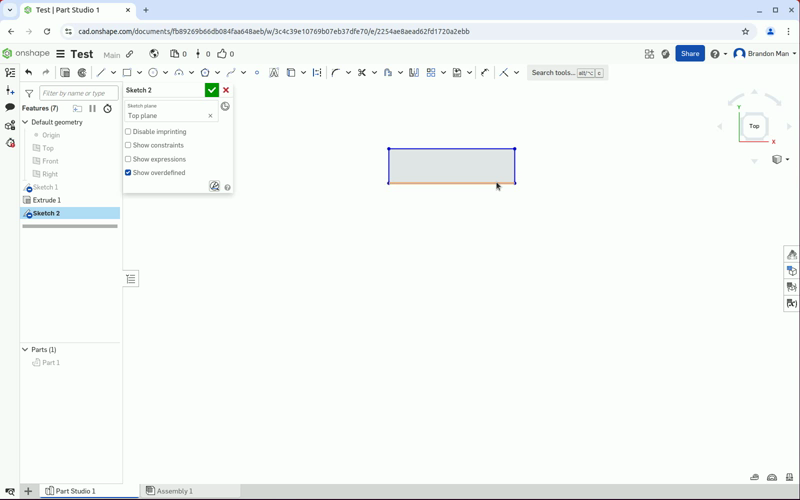
scroll(6)
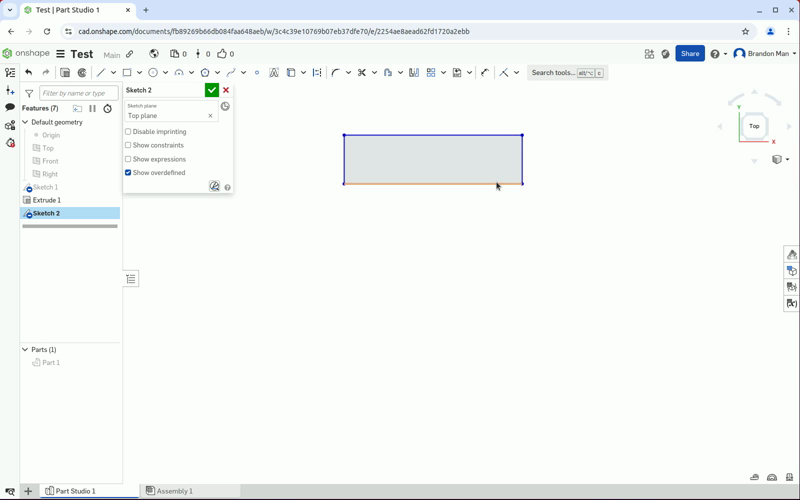
scroll(6)
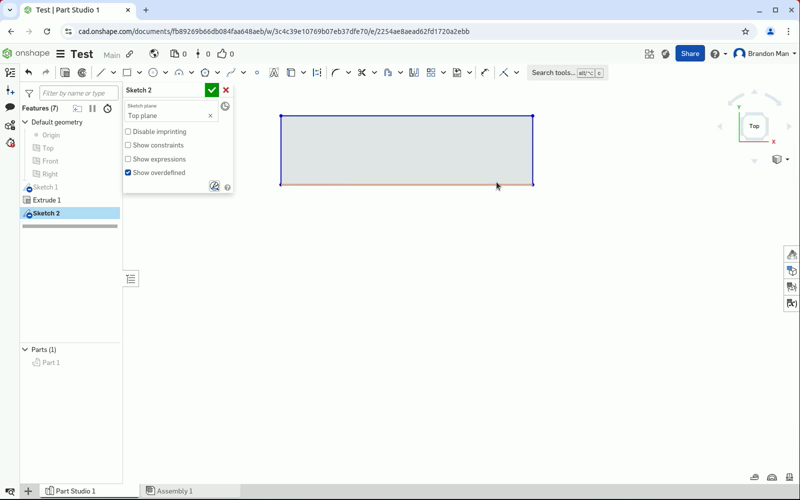
scroll(6)
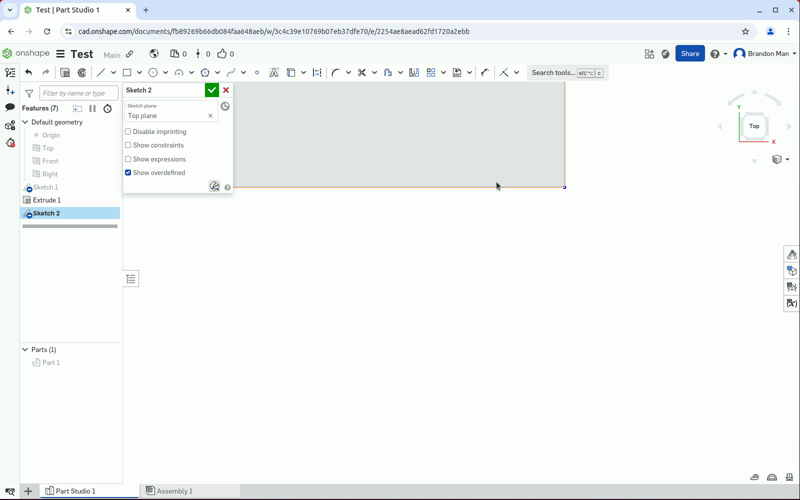
click(496, 181)
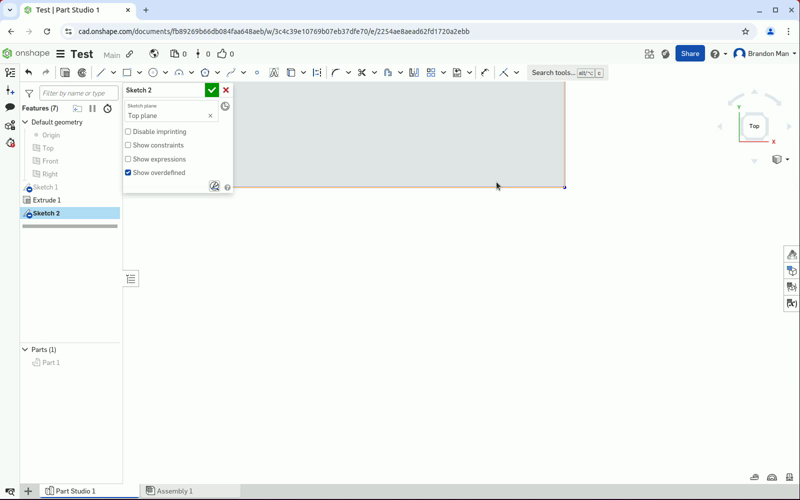
scroll(-6)
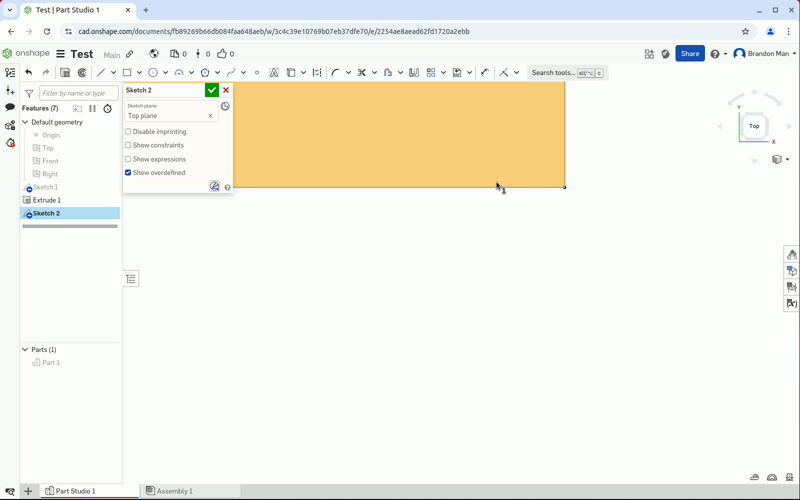
scroll(-6)
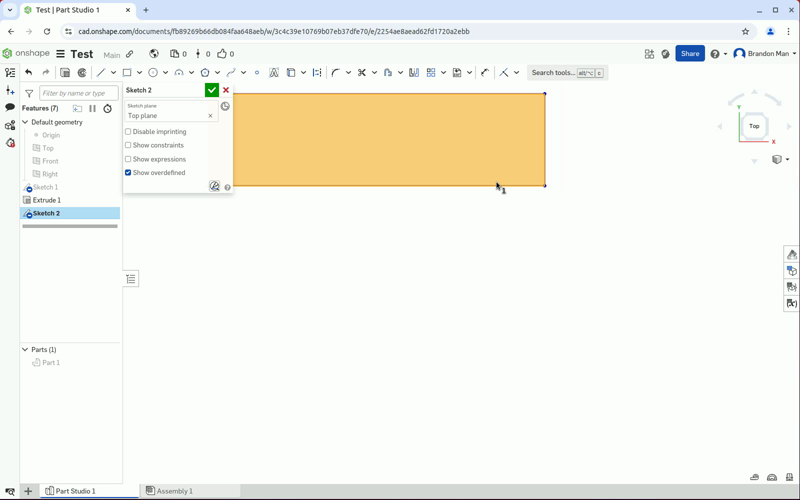
scroll(-6)
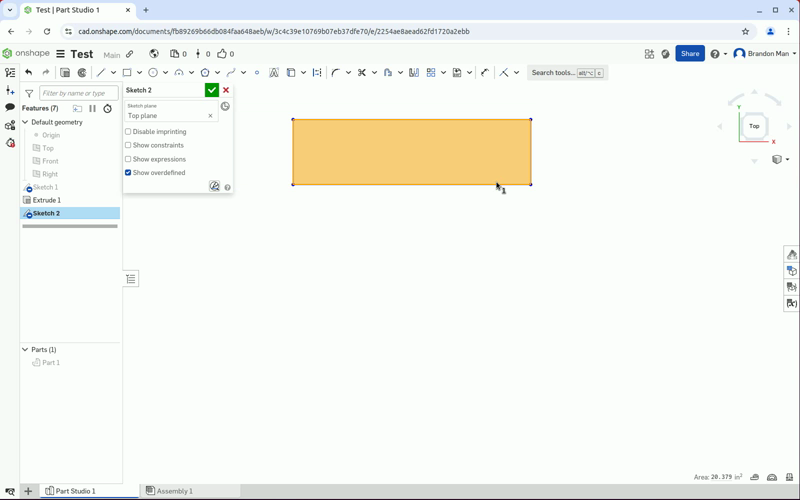
scroll(-6)
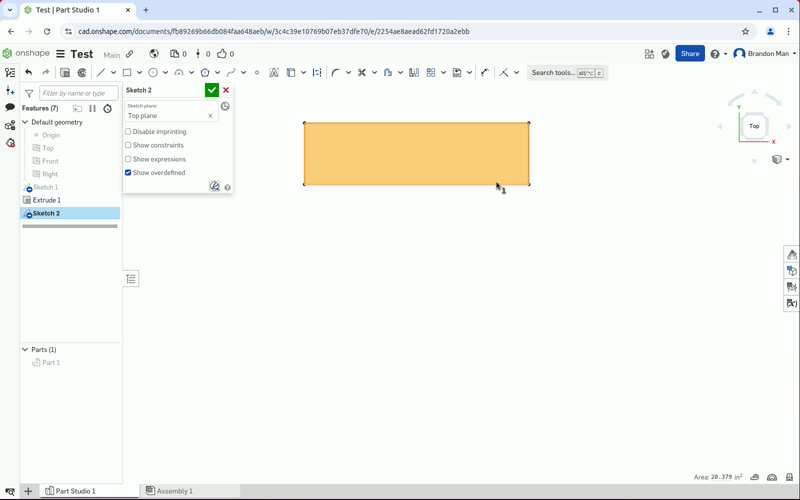
scroll(-6)
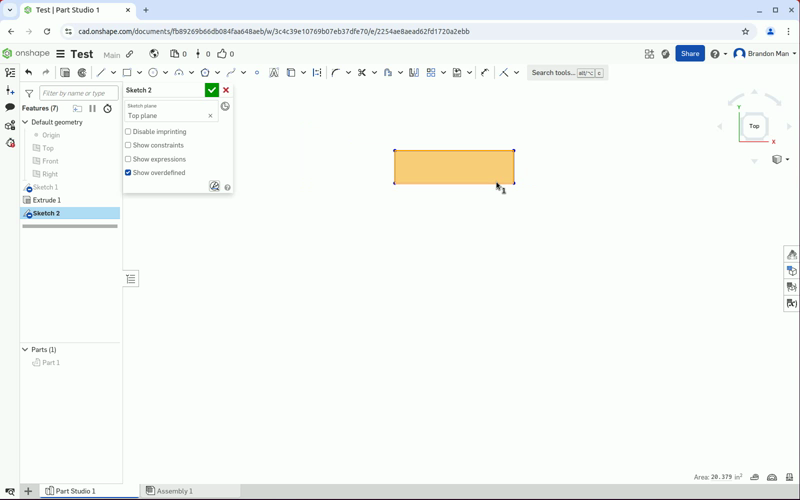
scroll(-6)
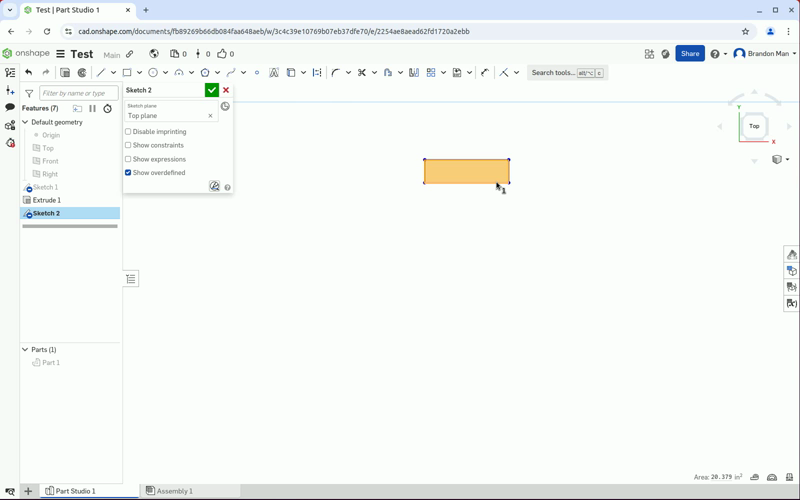
scroll(-6)
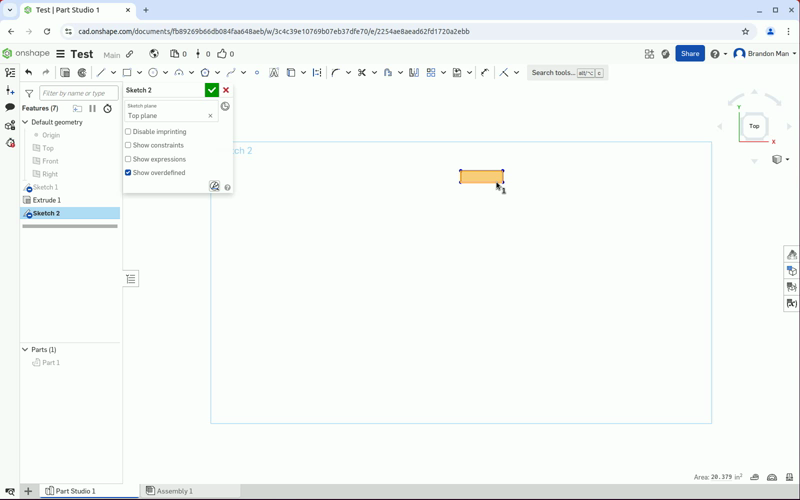
mouse_move(73, 352)
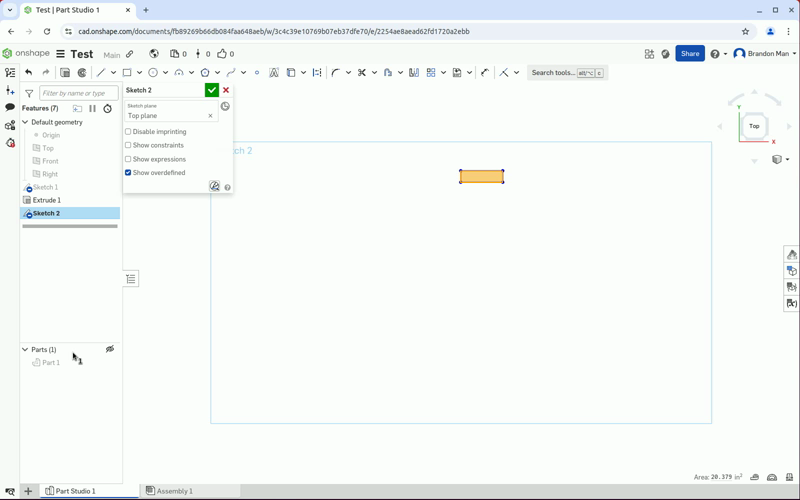
key(shift+y)
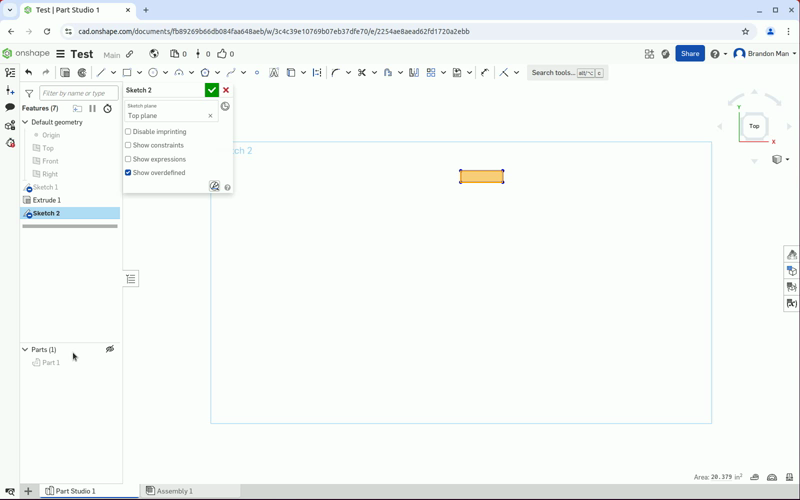
key(shift+e)
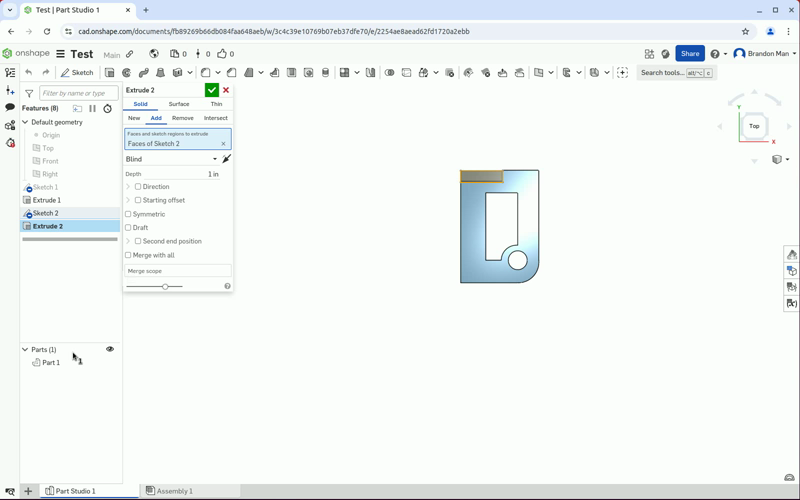
mouse_move(143, 106)
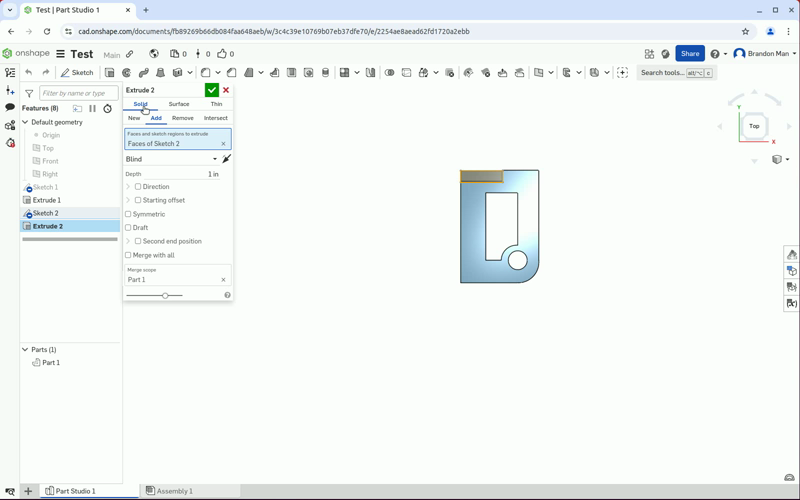
click(143, 106)
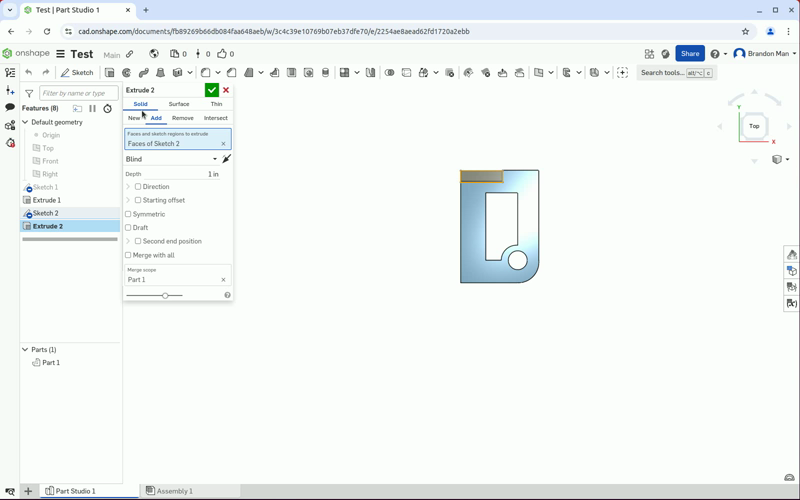
mouse_move(137, 120)
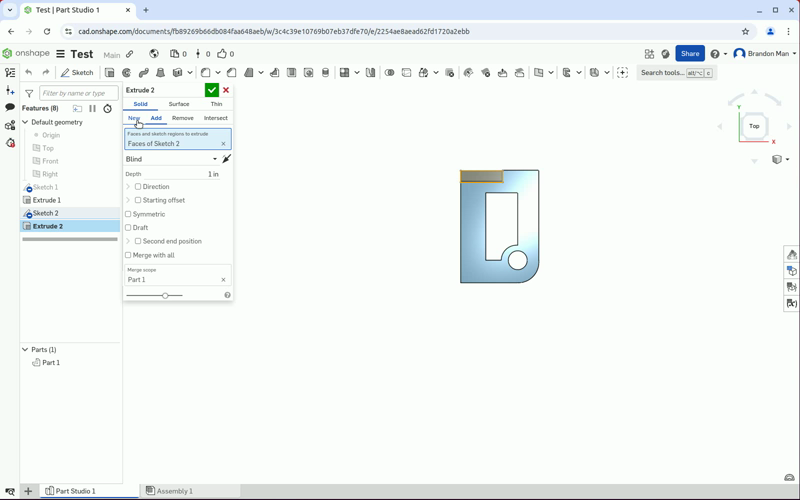
click(137, 120)
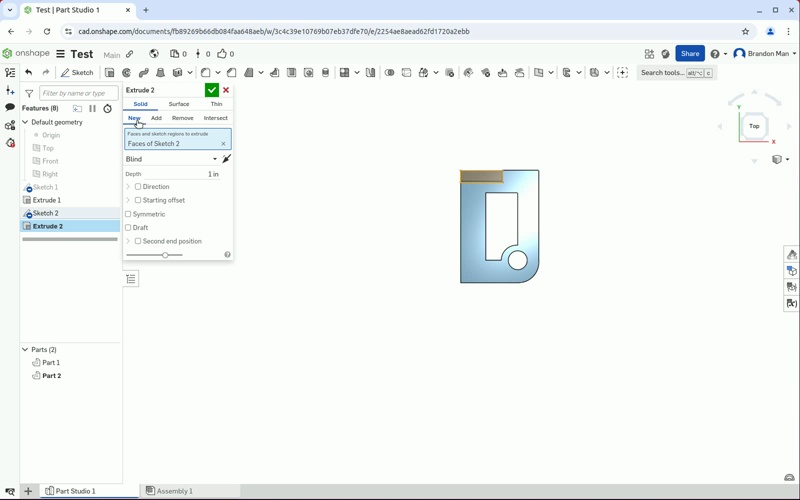
key(tab, 4)
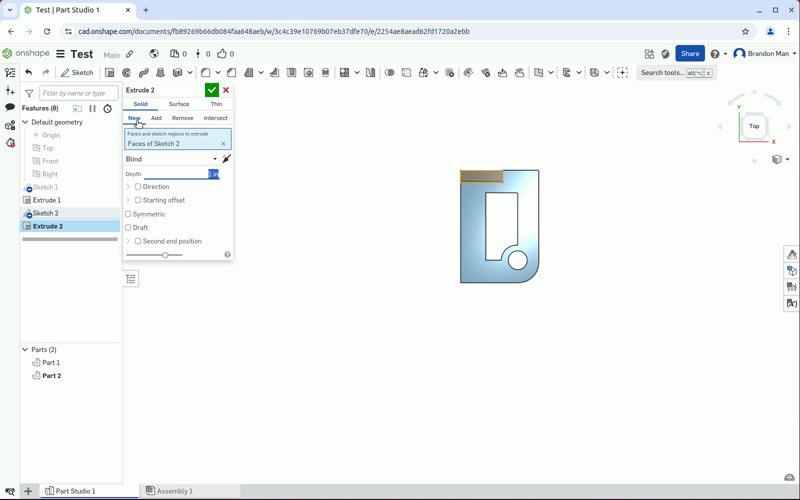
text(2.407)
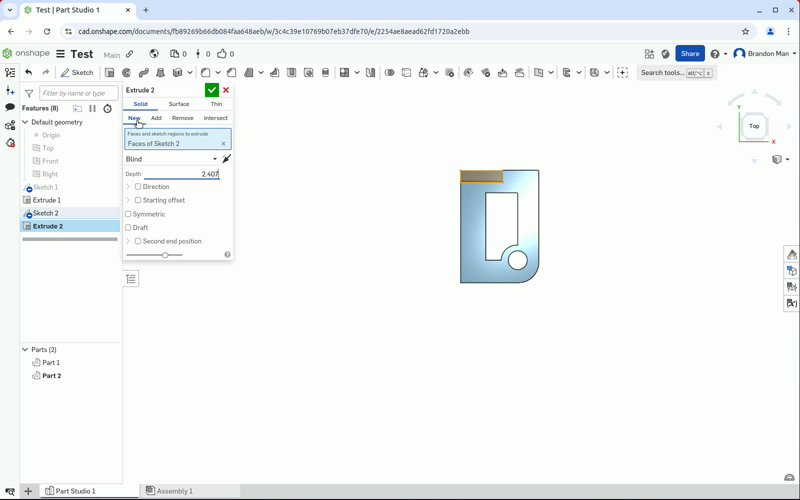
key(enter)
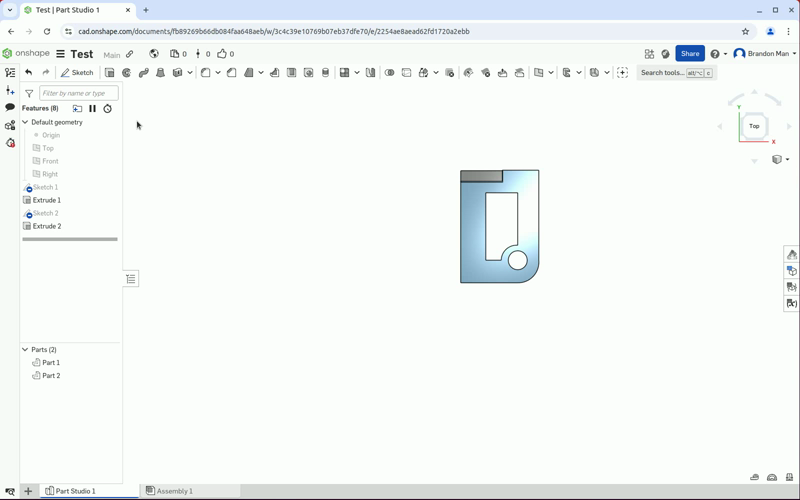
key(shift+h)
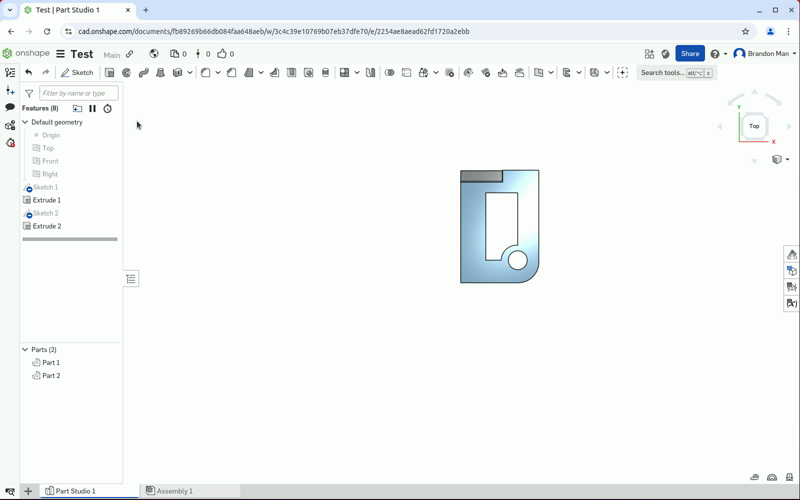
key(shift+h)
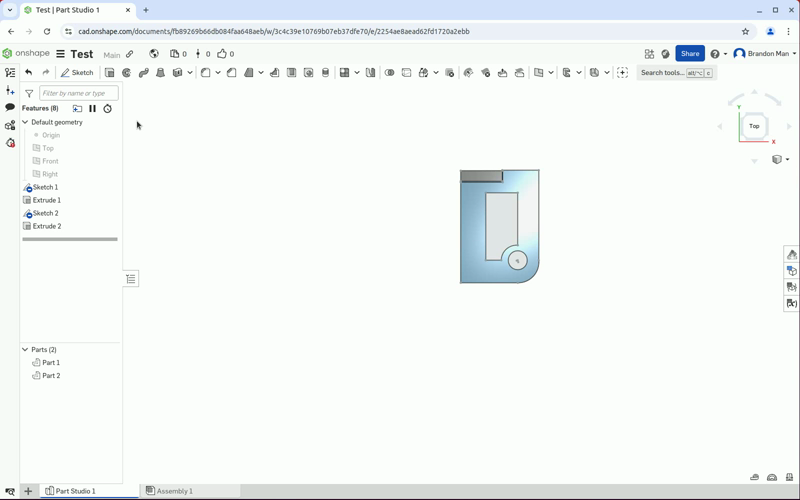
key(shift+7)
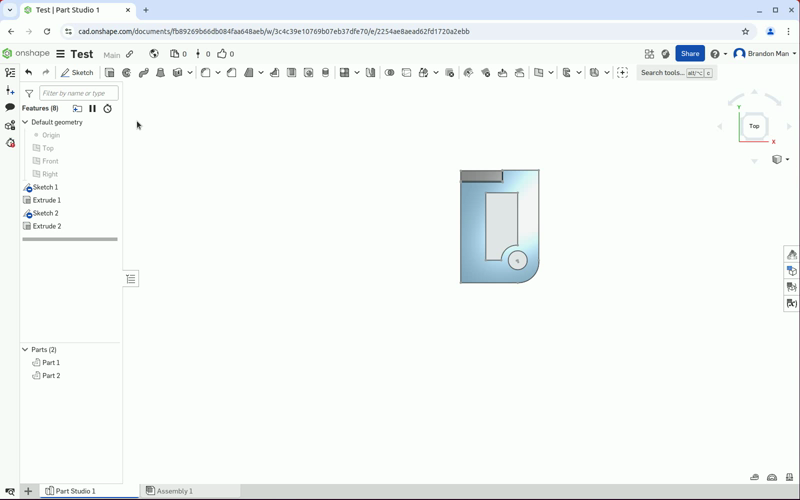
key(up, 3)
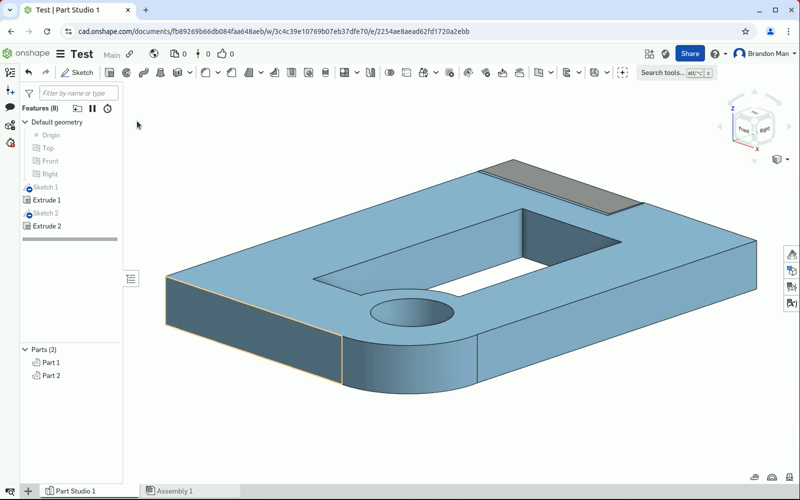
key(left, 3)
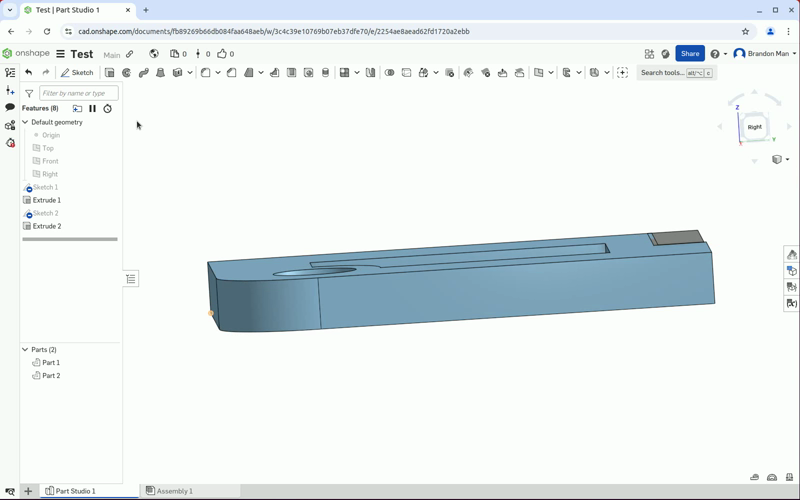
key(right, 3)
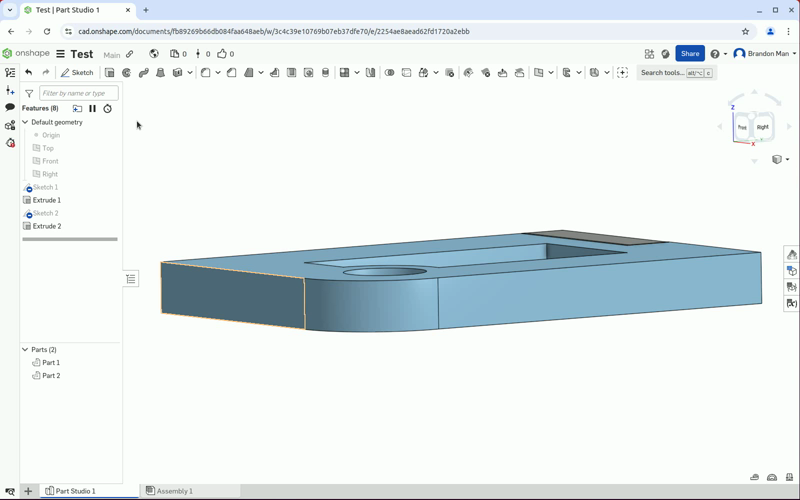
key(down, 3)
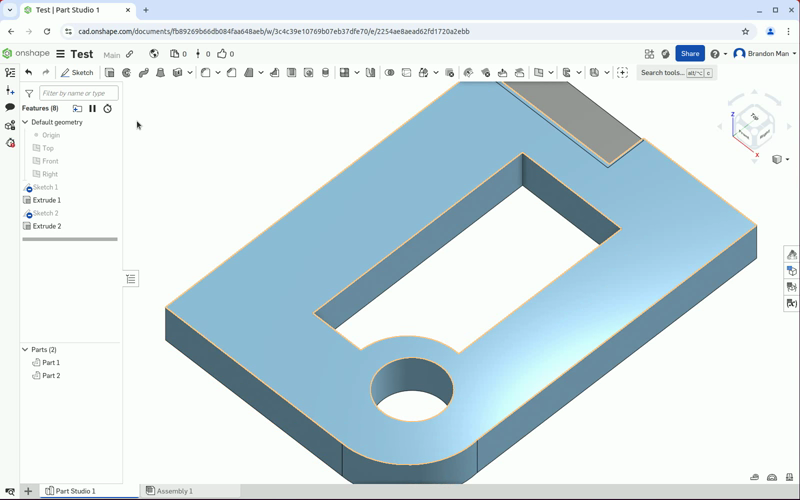
mouse_move(73, 189)
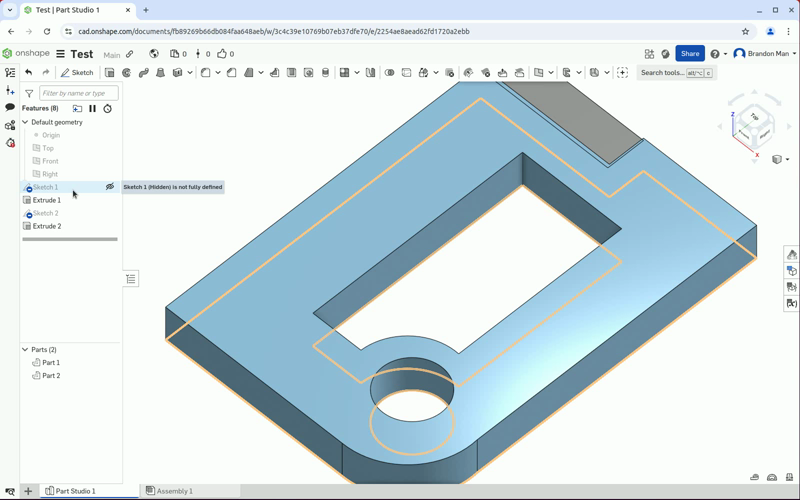
click(73, 189)